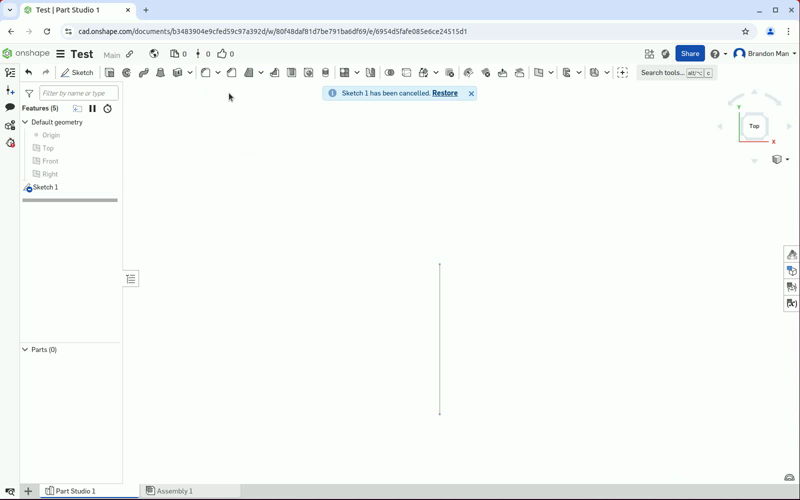
key(shift+h)
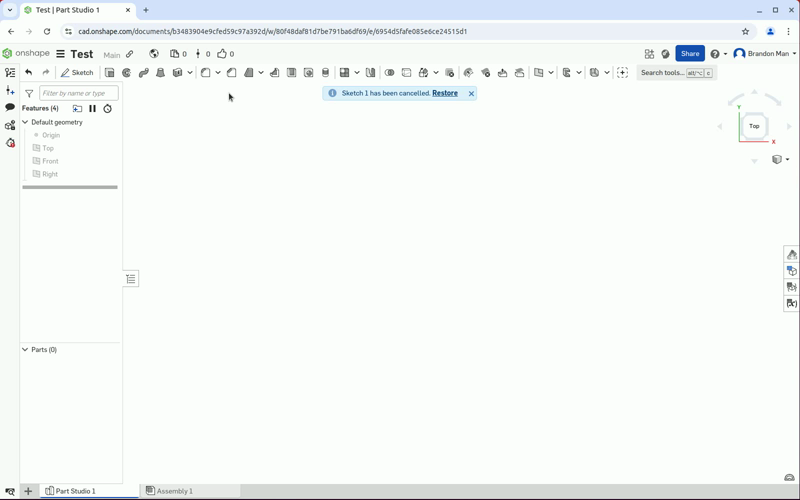
mouse_move(73, 352)
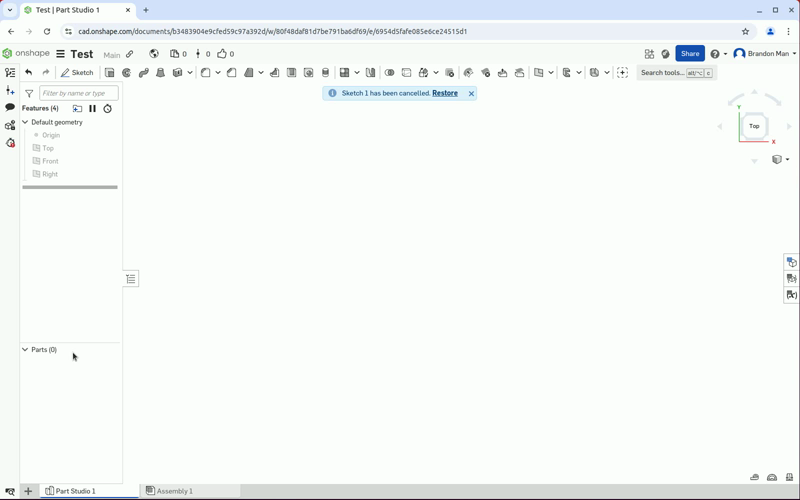
key(y)
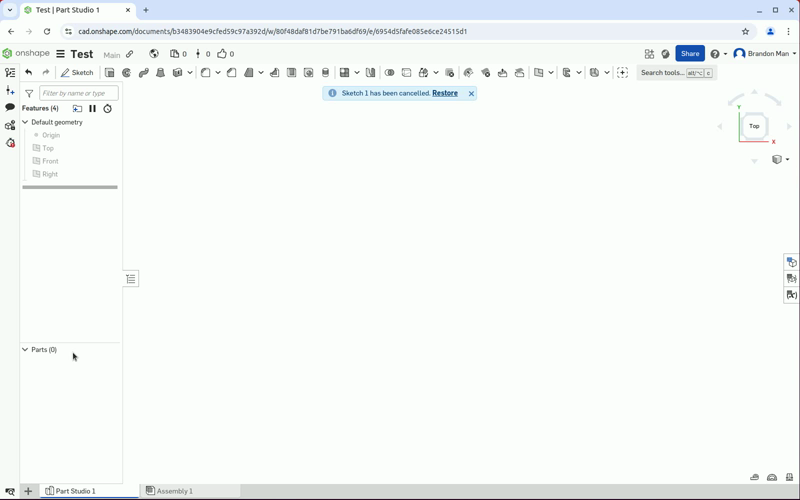
key(shift+p)
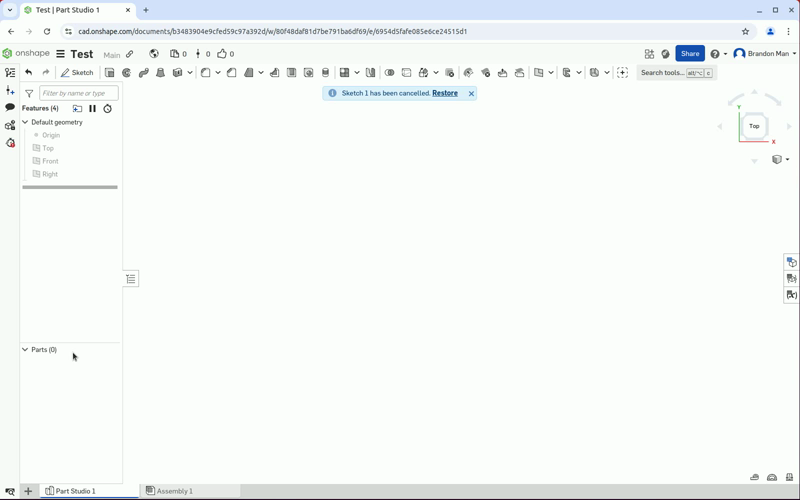
key(space)
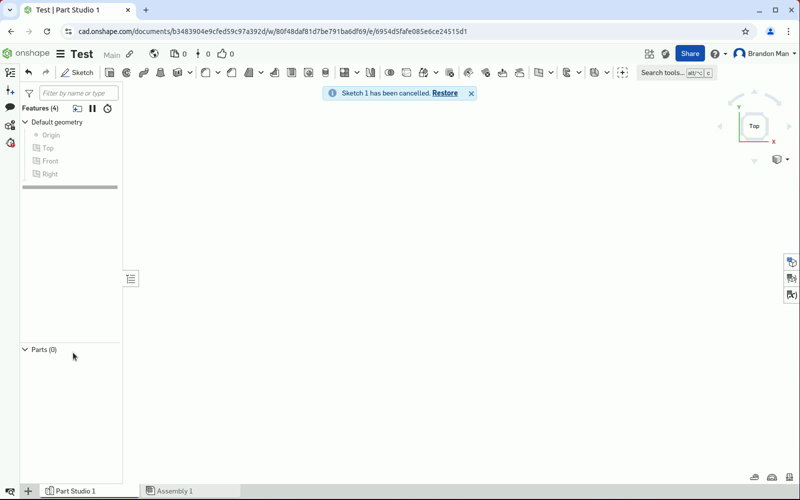
key_down(shift)
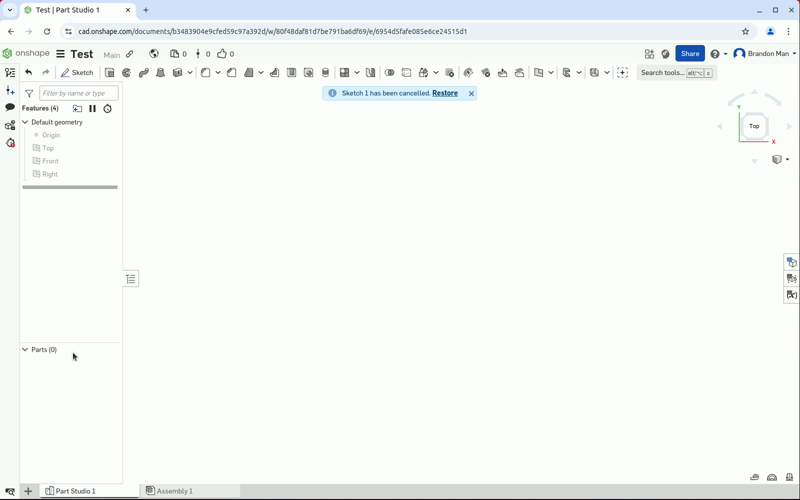
key(up)
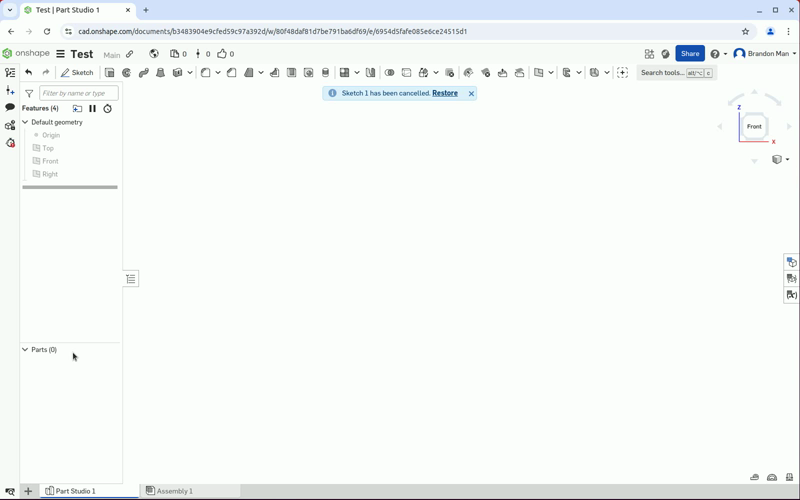
key_up(shift)
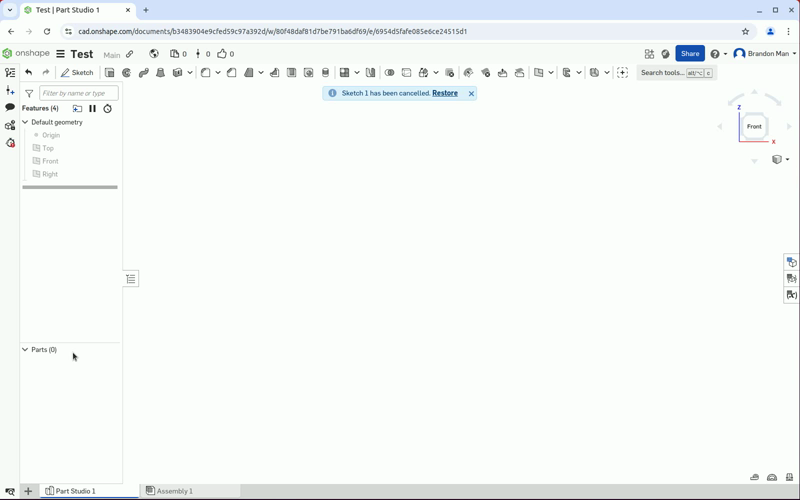
mouse_move(73, 352)
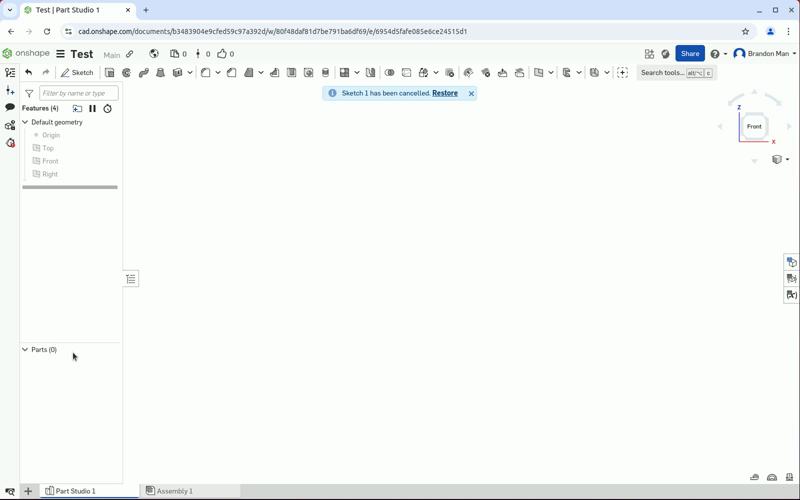
key(shift+y)
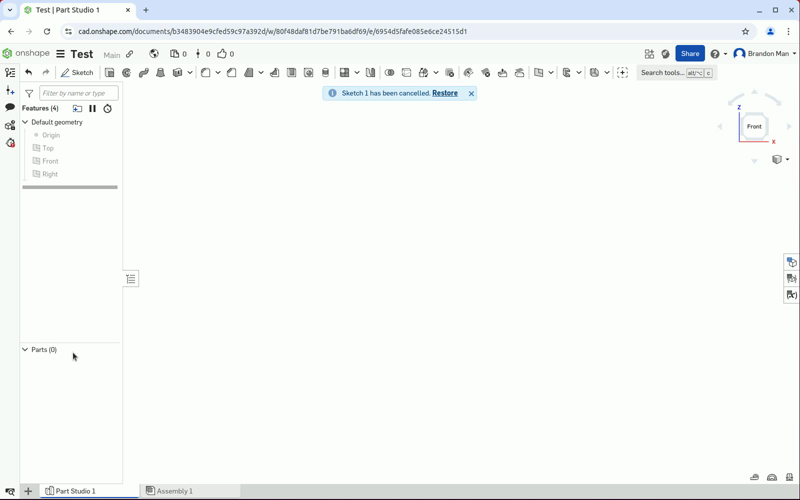
key(shift+s)
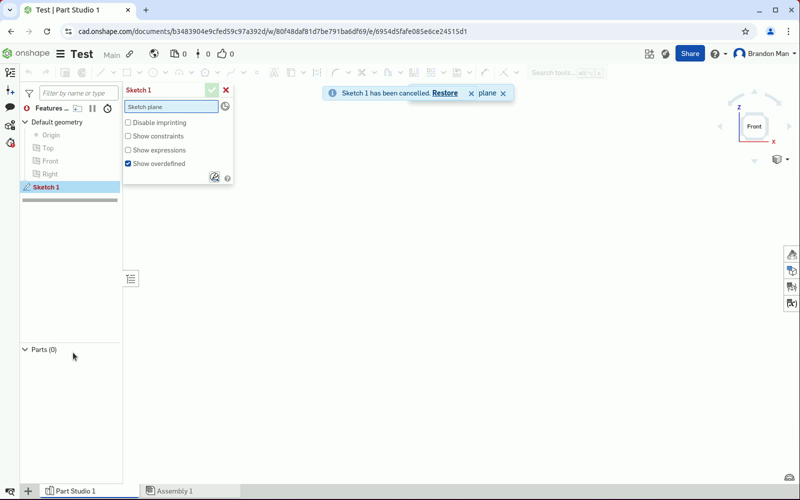
mouse_move(73, 163)
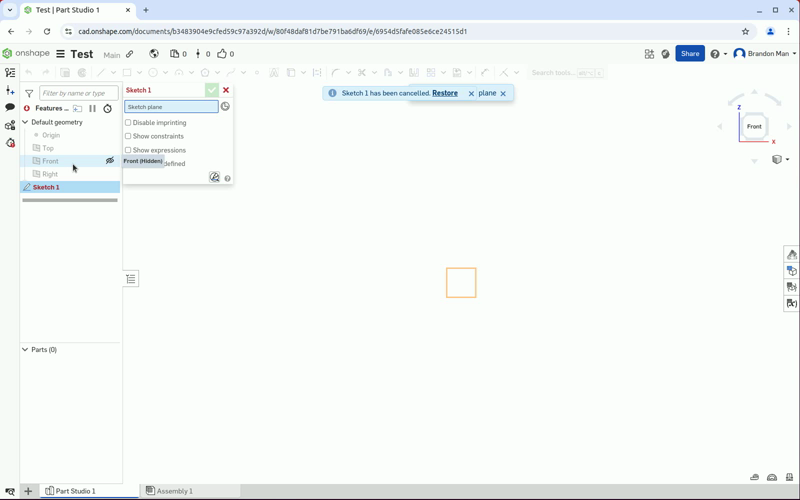
click(73, 163)
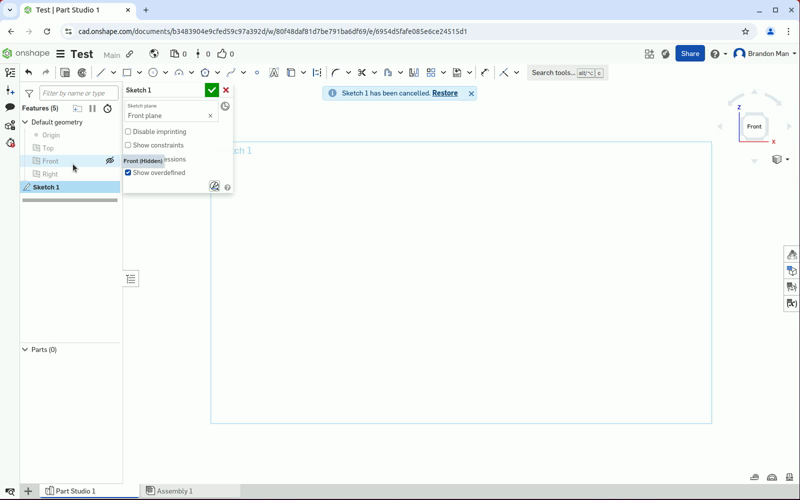
mouse_move(73, 352)
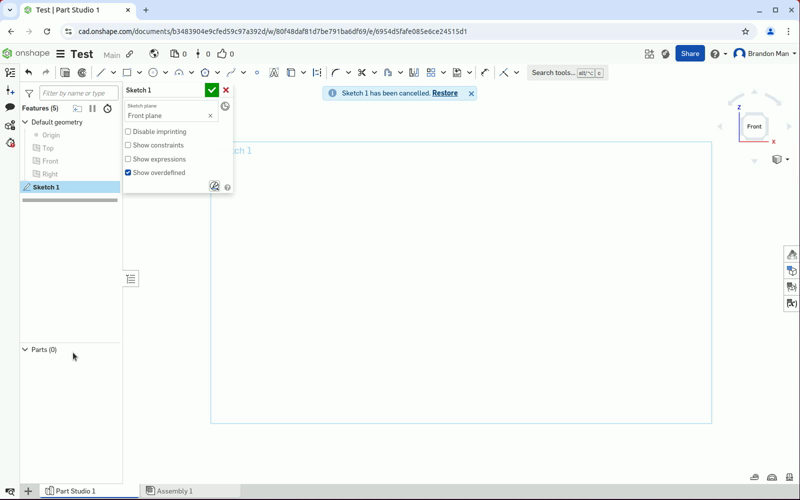
key(y)
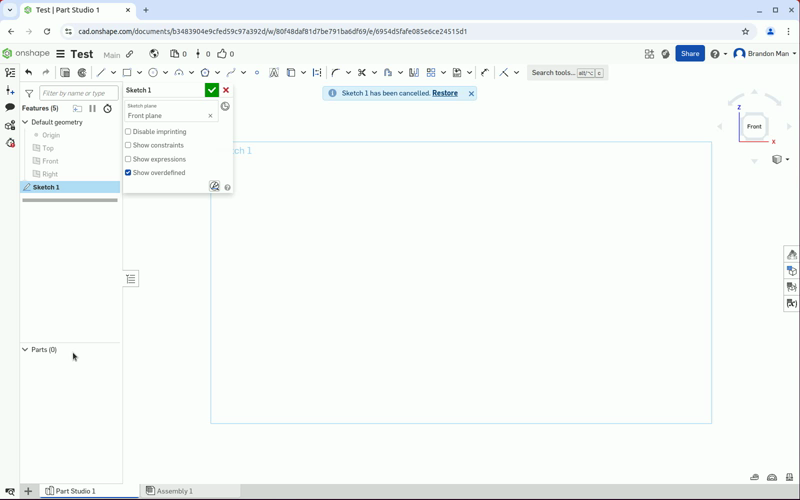
key(c)
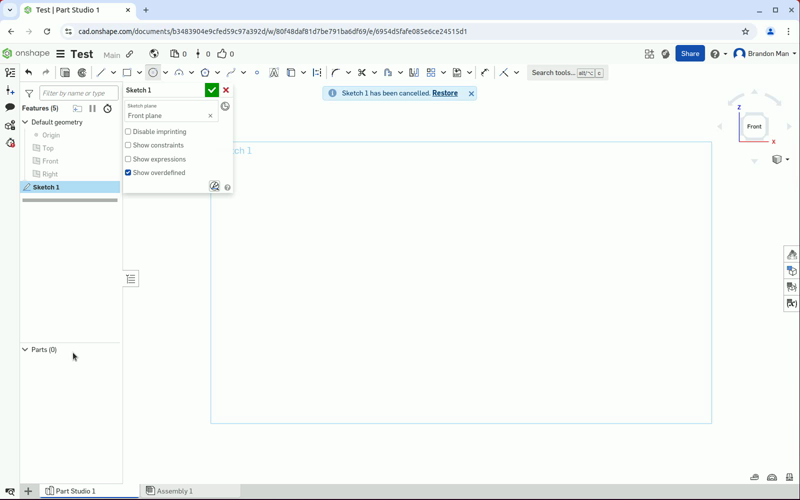
key_down(shift)
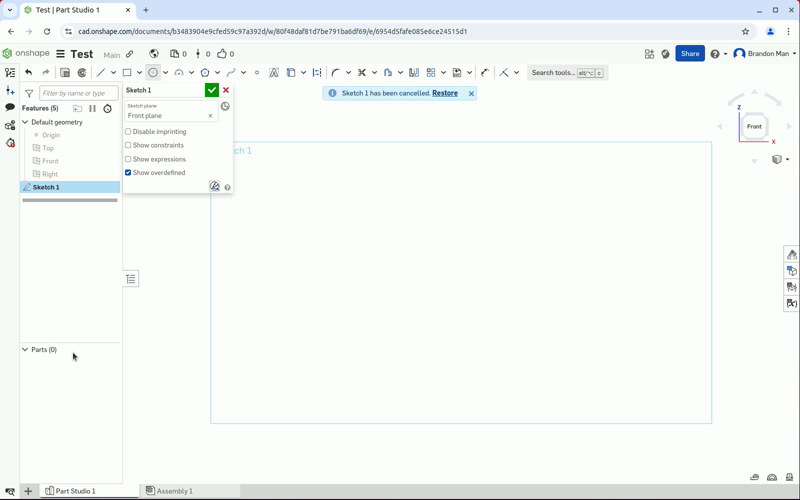
mouse_move(371, 339)
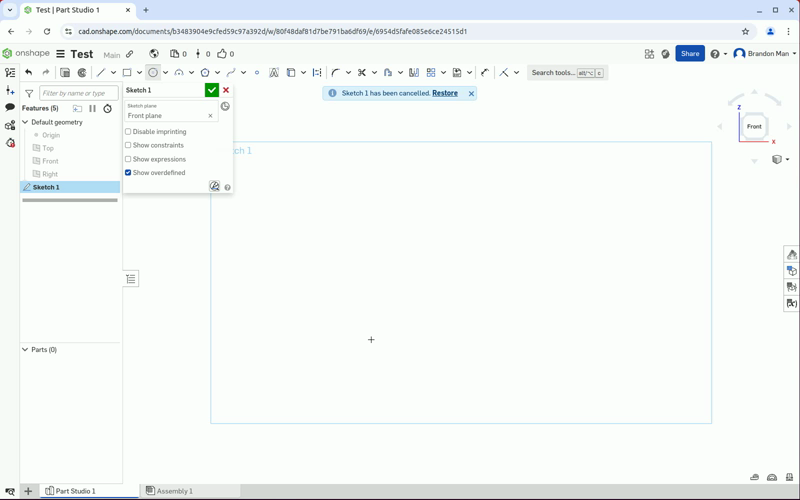
click(371, 339)
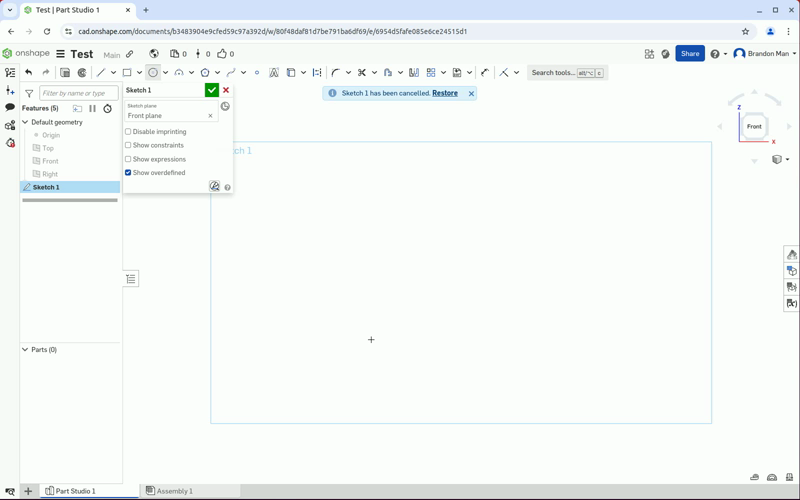
key_up(shift)
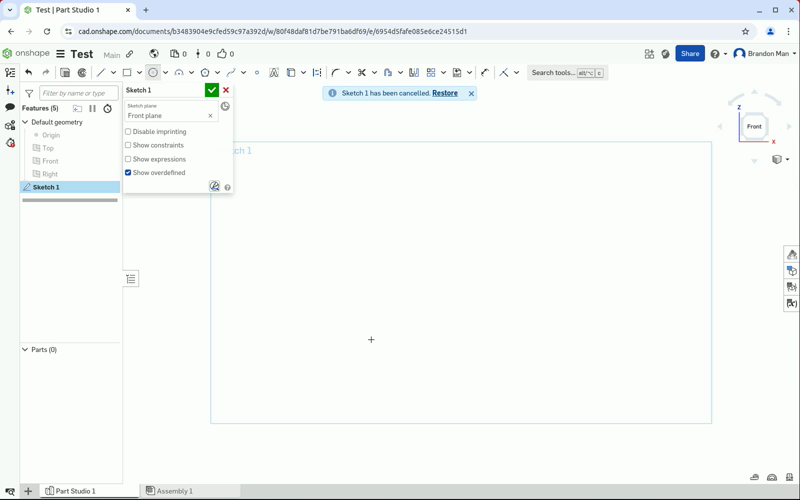
mouse_move(393, 339)
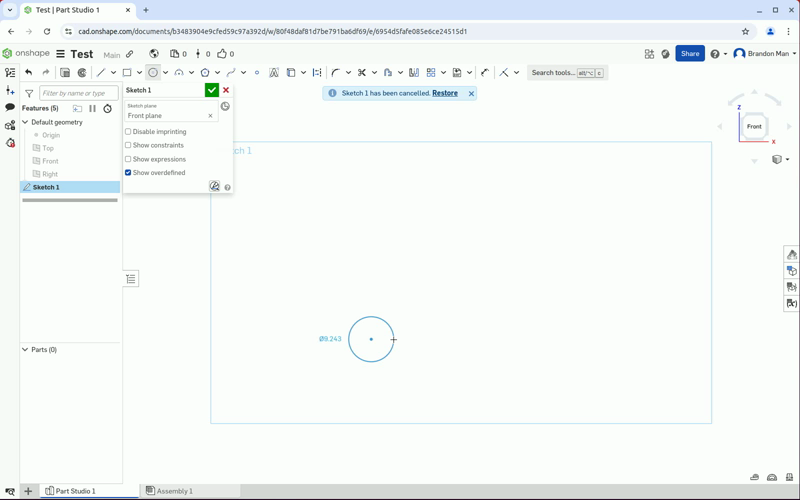
click(393, 339)
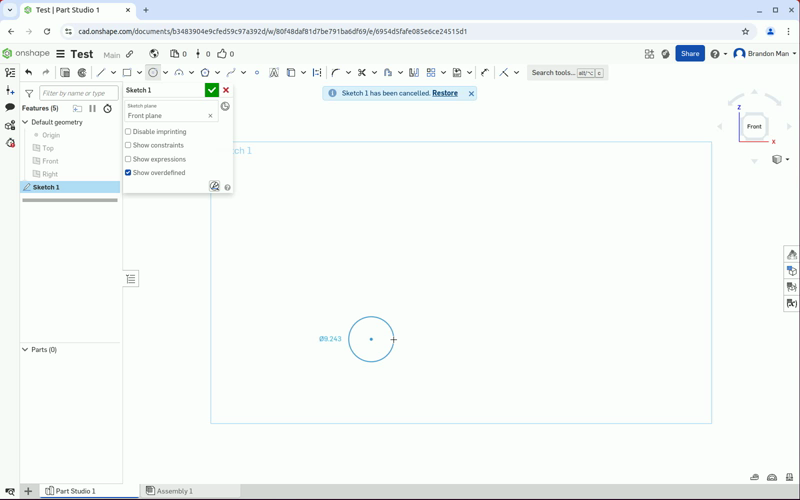
key(esc)
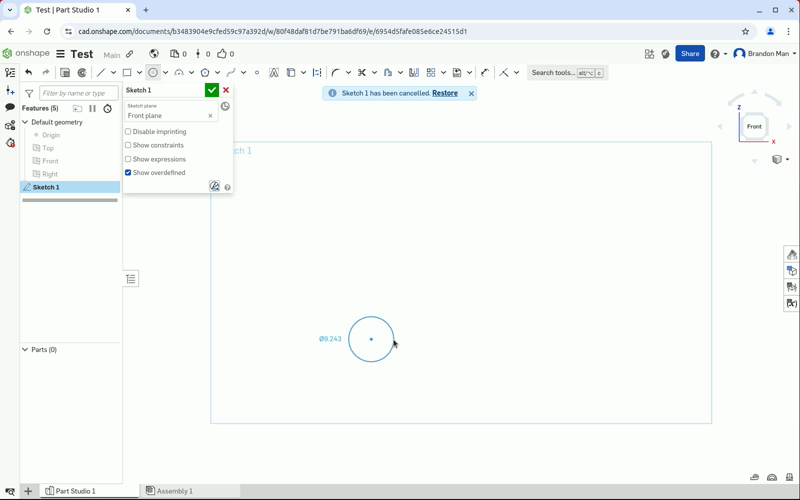
mouse_move(387, 342)
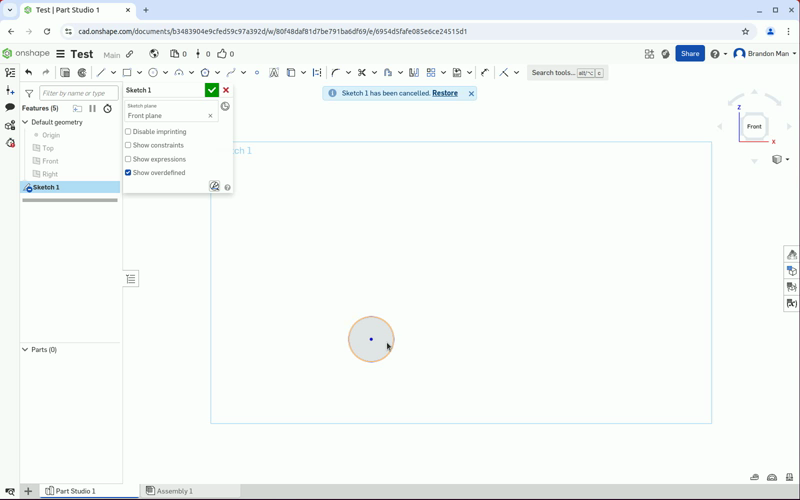
scroll(6)
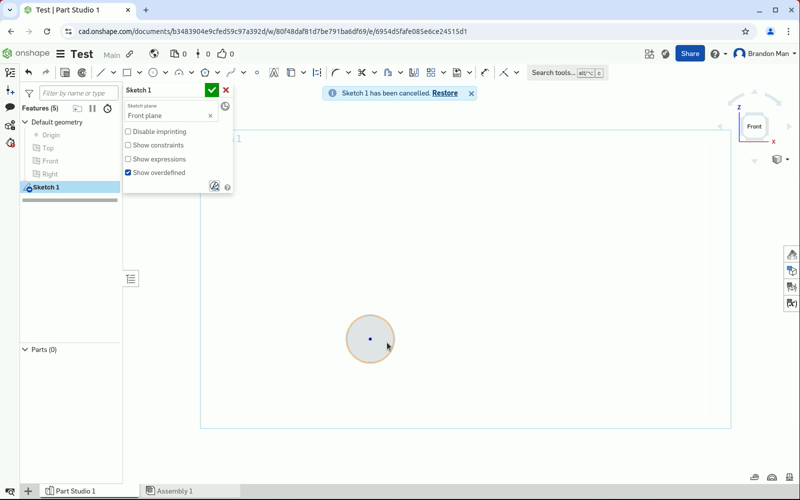
scroll(6)
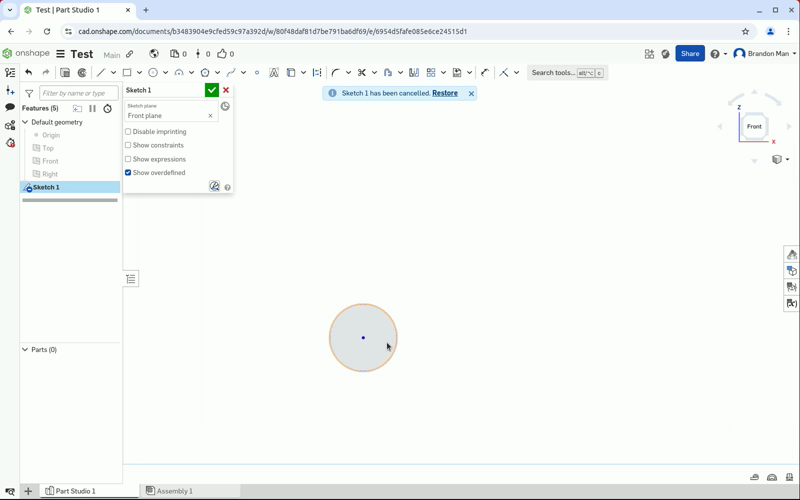
scroll(6)
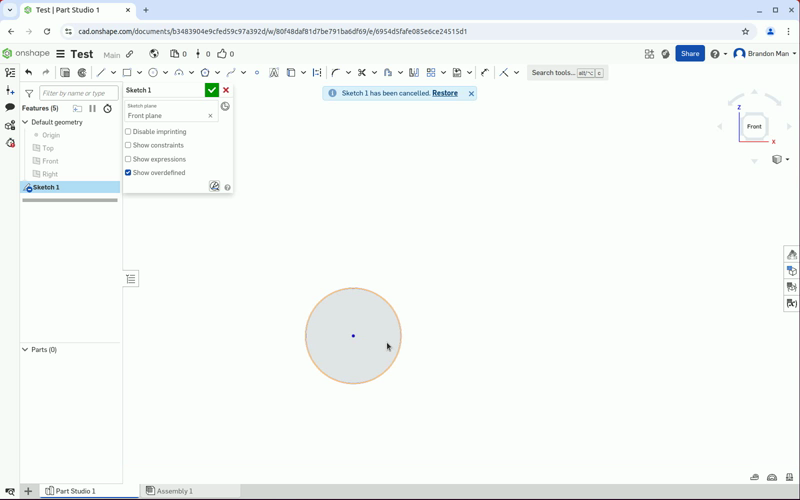
scroll(6)
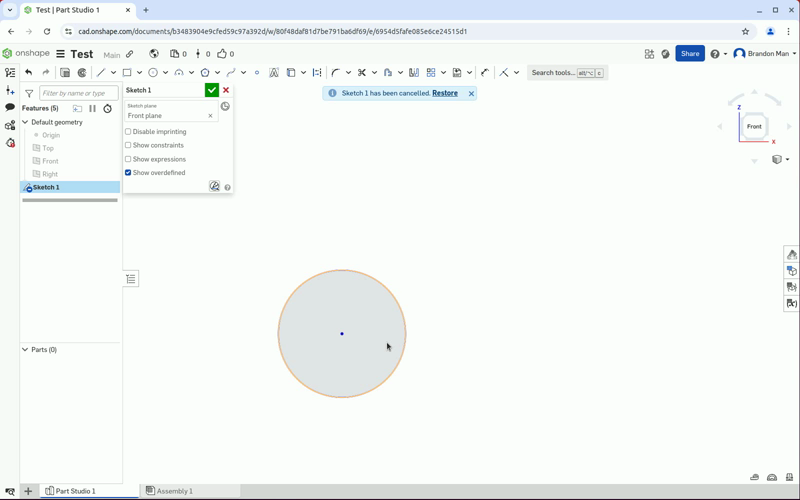
scroll(6)
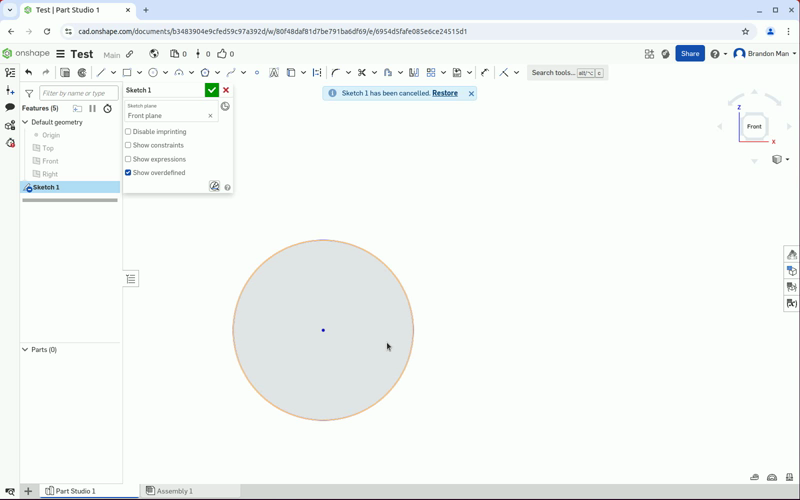
scroll(6)
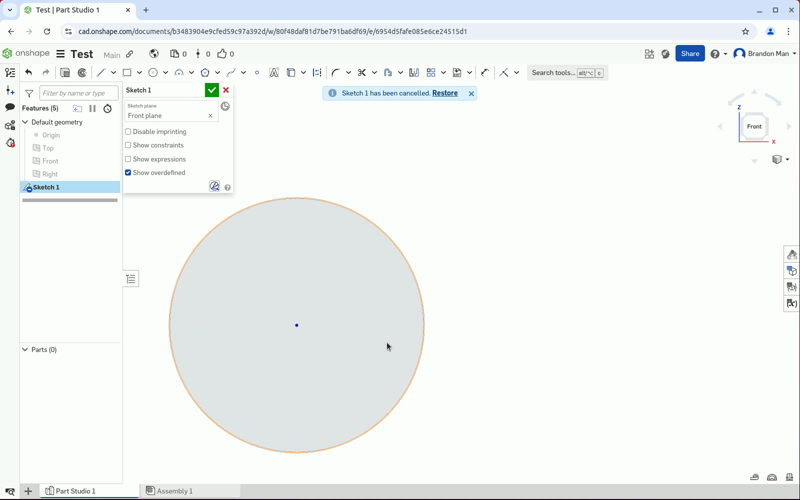
scroll(6)
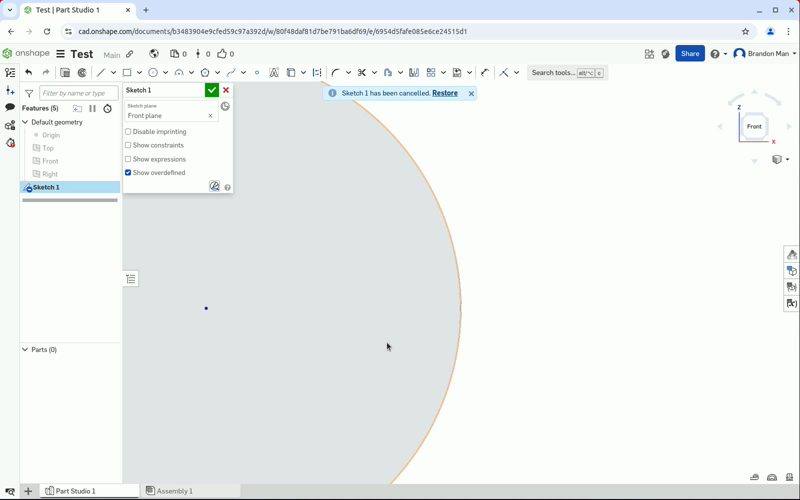
click(387, 342)
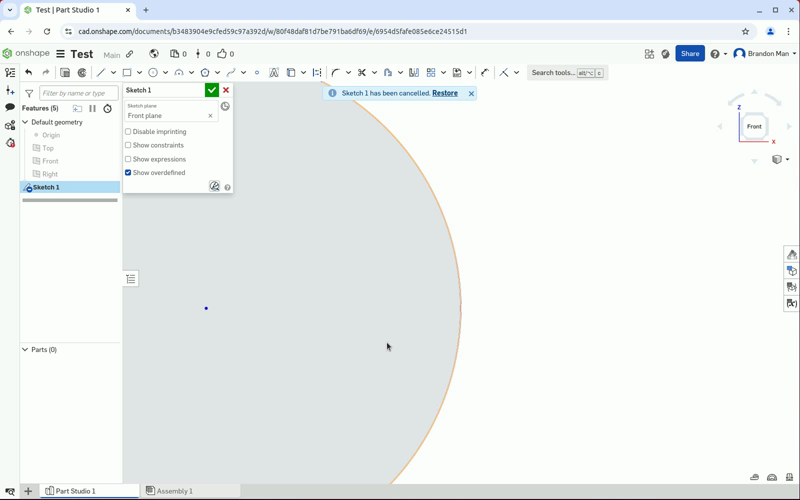
scroll(-6)
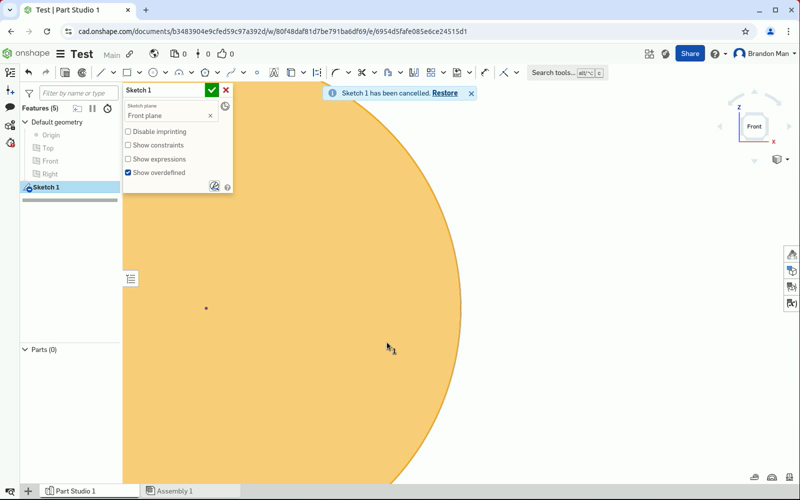
scroll(-6)
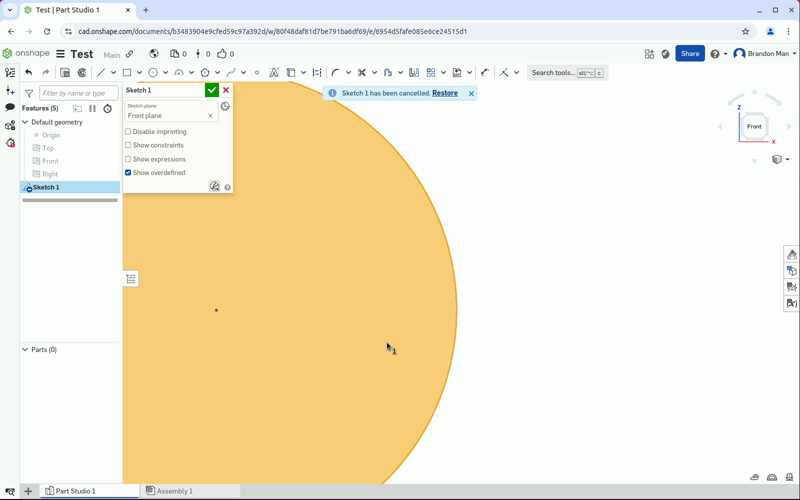
scroll(-6)
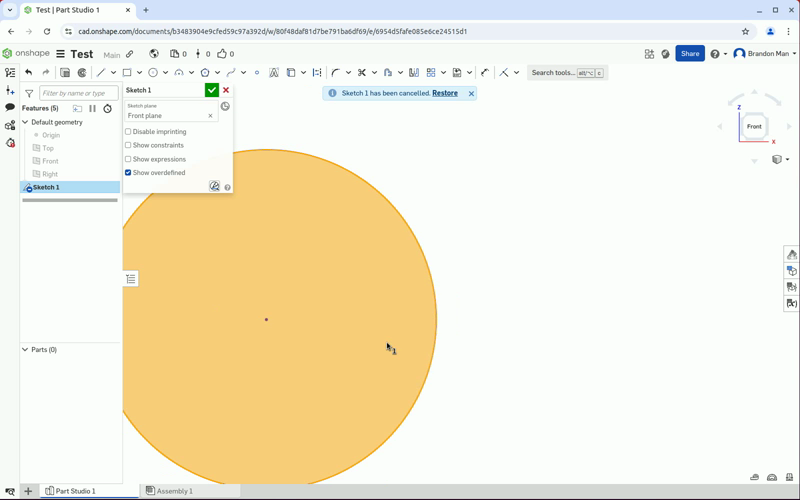
scroll(-6)
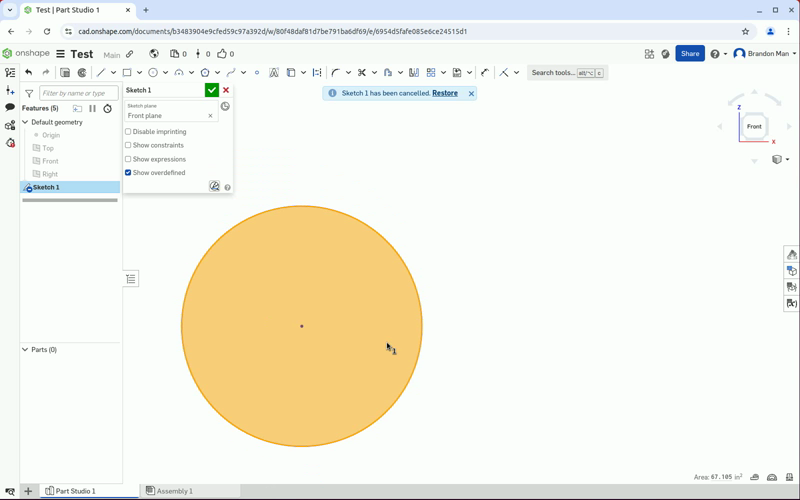
scroll(-6)
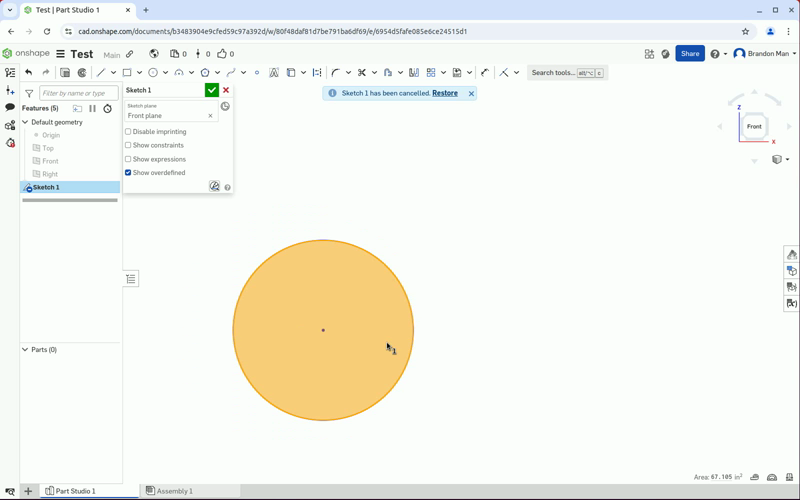
scroll(-6)
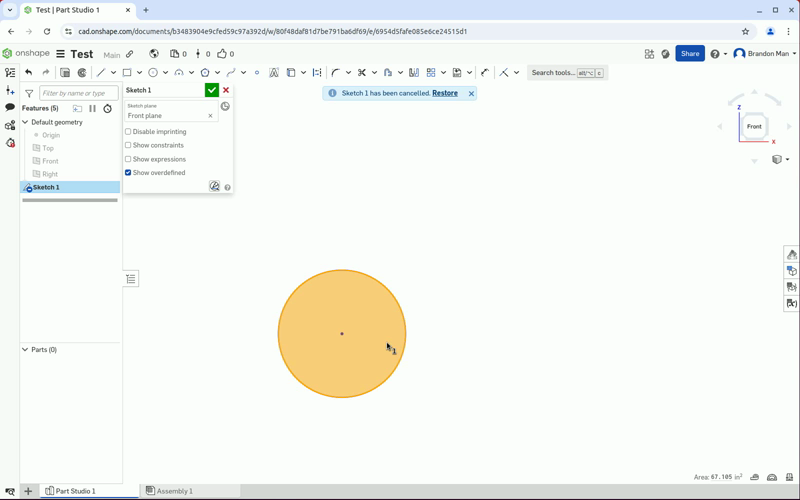
scroll(-6)
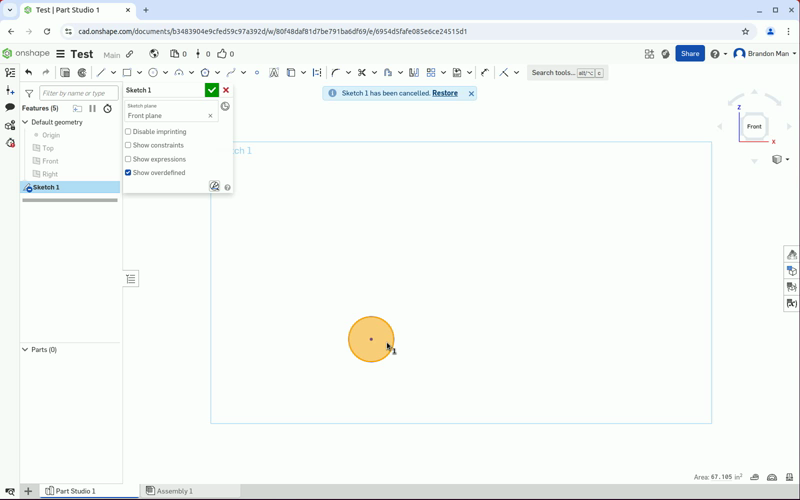
mouse_move(73, 352)
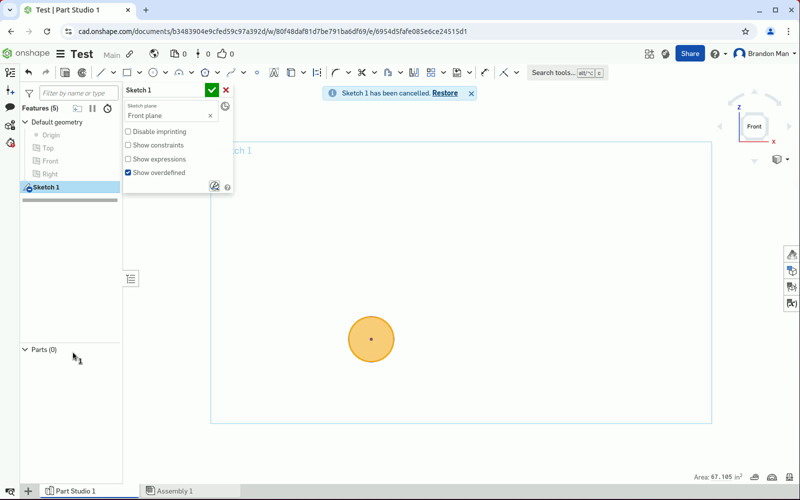
key(shift+y)
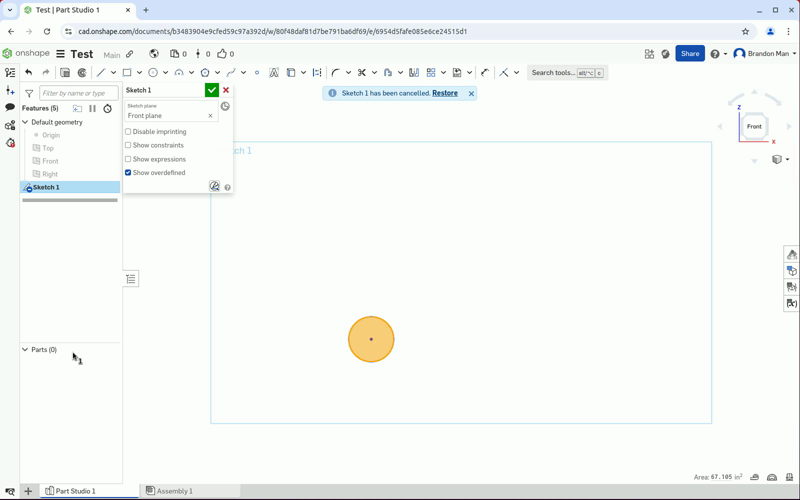
key(shift+e)
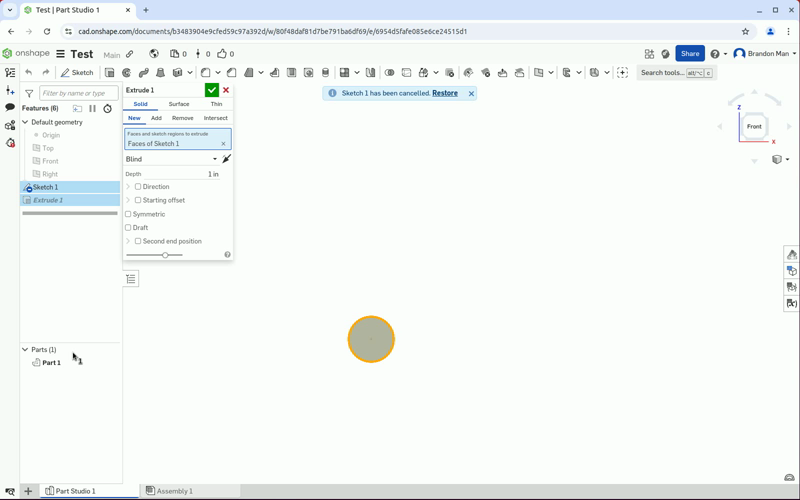
mouse_move(143, 106)
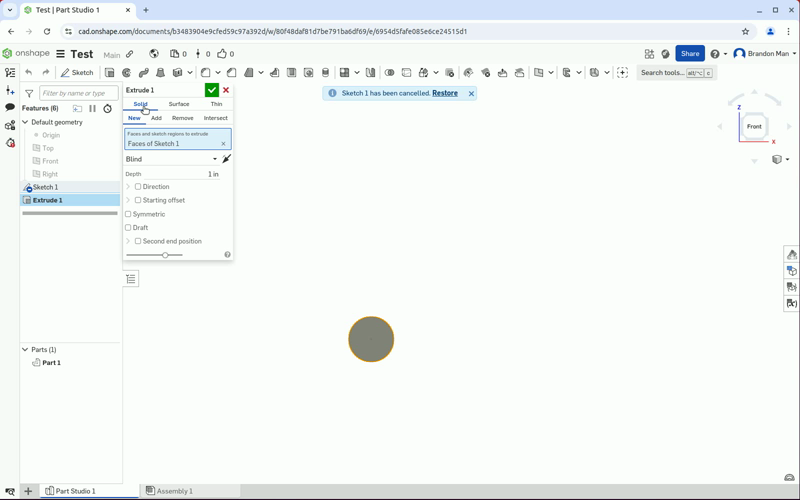
click(143, 106)
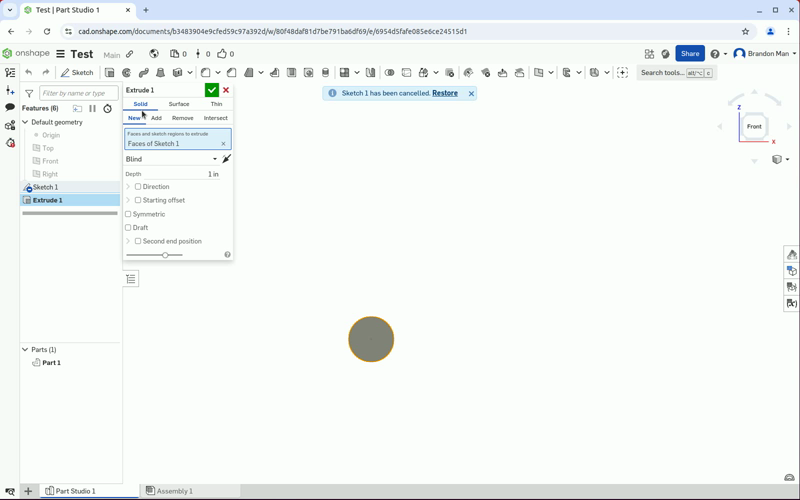
mouse_move(137, 120)
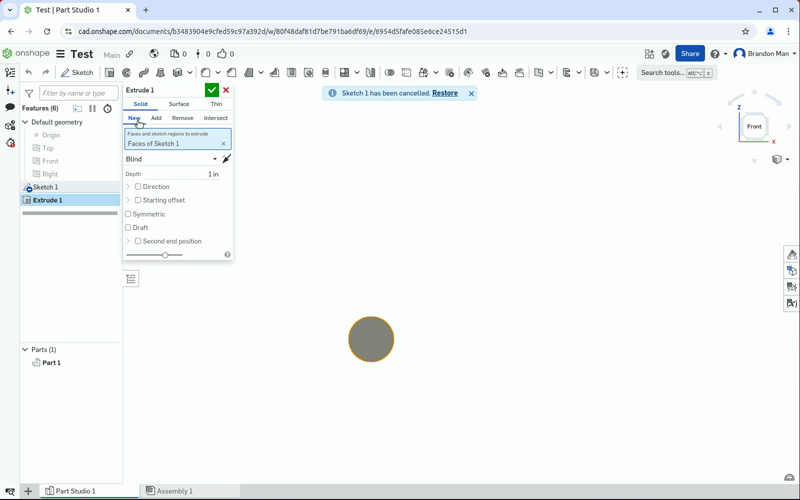
click(137, 120)
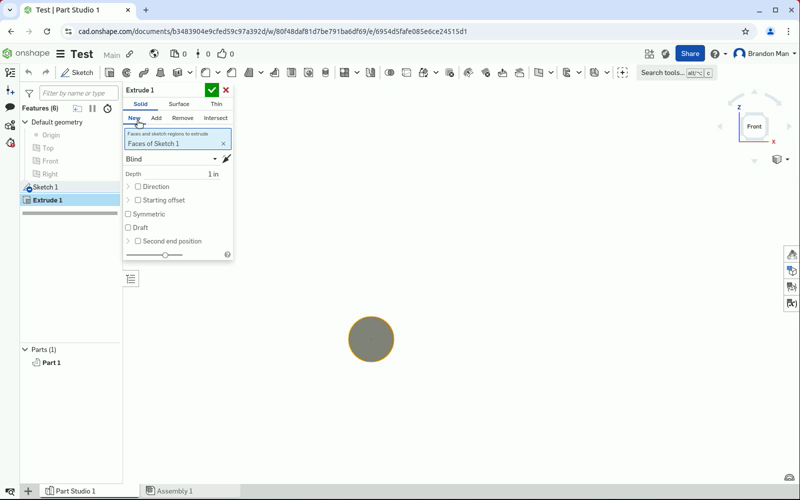
key(tab, 4)
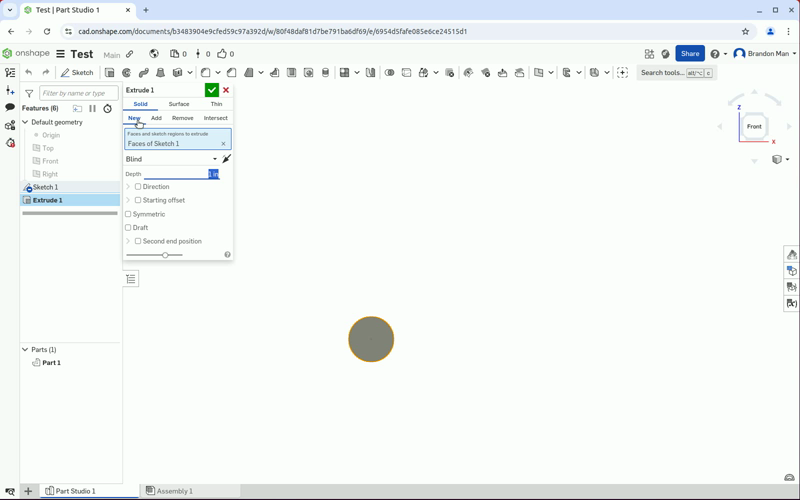
text(11.554)
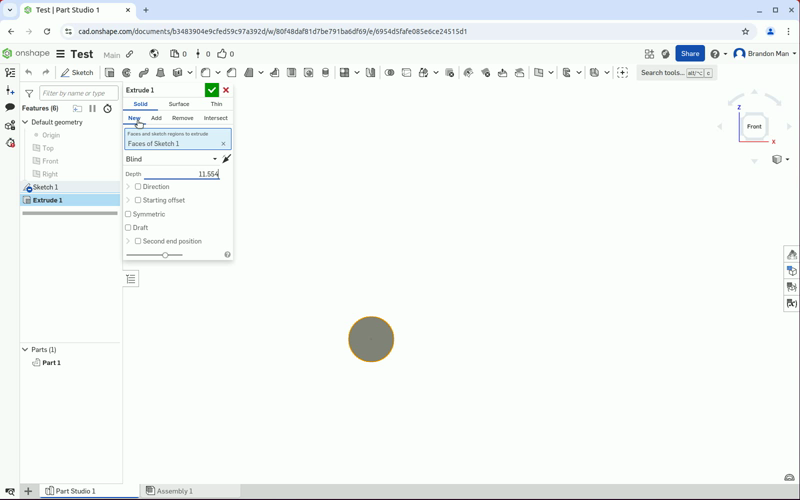
key(enter)
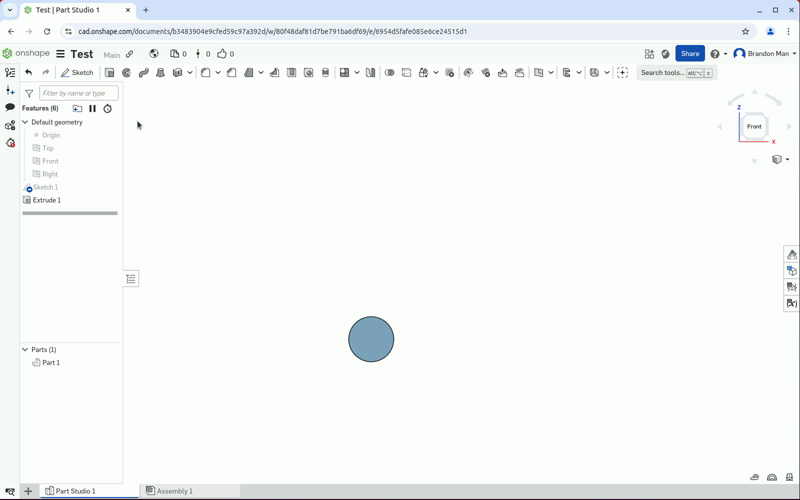
key(shift+h)
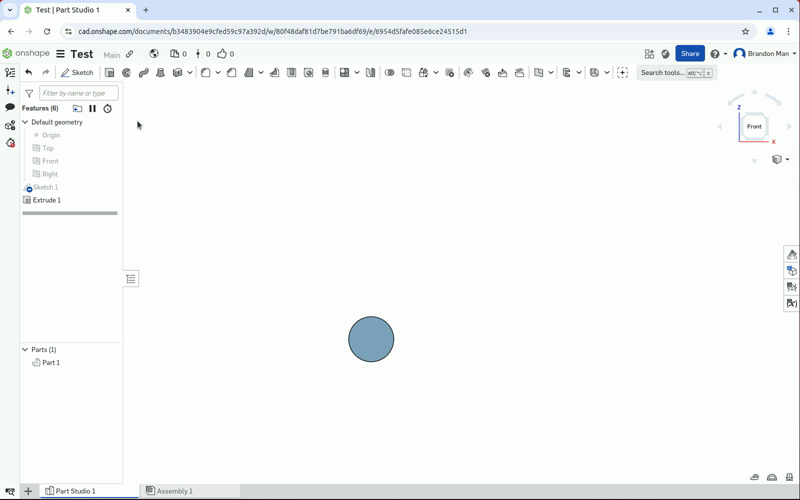
key(shift+h)
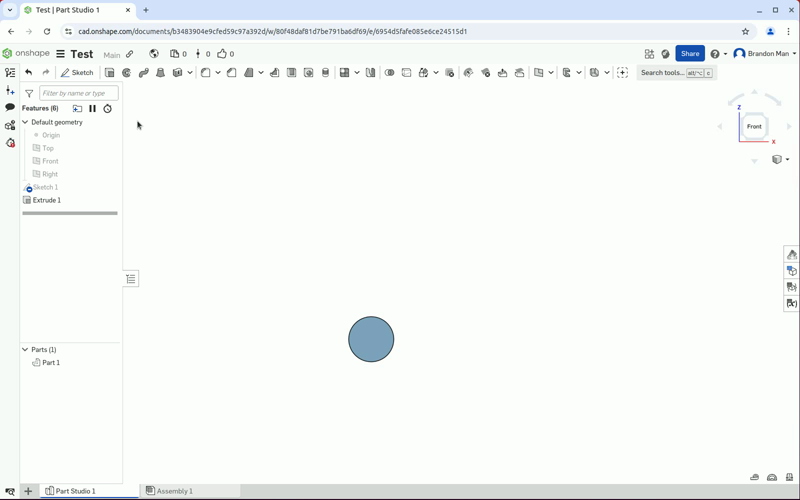
mouse_move(73, 189)
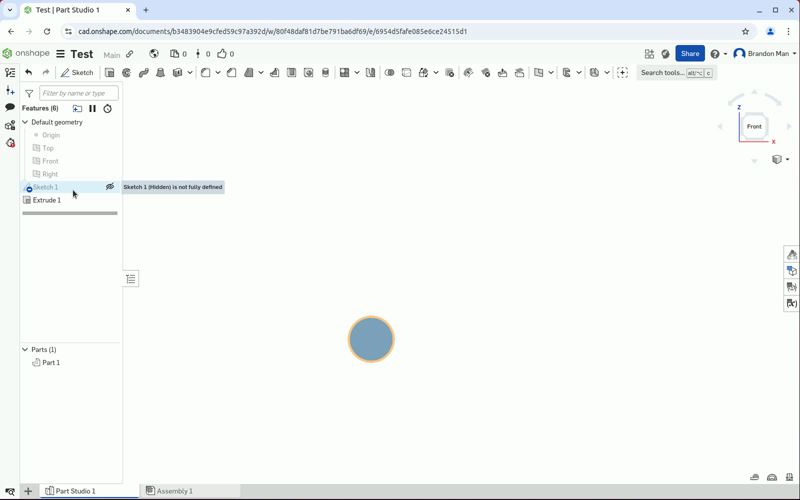
click(73, 189)
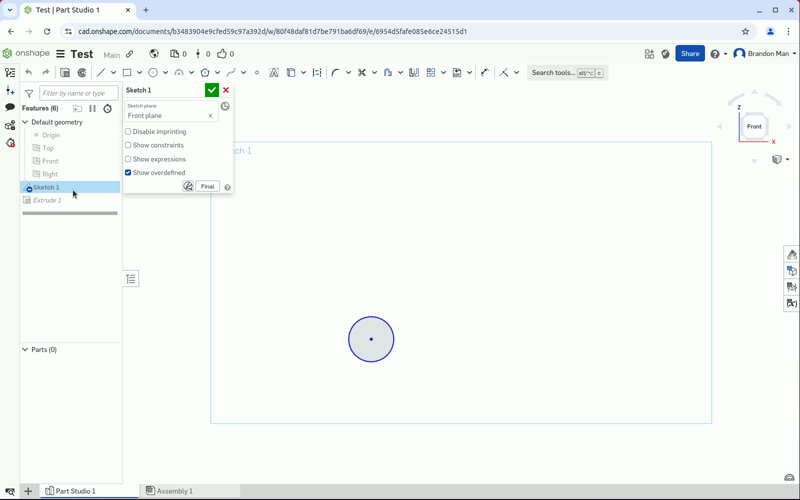
mouse_move(229, 92)
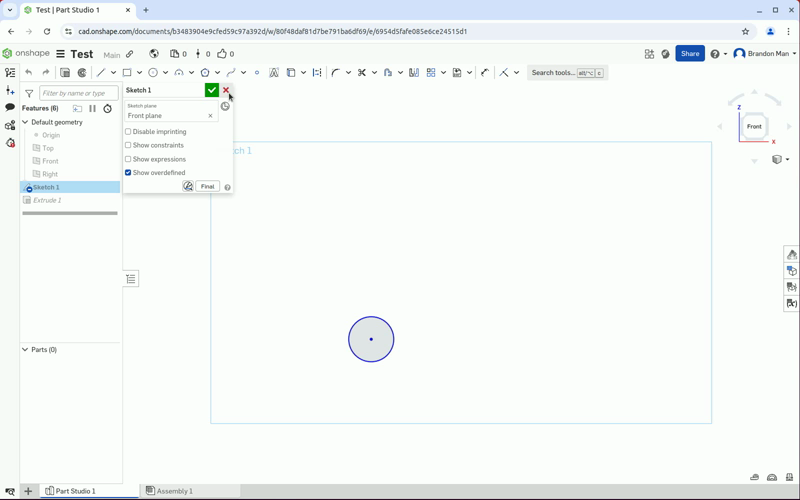
click(229, 92)
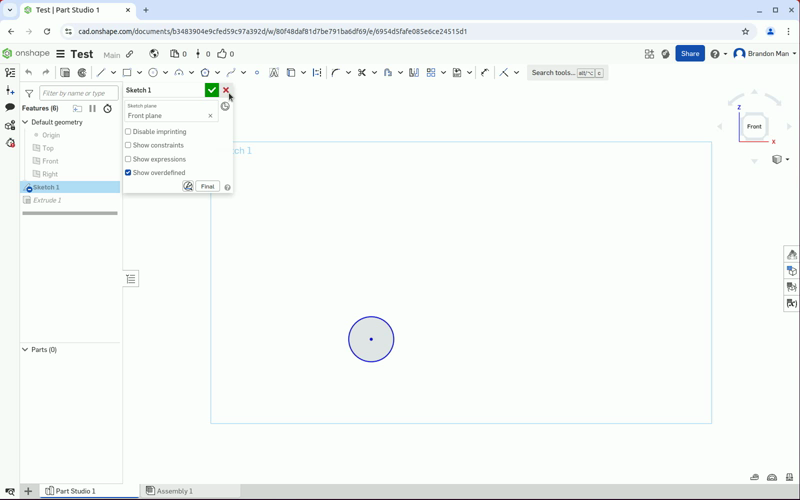
key(shift+s)
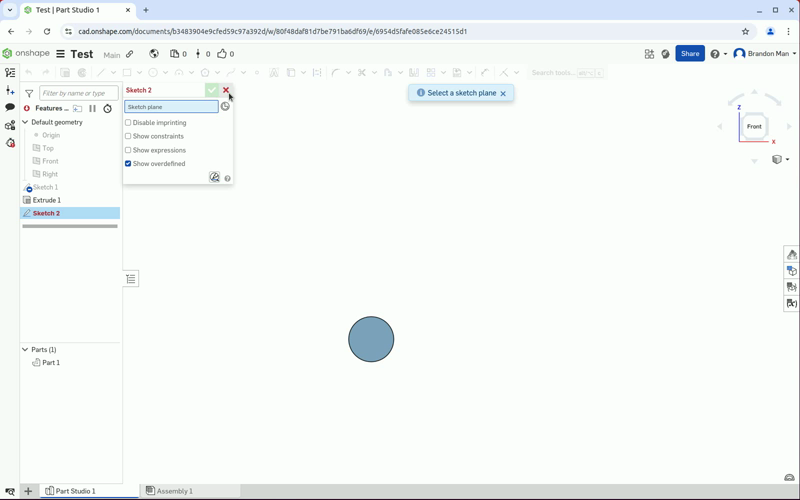
mouse_move(73, 163)
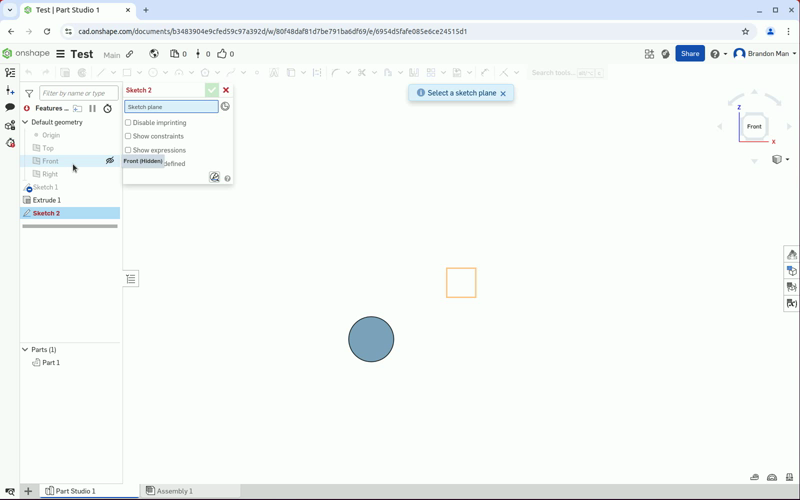
click(73, 163)
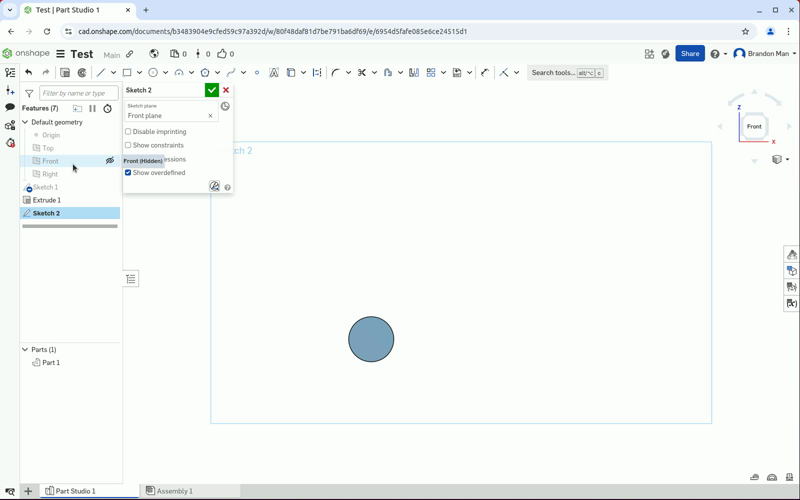
mouse_move(73, 352)
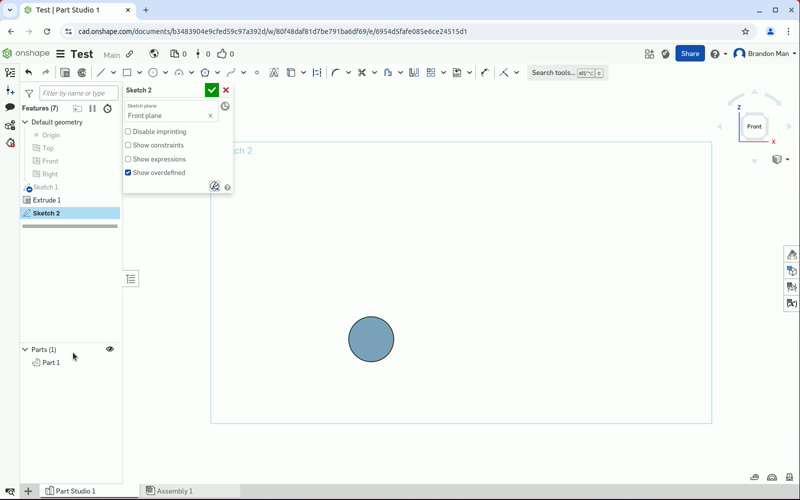
key(y)
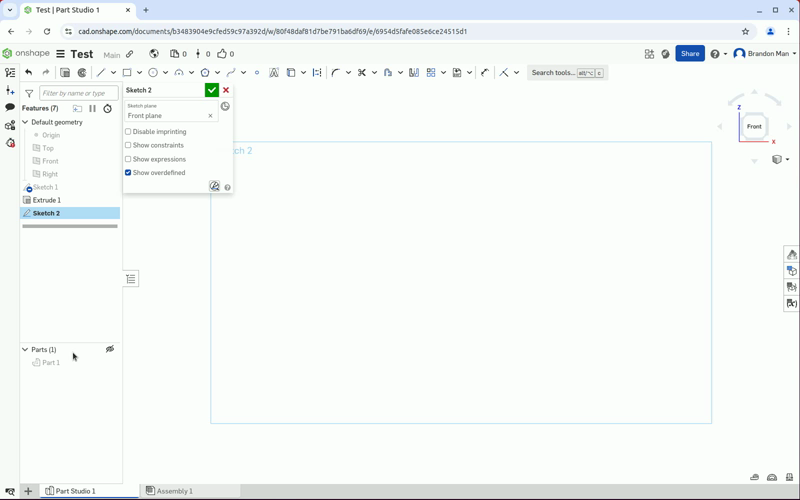
key(c)
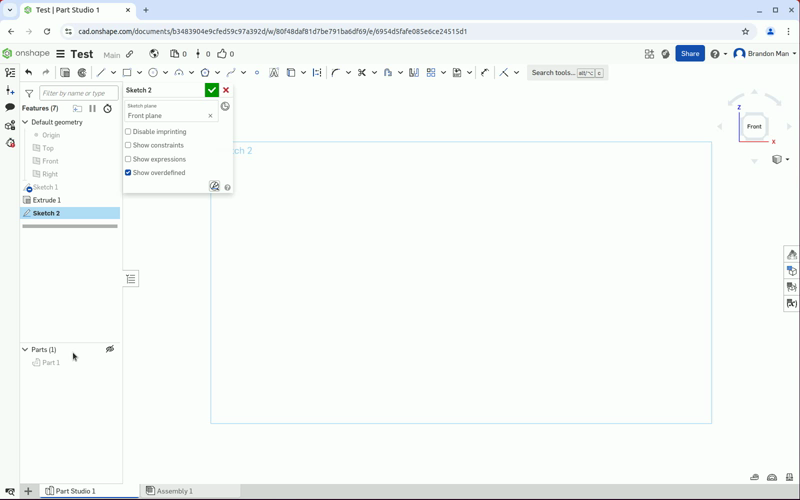
key_down(shift)
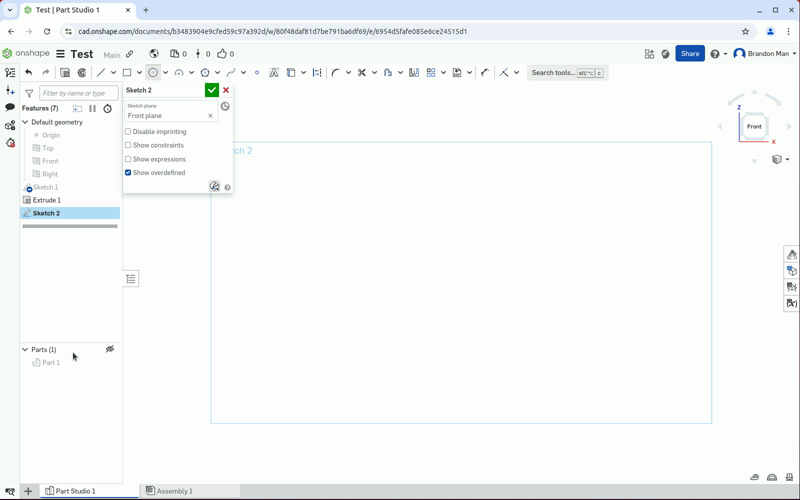
mouse_move(371, 226)
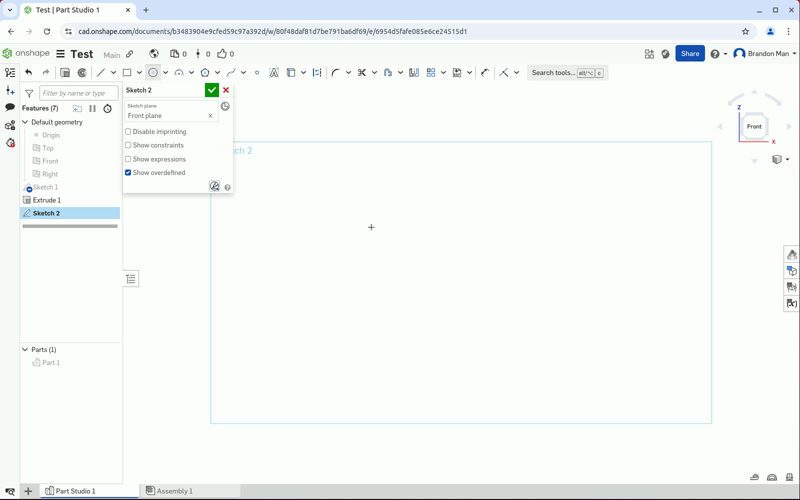
click(371, 226)
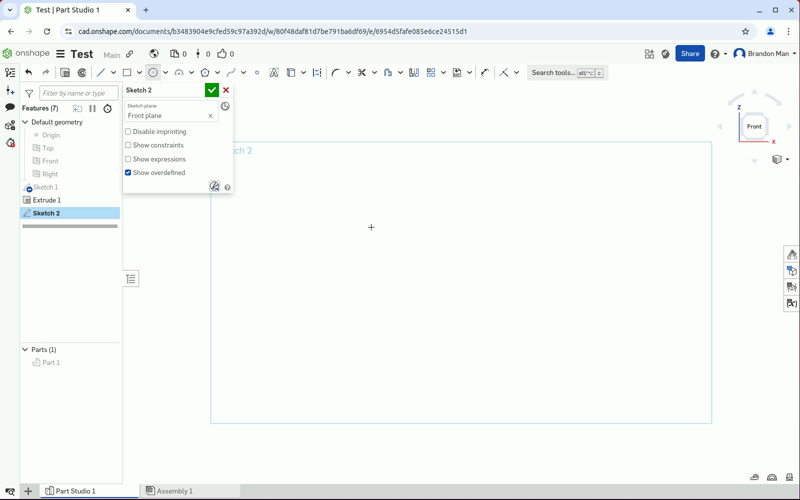
key_up(shift)
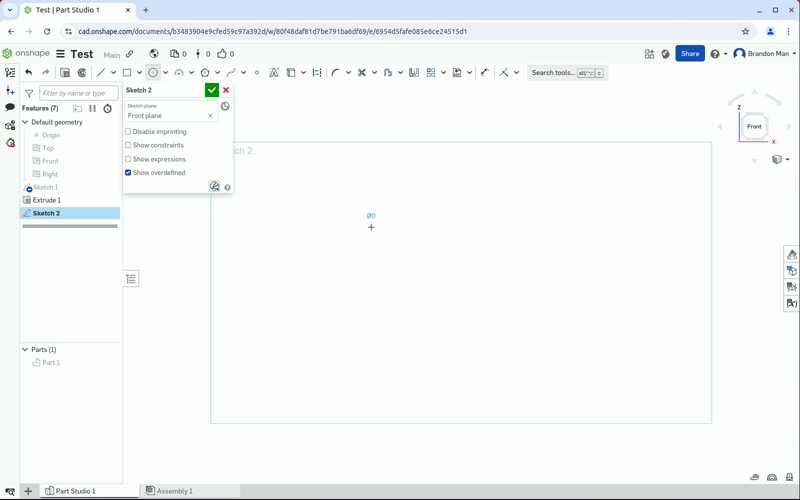
mouse_move(393, 226)
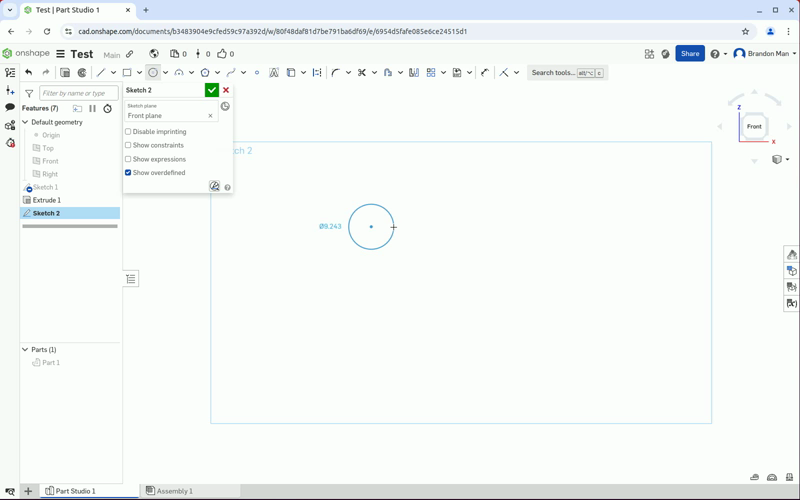
click(393, 226)
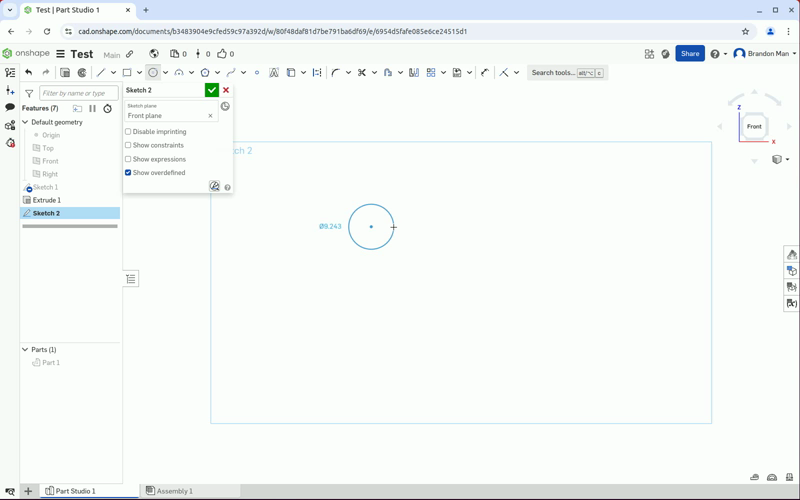
key(esc)
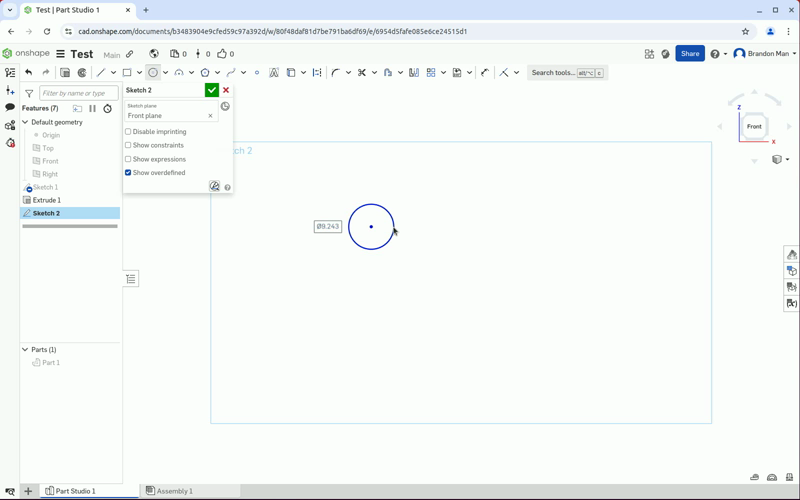
mouse_move(359, 236)
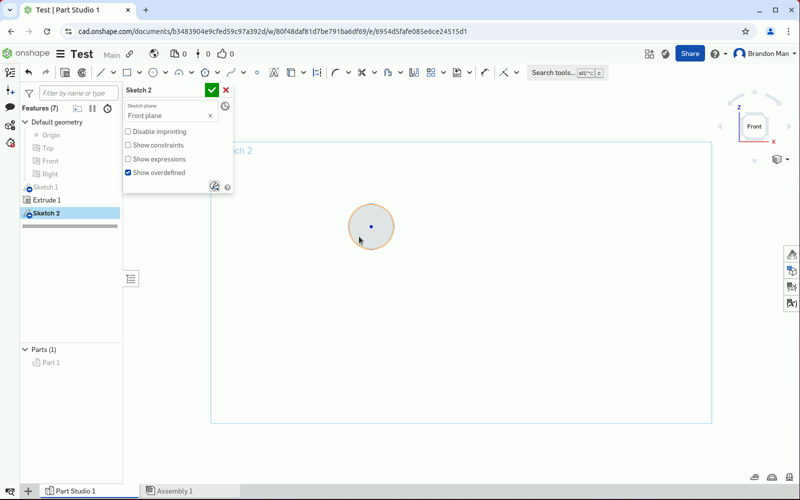
scroll(6)
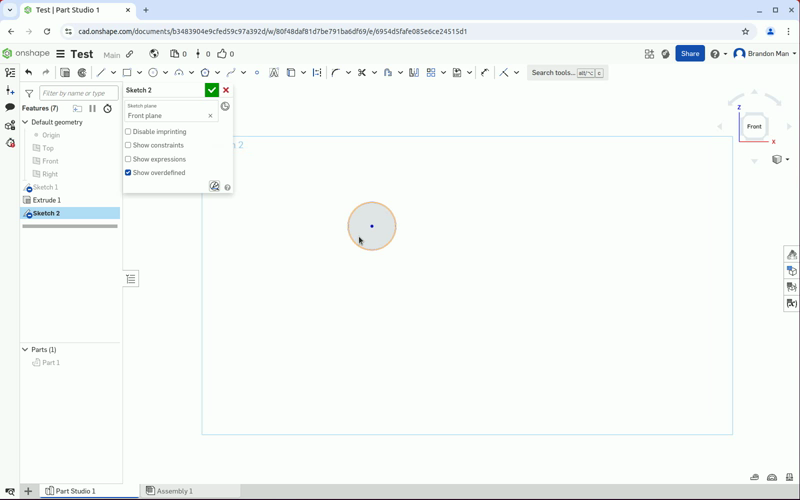
scroll(6)
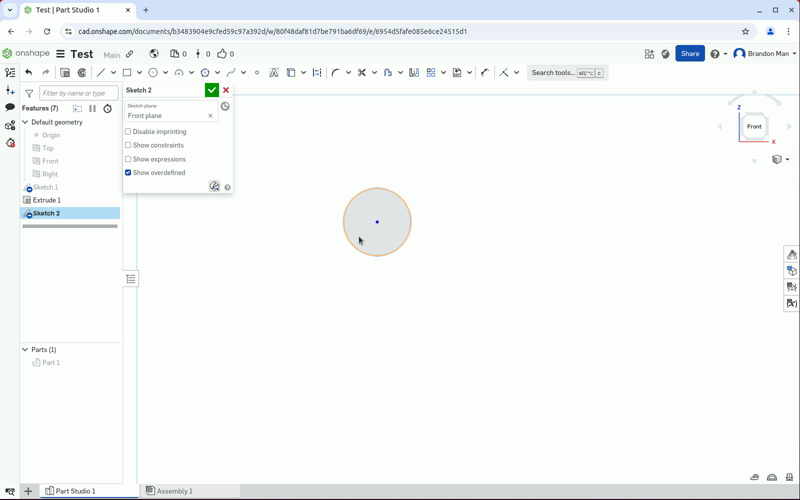
scroll(6)
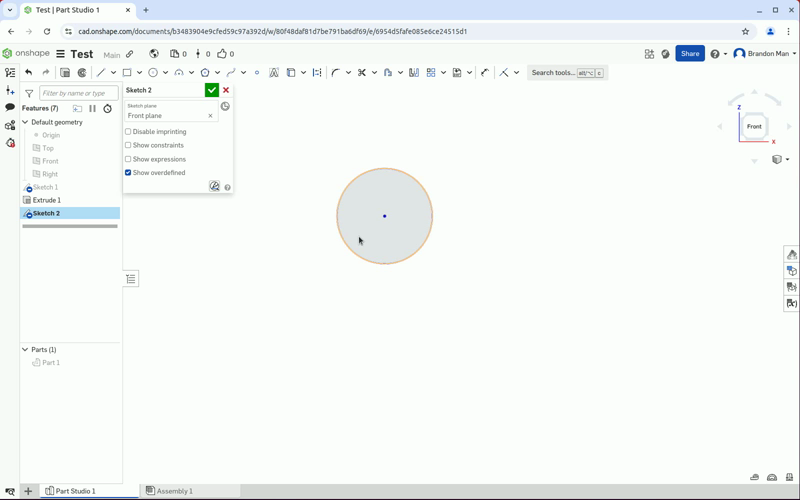
scroll(6)
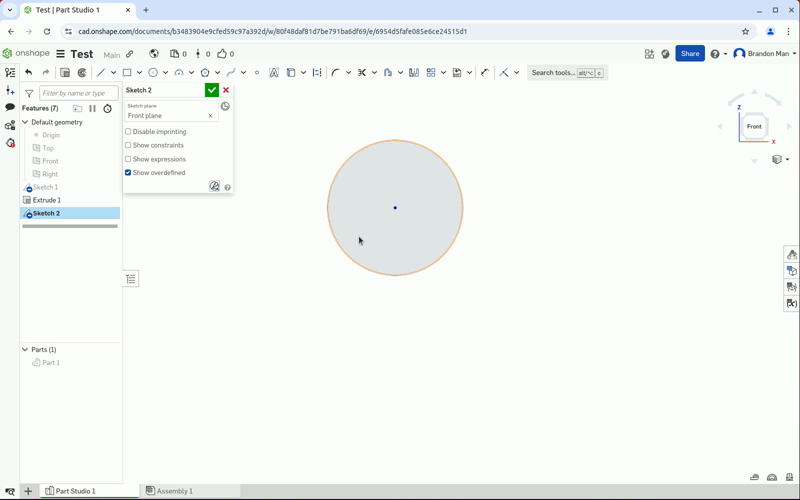
scroll(6)
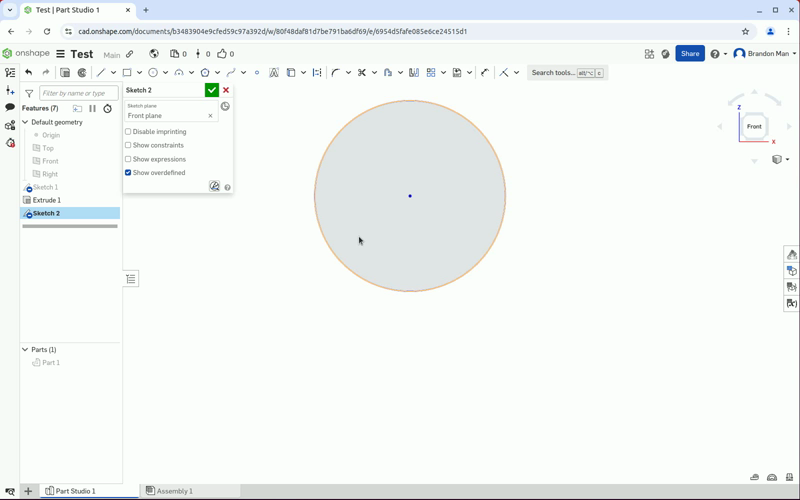
scroll(6)
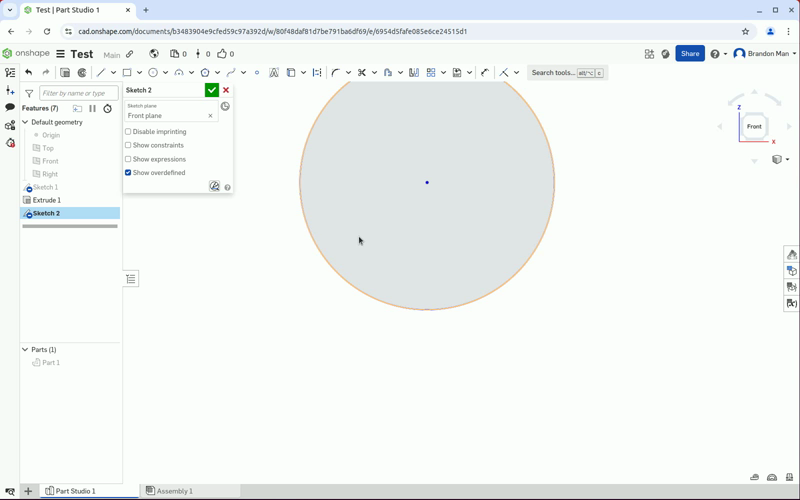
scroll(6)
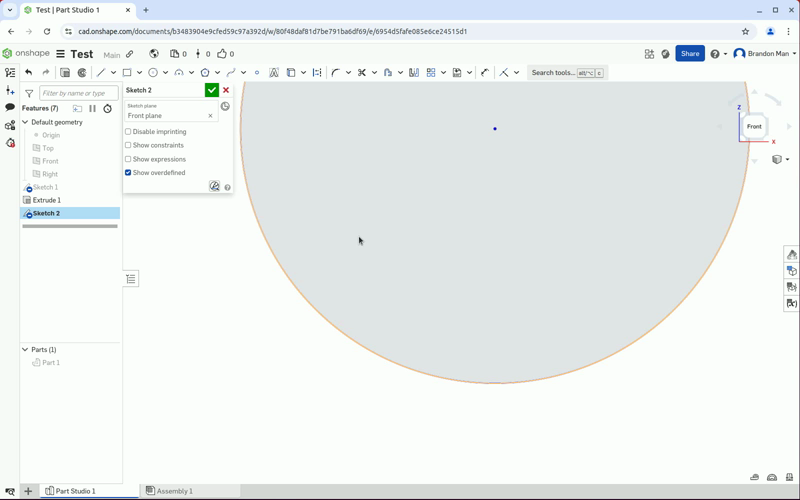
click(359, 236)
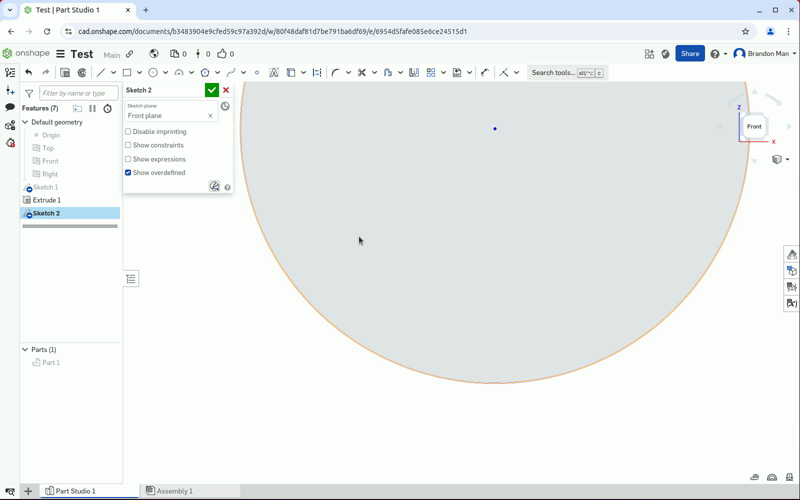
scroll(-6)
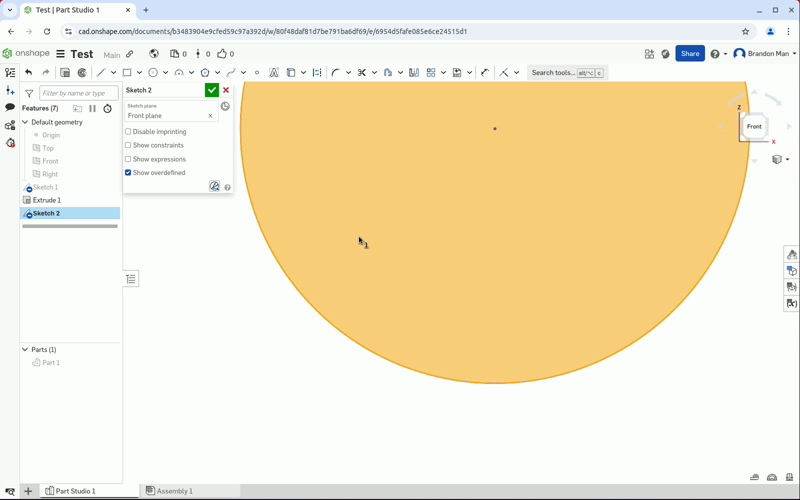
scroll(-6)
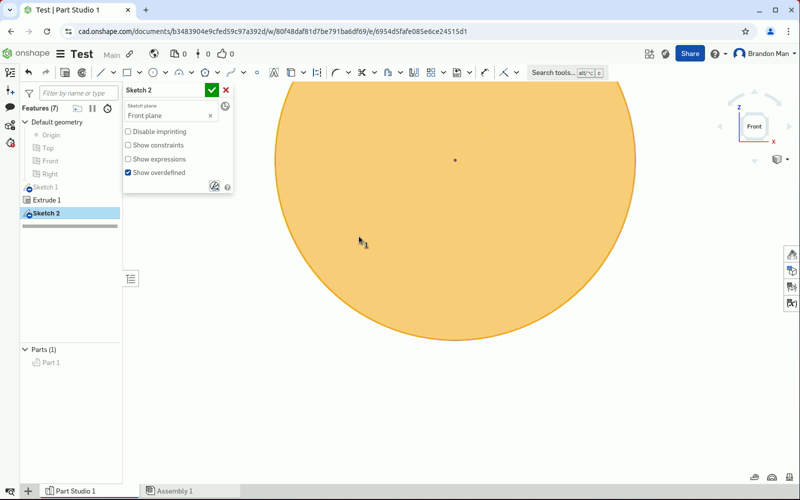
scroll(-6)
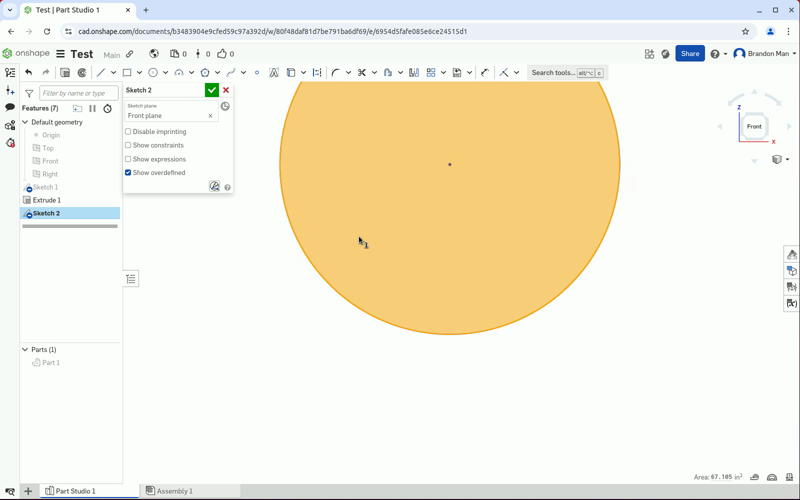
scroll(-6)
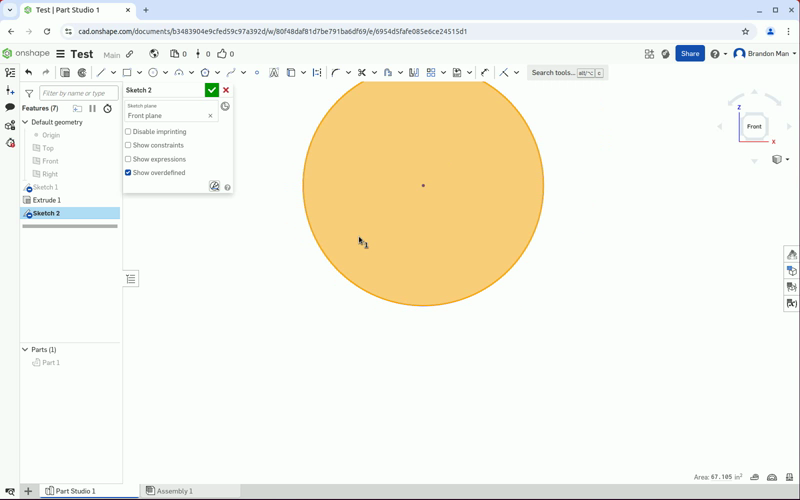
scroll(-6)
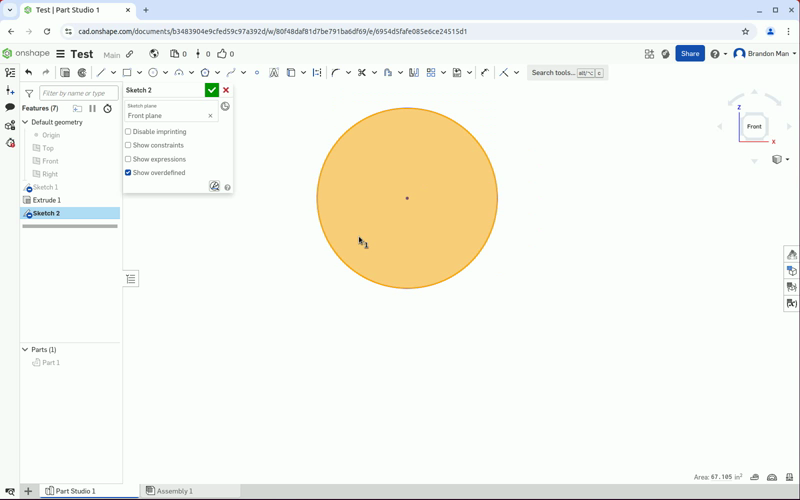
scroll(-6)
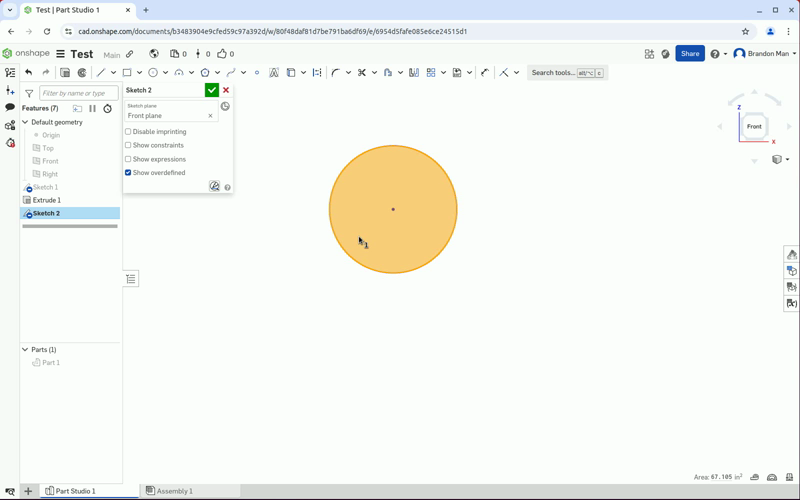
scroll(-6)
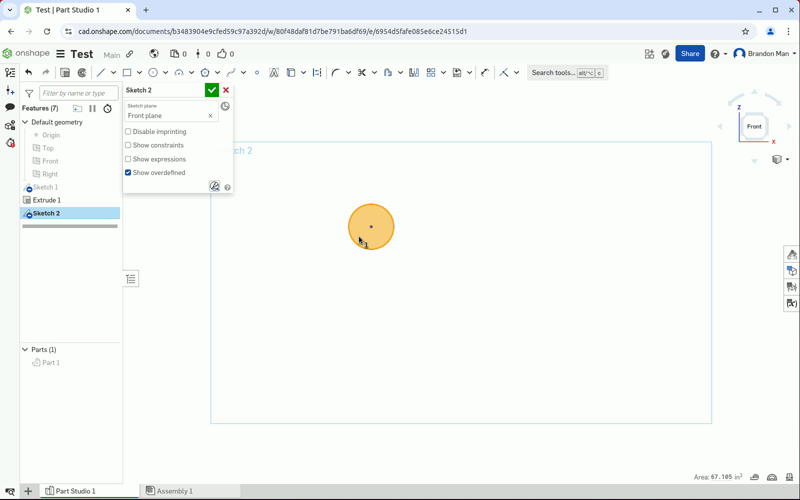
mouse_move(73, 352)
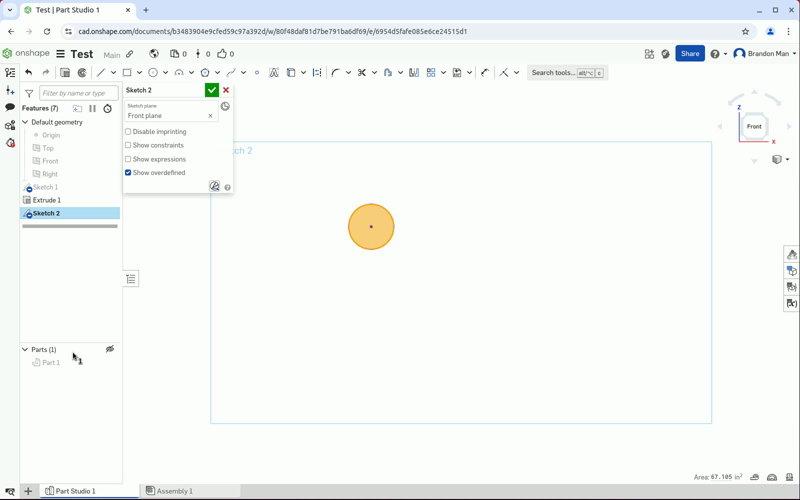
key(shift+y)
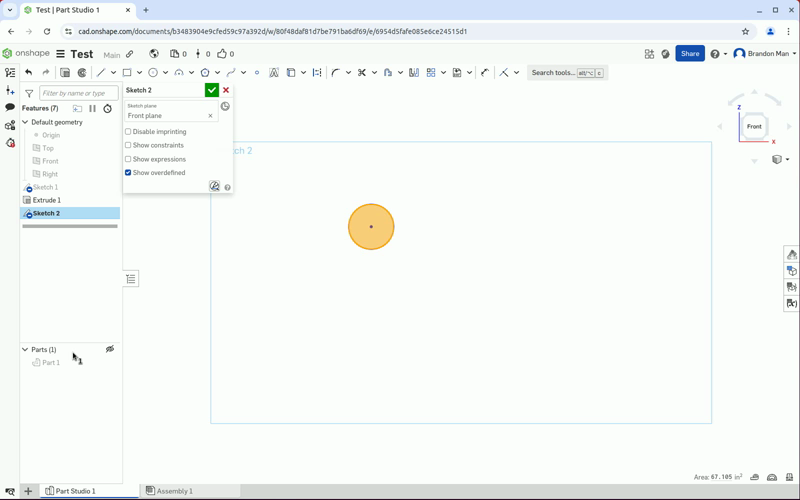
key(shift+e)
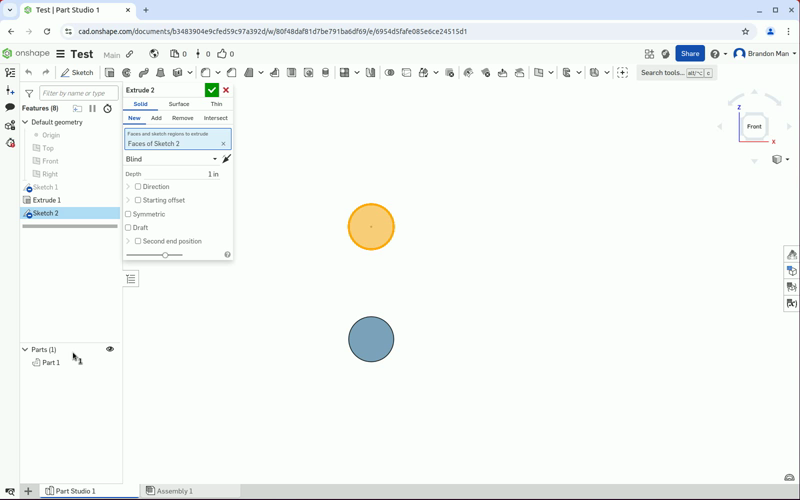
mouse_move(143, 106)
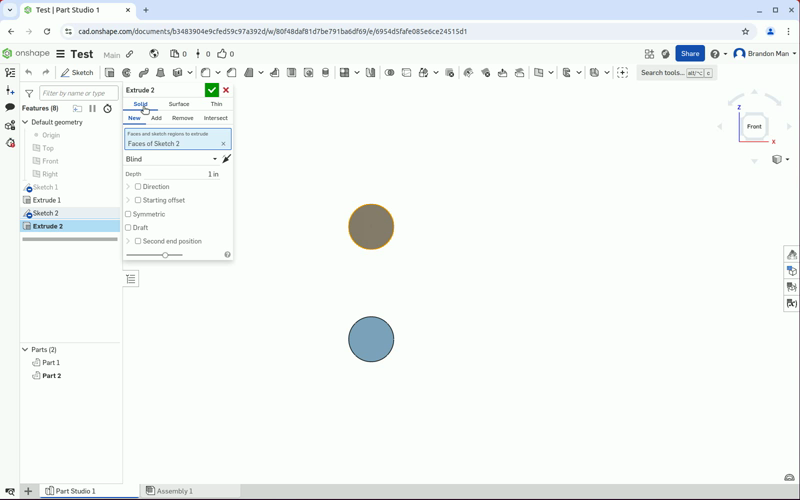
click(143, 106)
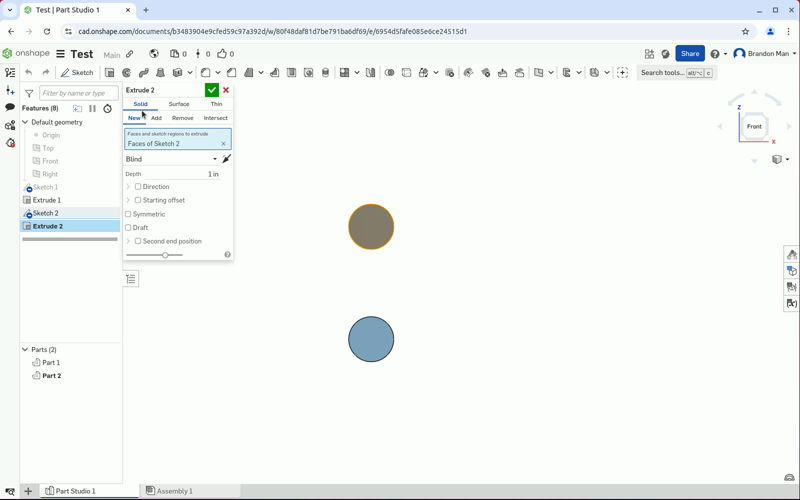
mouse_move(137, 120)
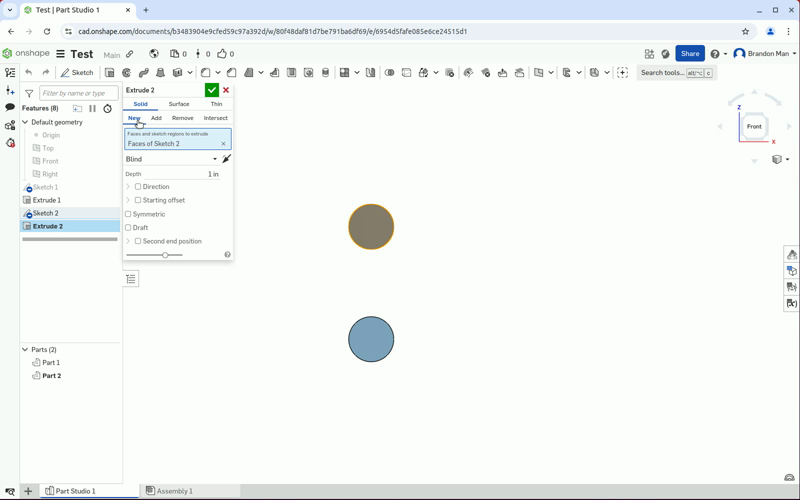
click(137, 120)
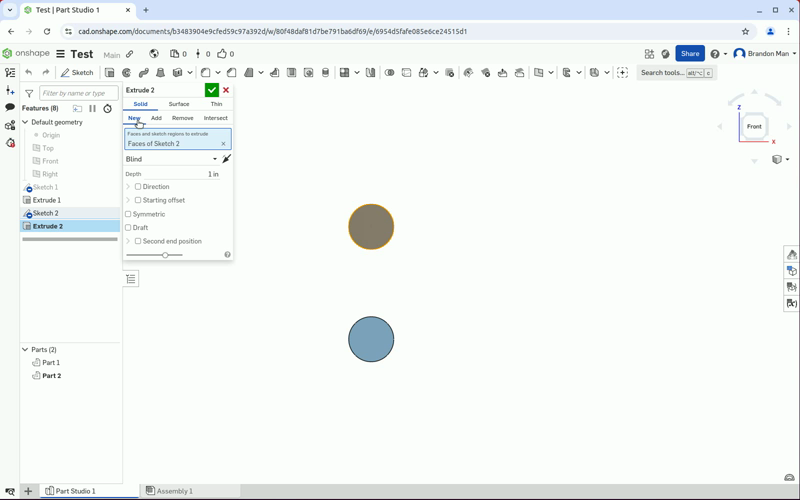
key(tab, 4)
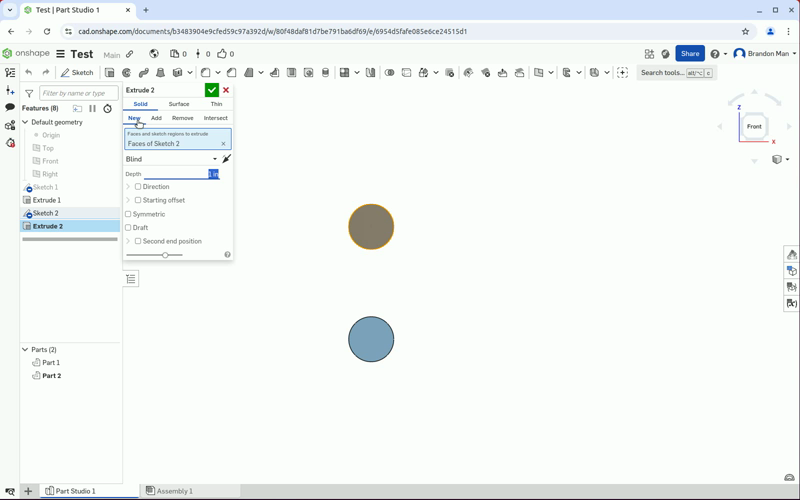
text(11.554)
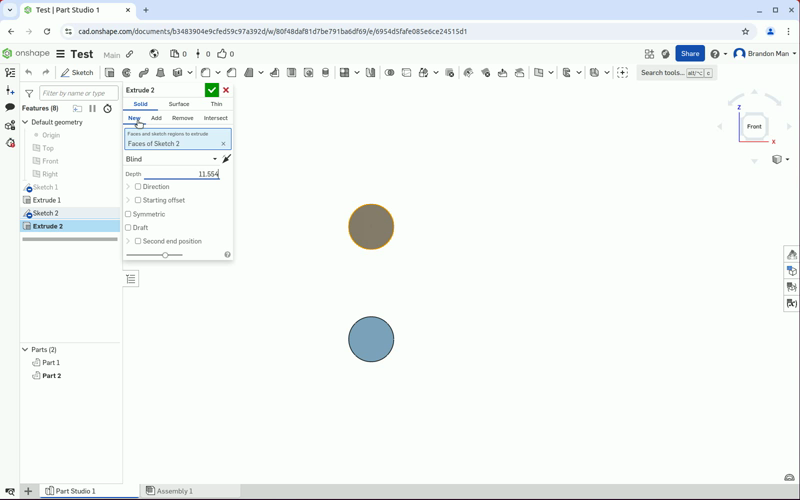
key(enter)
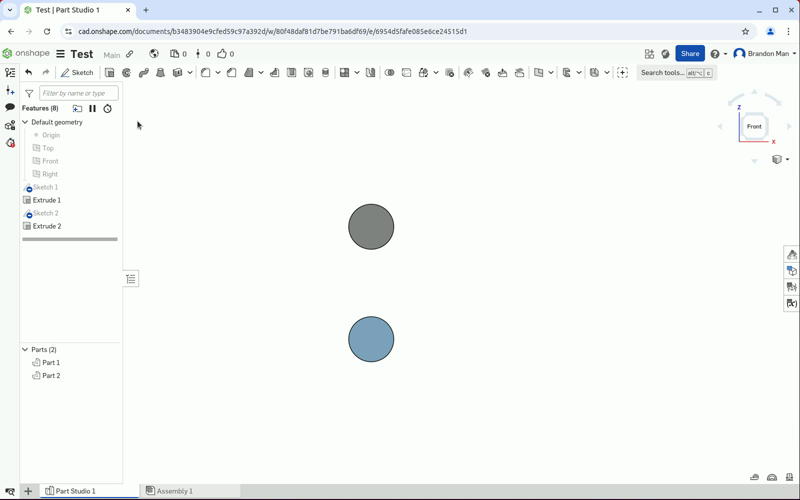
key(shift+h)
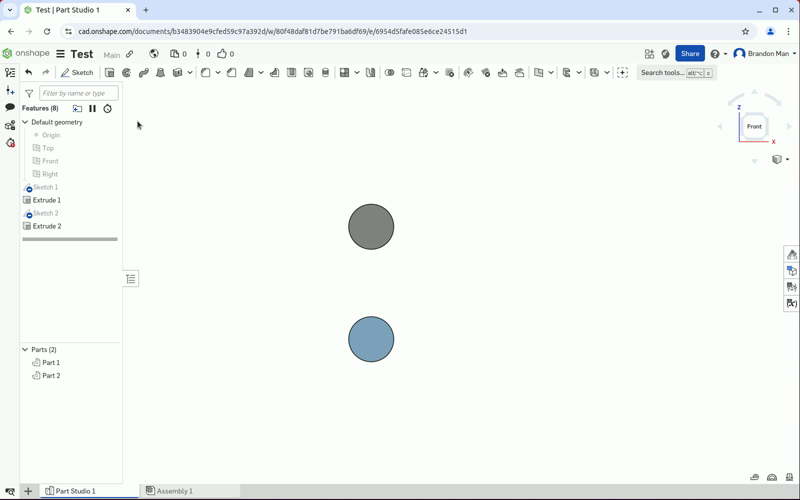
key(shift+h)
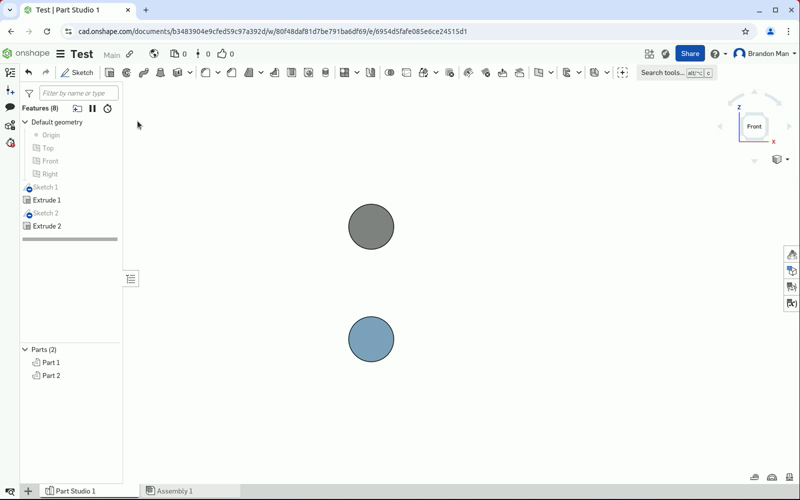
mouse_move(73, 189)
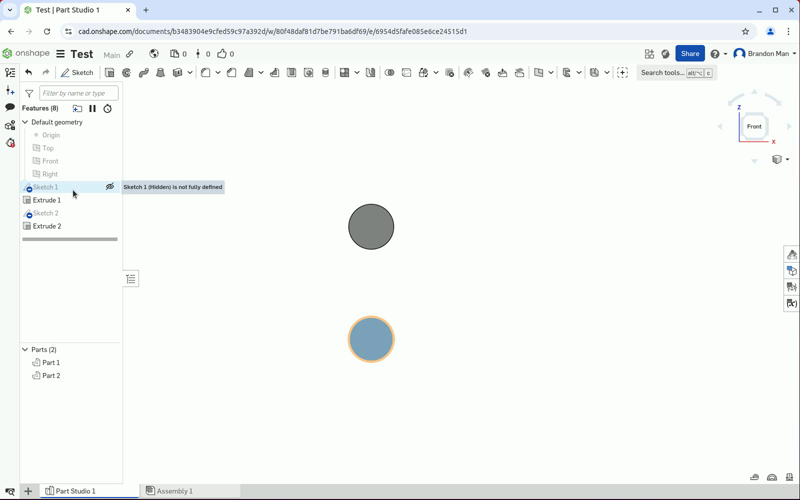
click(73, 189)
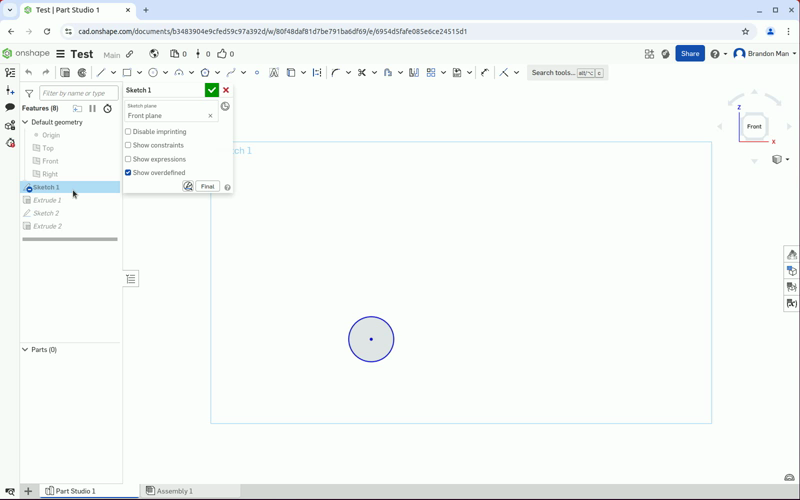
mouse_move(229, 92)
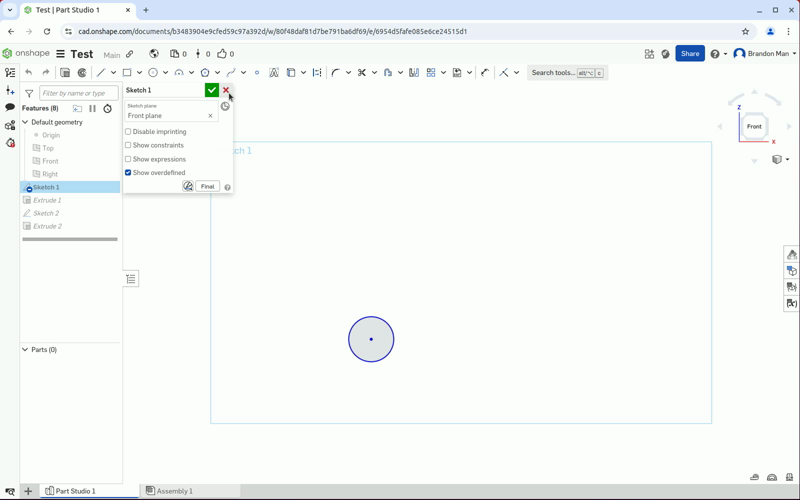
click(229, 92)
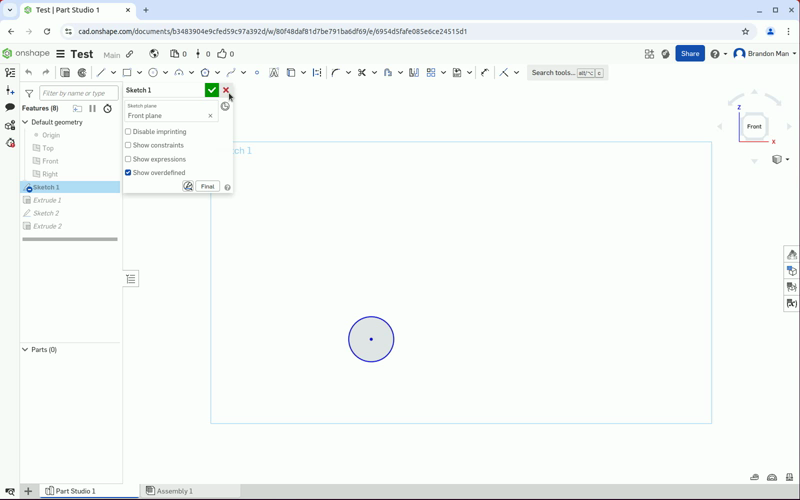
key(shift+s)
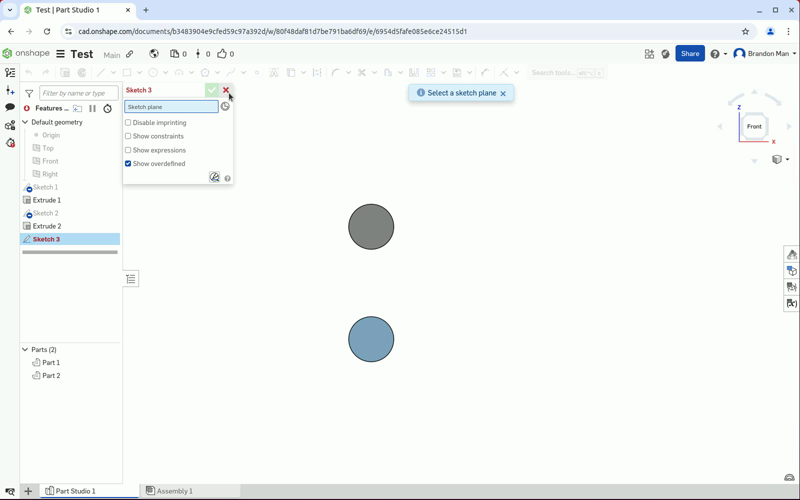
mouse_move(73, 163)
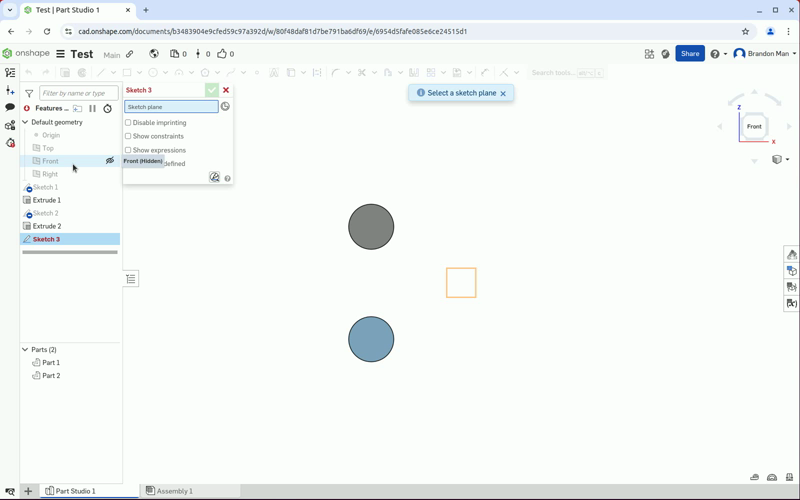
click(73, 163)
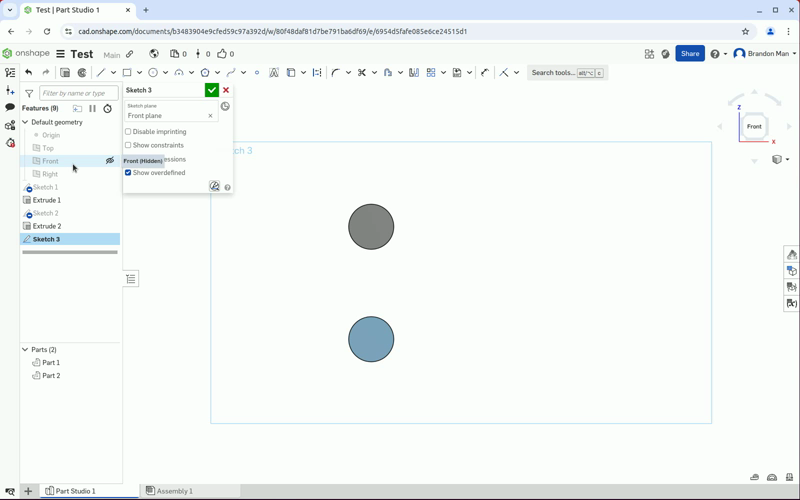
mouse_move(73, 352)
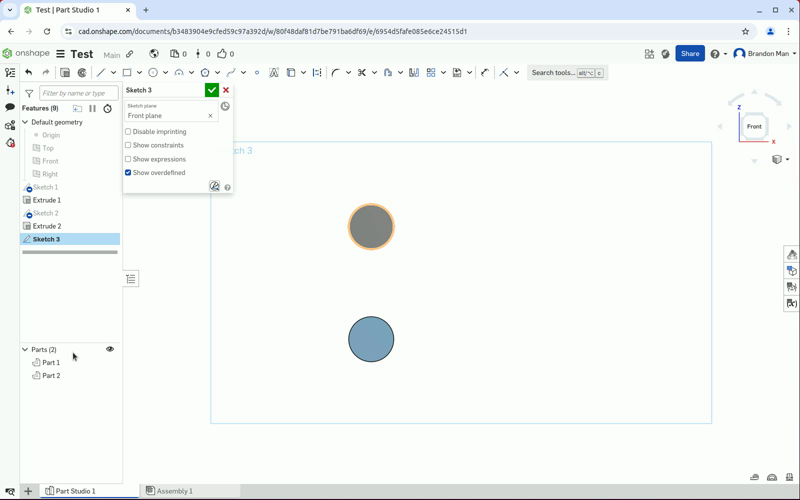
key(y)
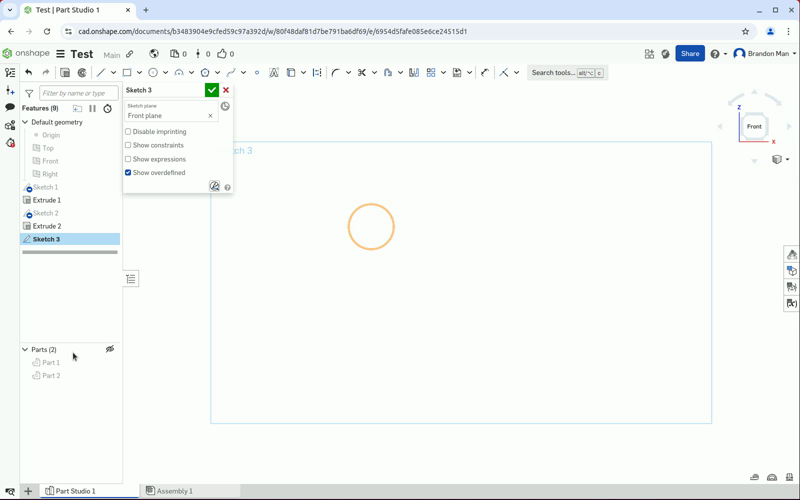
key(c)
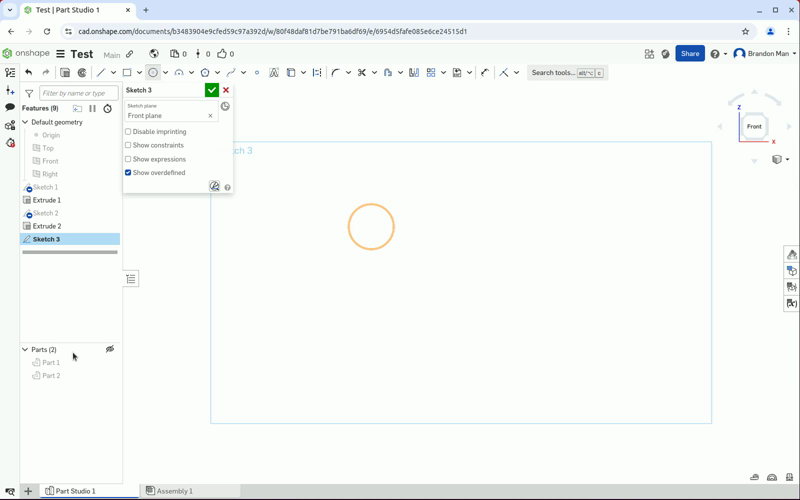
key_down(shift)
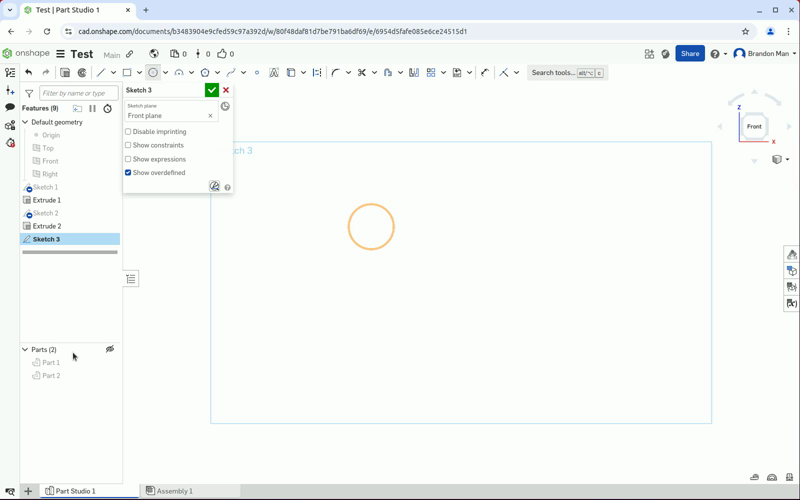
mouse_move(551, 339)
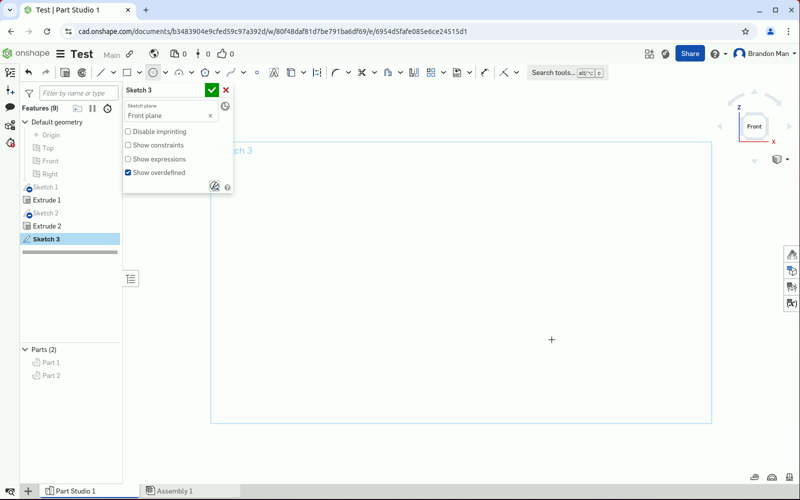
click(551, 339)
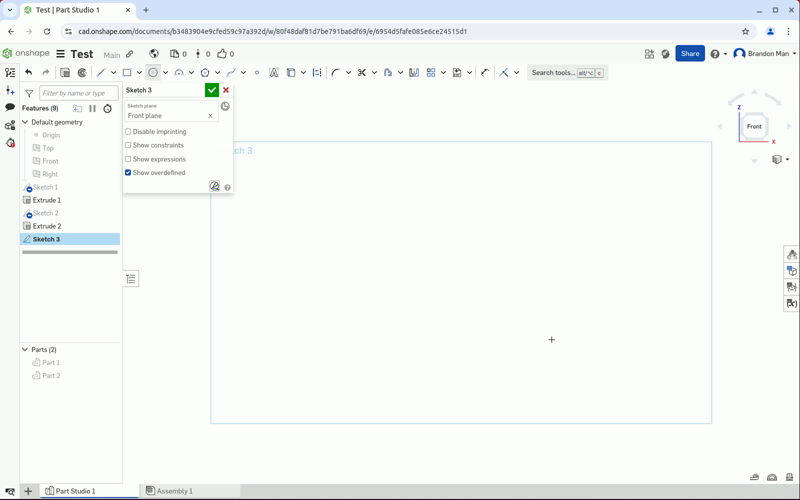
key_up(shift)
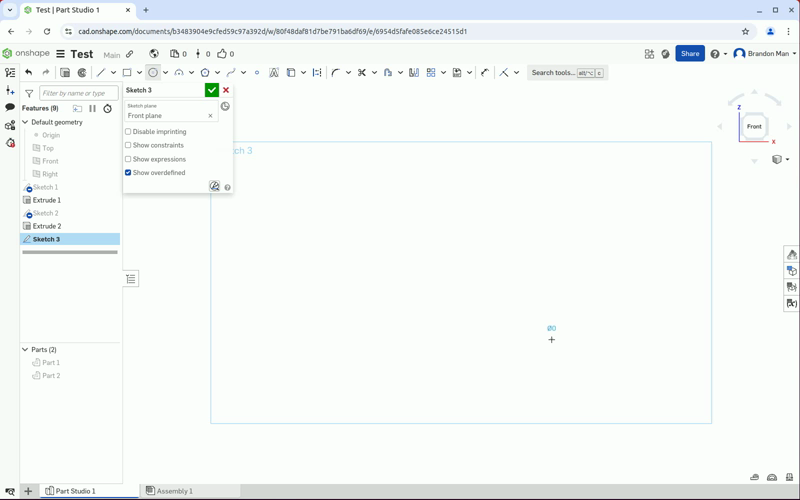
mouse_move(574, 339)
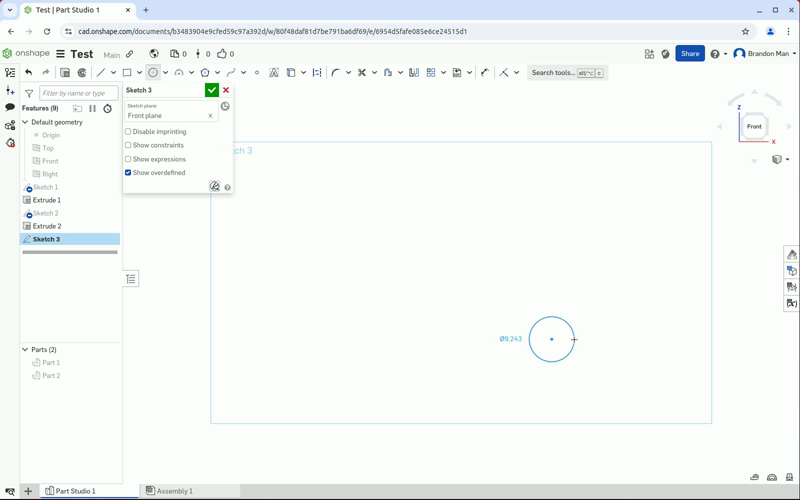
click(574, 339)
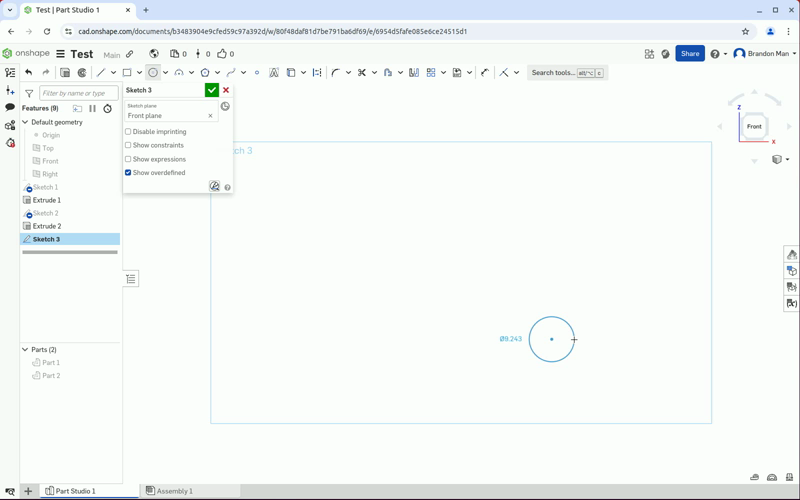
key(esc)
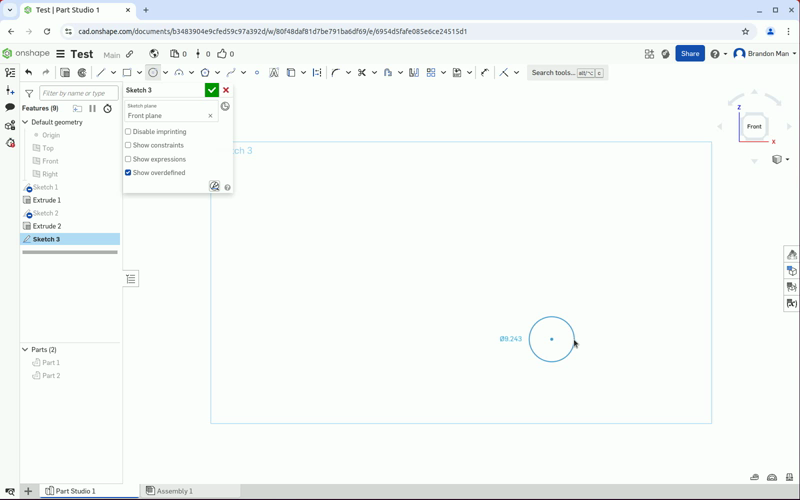
mouse_move(567, 330)
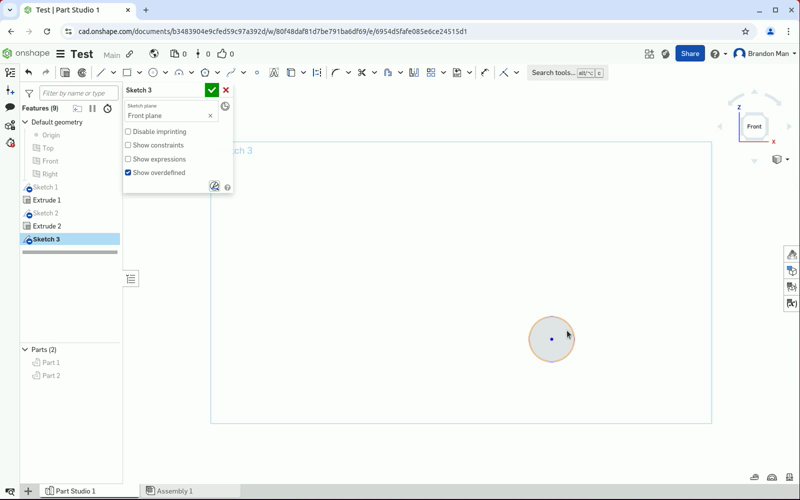
scroll(6)
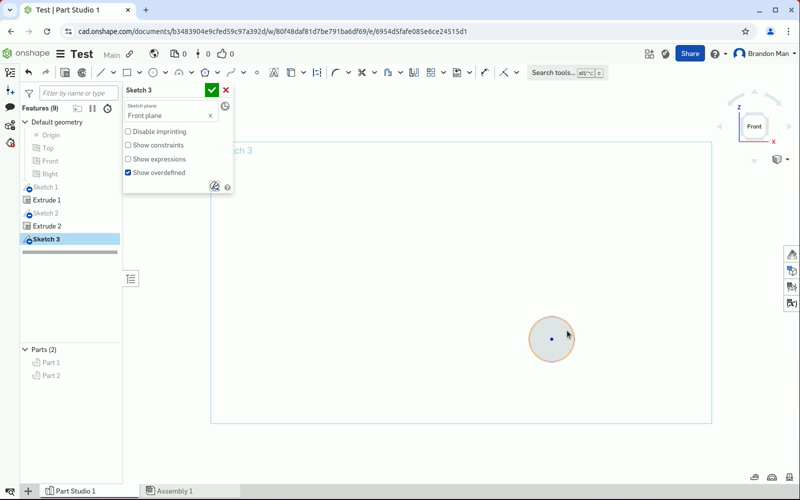
scroll(6)
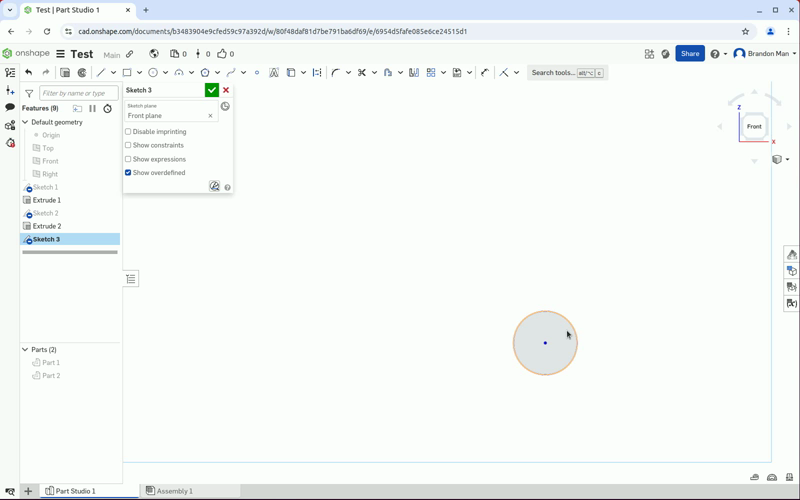
scroll(6)
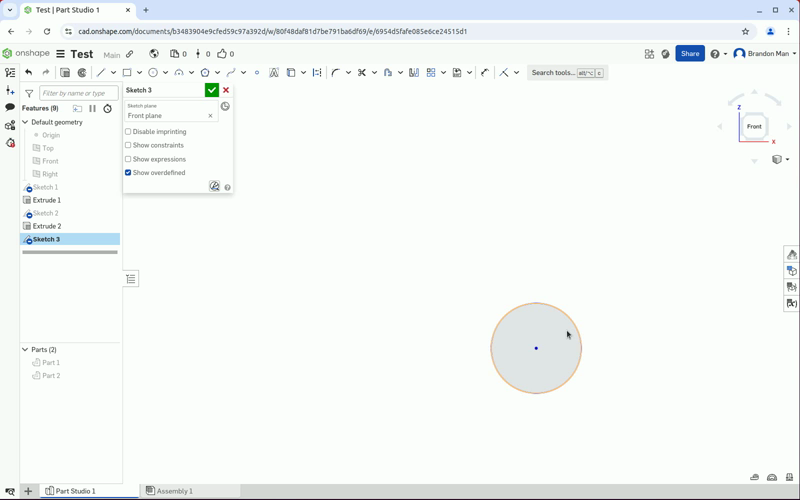
scroll(6)
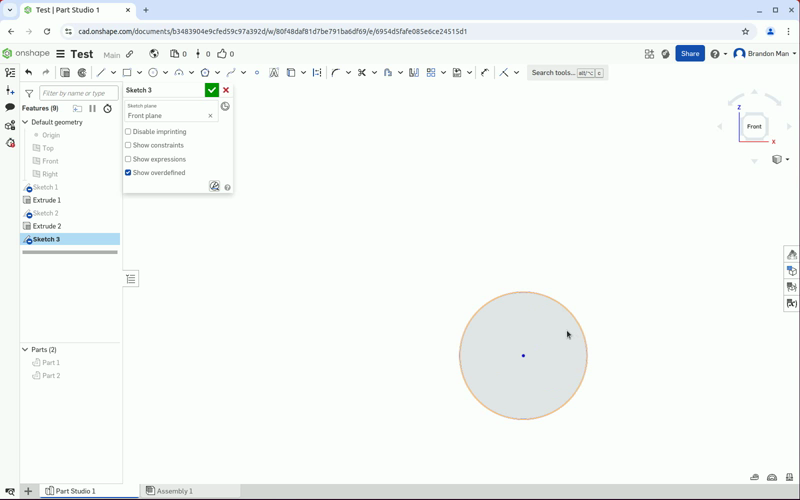
scroll(6)
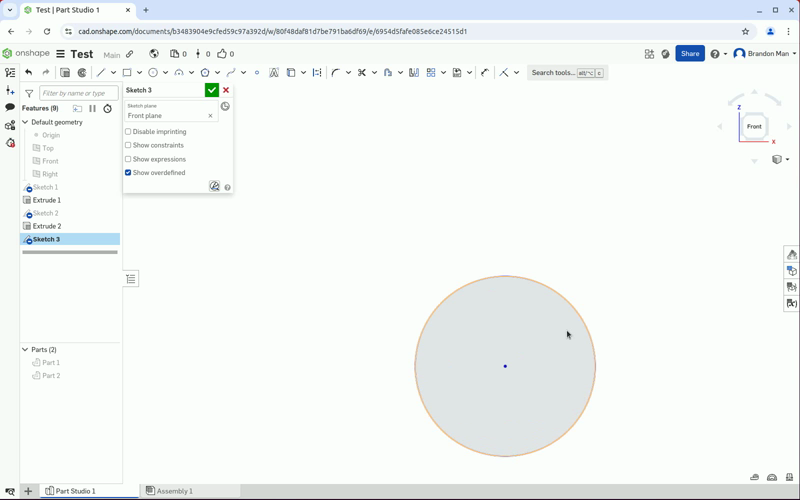
scroll(6)
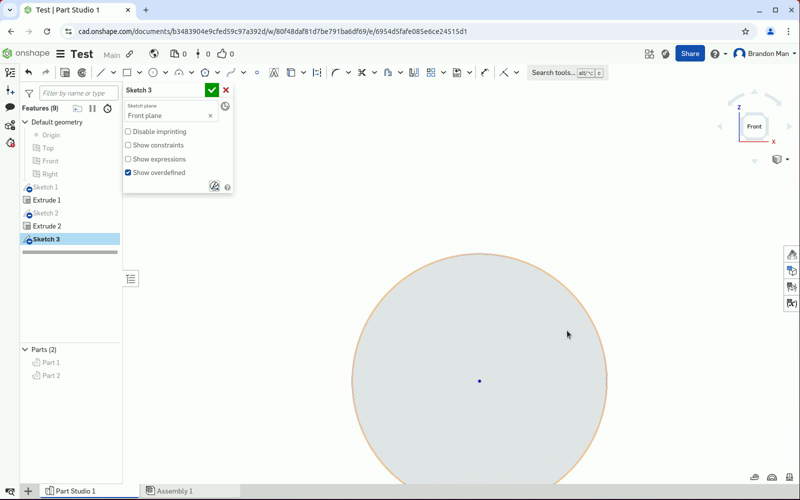
scroll(6)
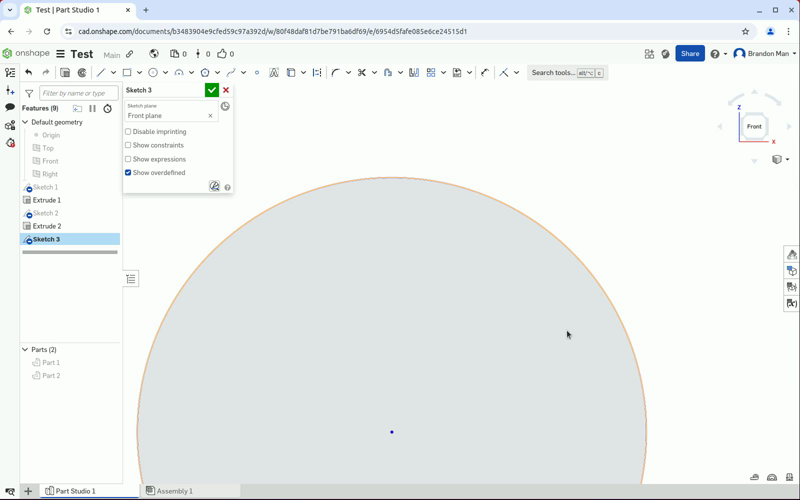
click(567, 330)
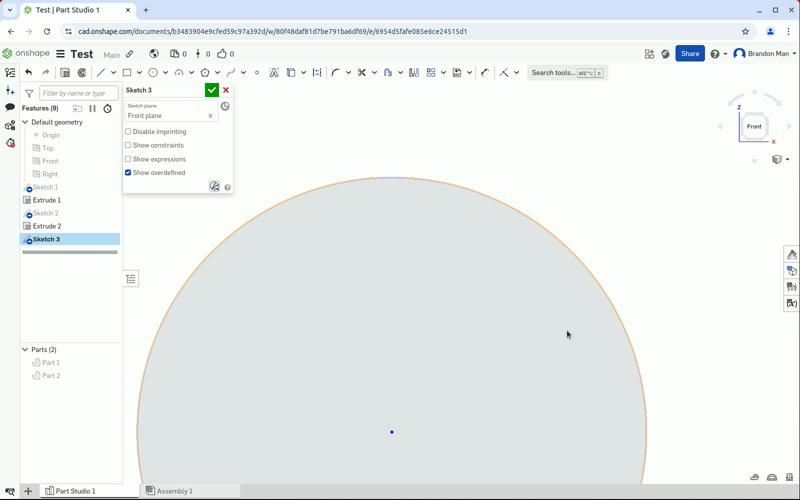
scroll(-6)
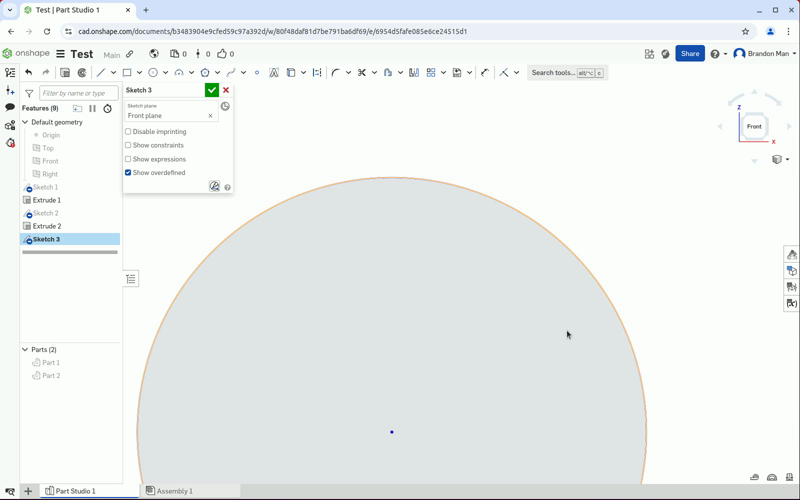
scroll(-6)
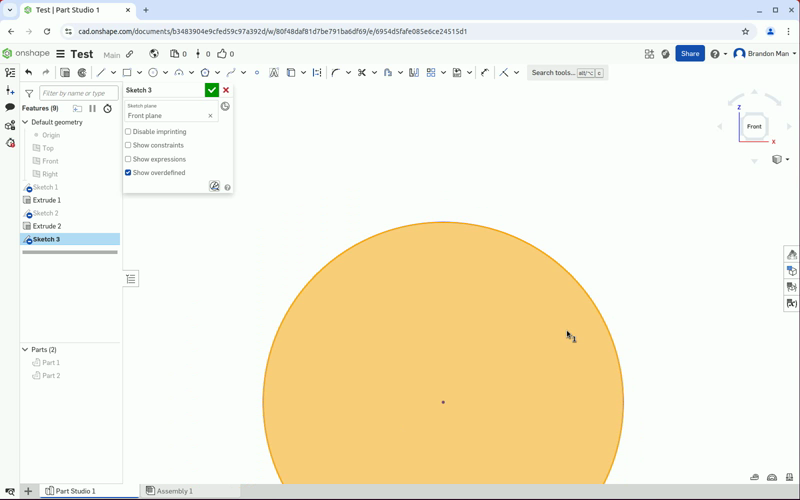
scroll(-6)
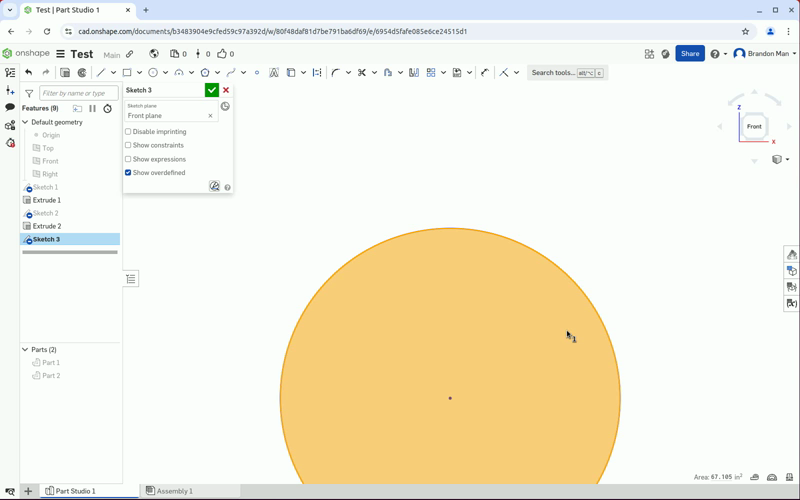
scroll(-6)
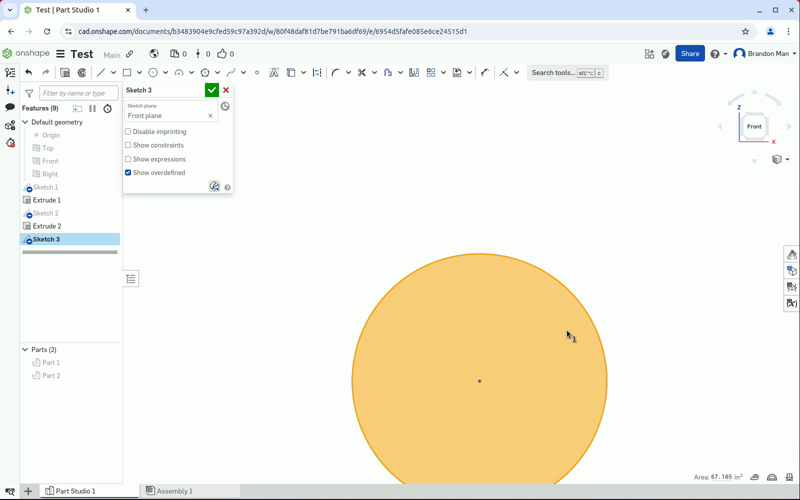
scroll(-6)
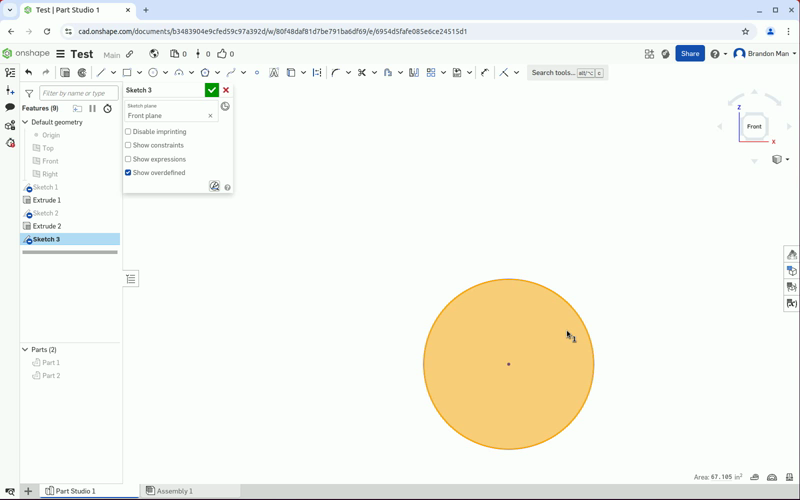
scroll(-6)
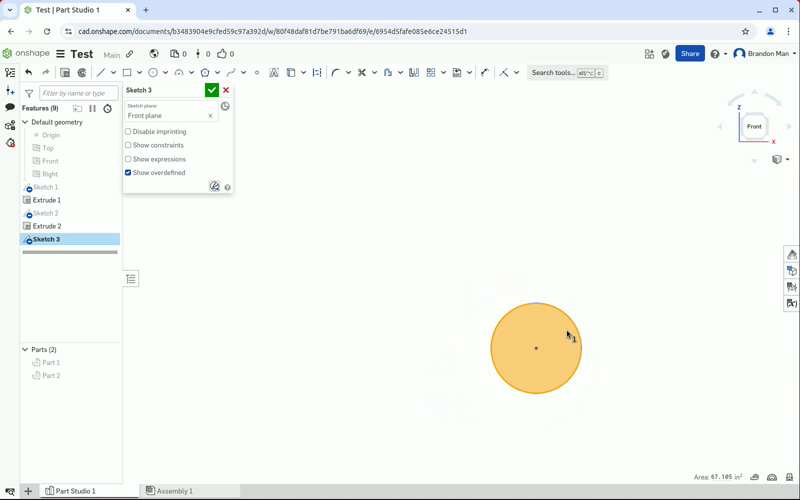
scroll(-6)
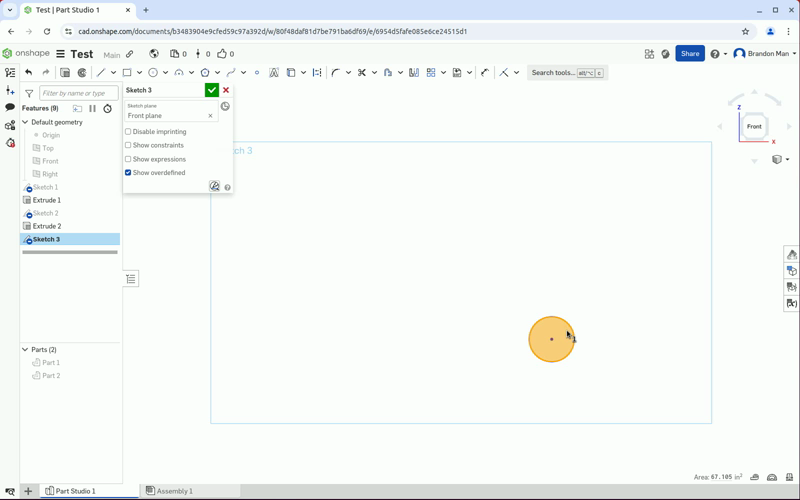
mouse_move(73, 352)
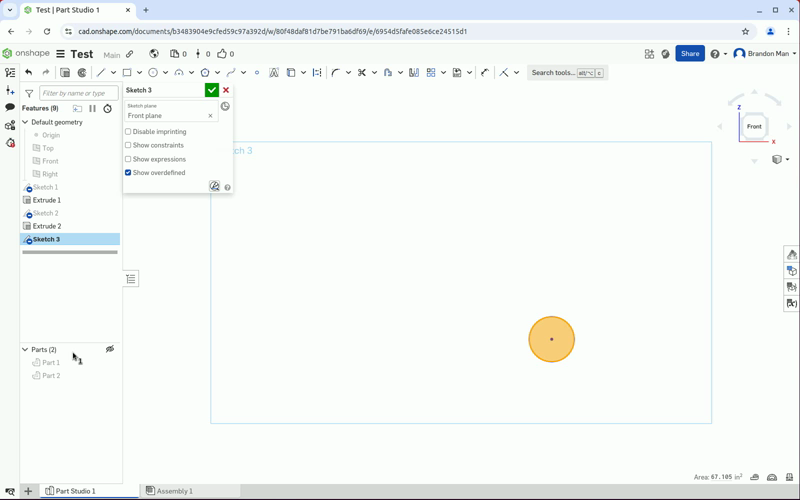
key(shift+y)
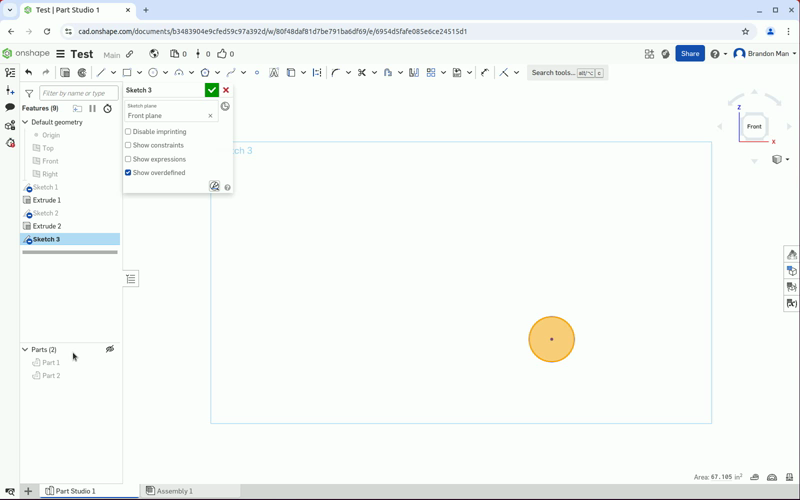
key(shift+e)
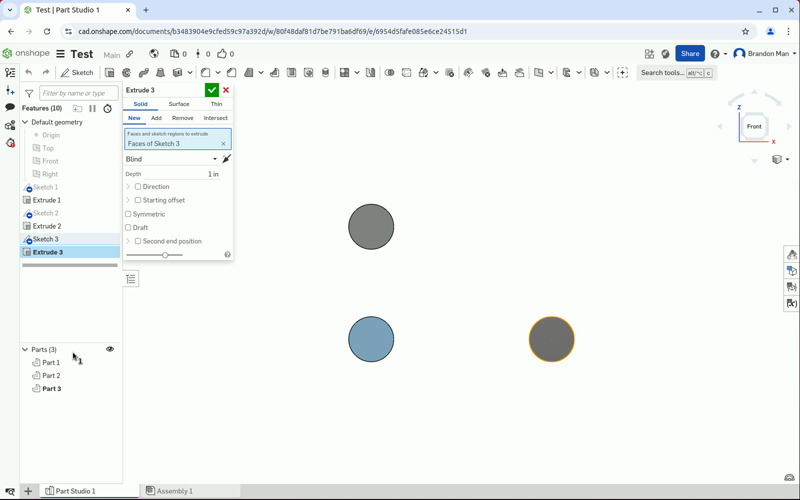
mouse_move(143, 106)
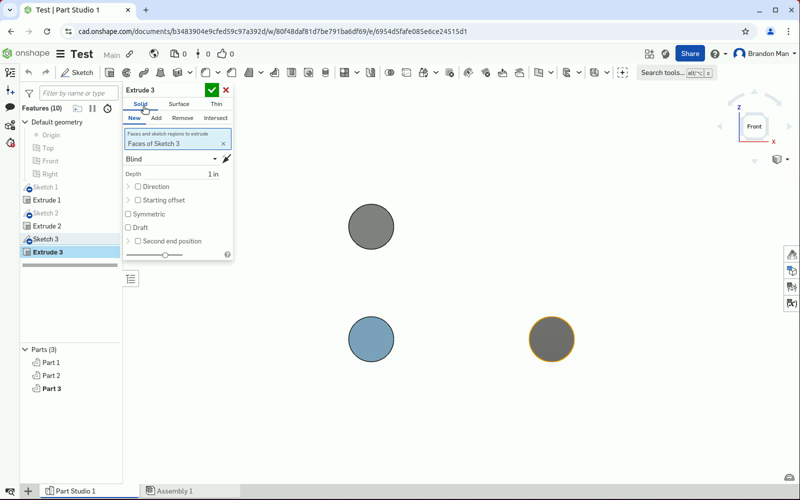
click(143, 106)
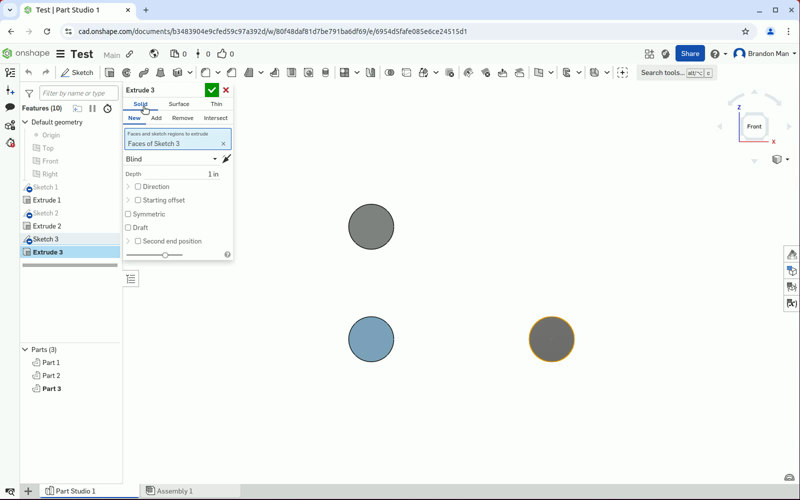
mouse_move(137, 120)
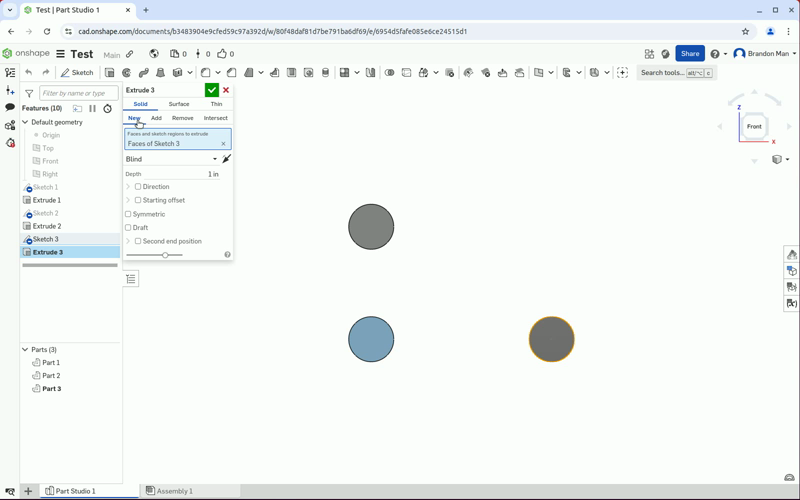
click(137, 120)
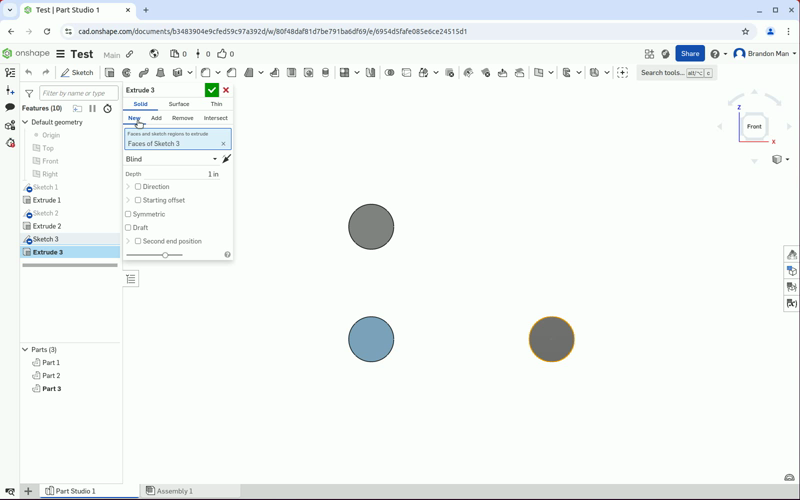
key(tab, 4)
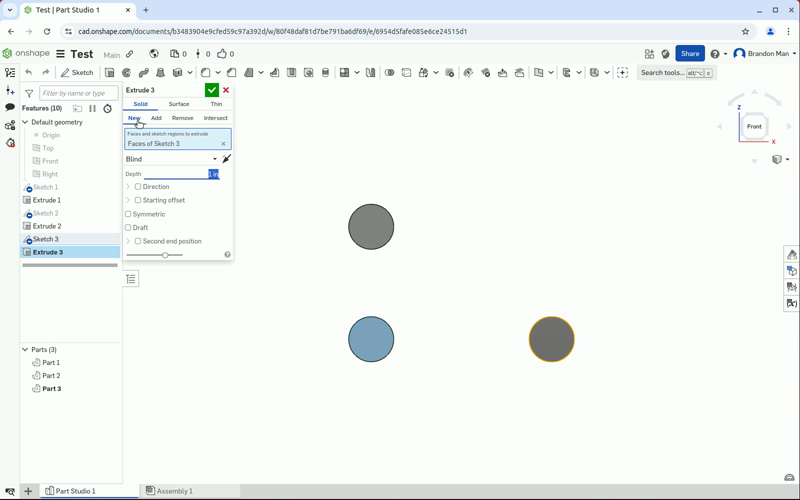
text(11.554)
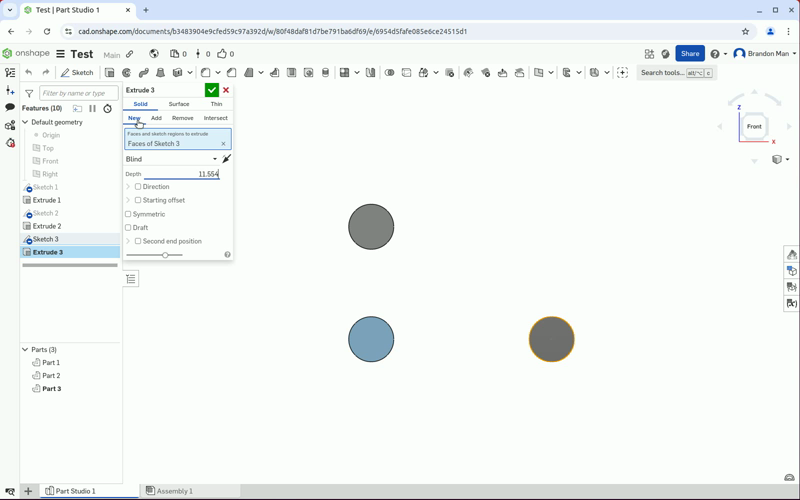
key(enter)
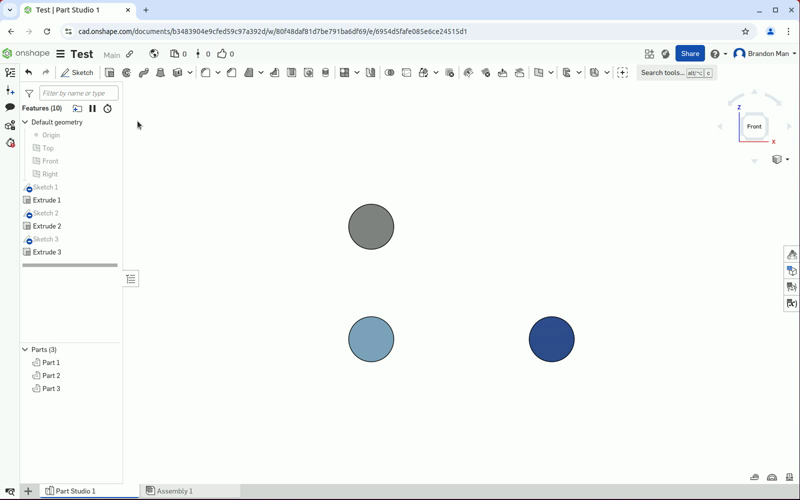
key(shift+h)
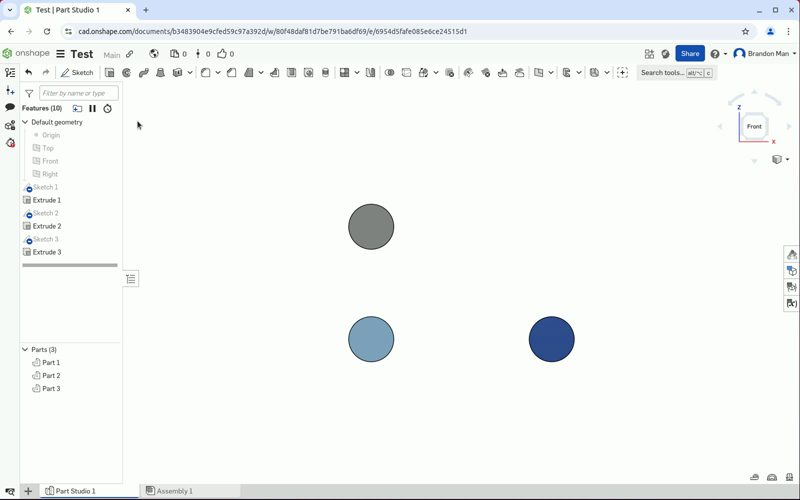
key(shift+h)
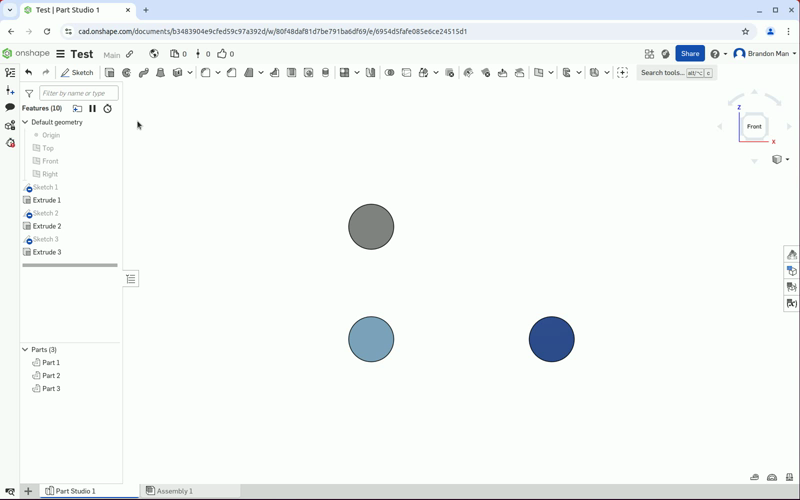
mouse_move(73, 189)
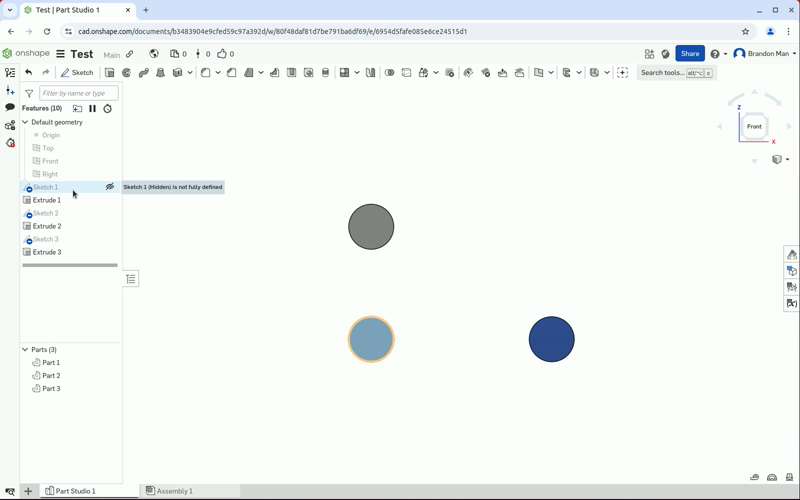
click(73, 189)
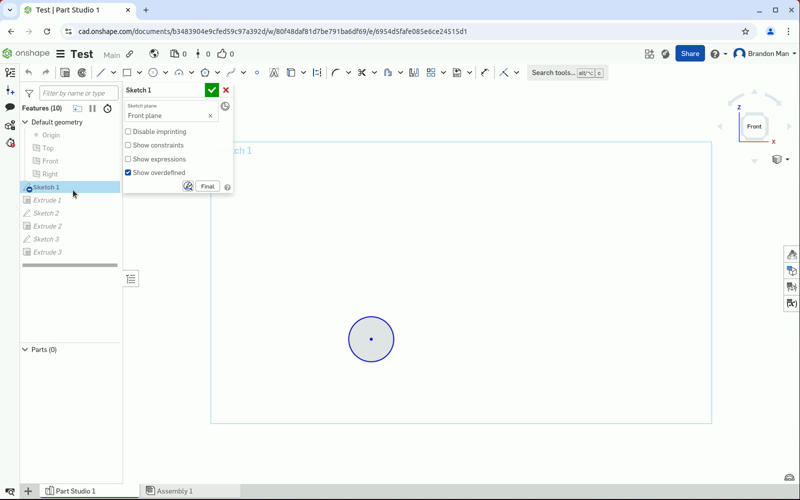
mouse_move(229, 92)
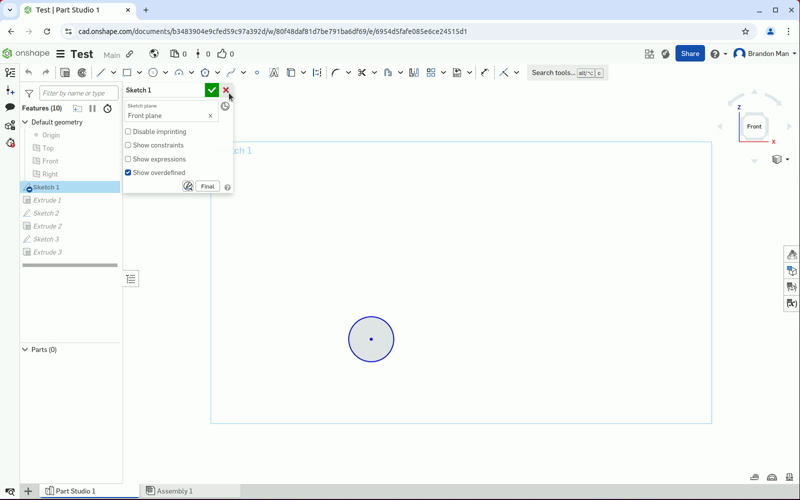
click(229, 92)
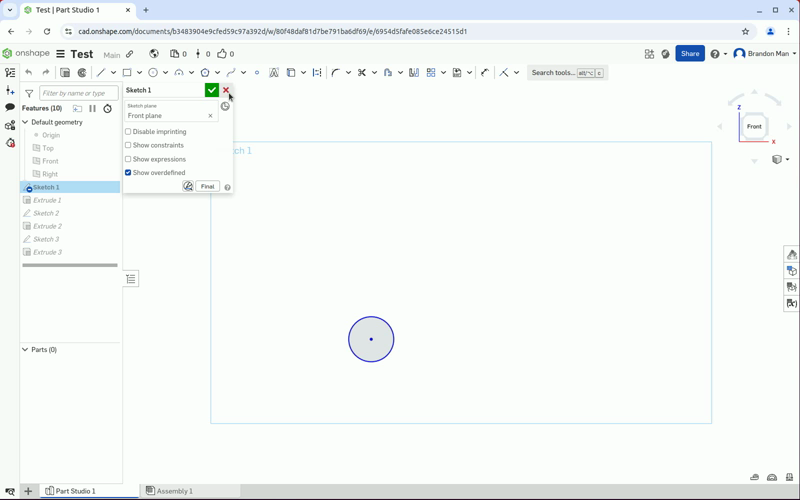
key(shift+s)
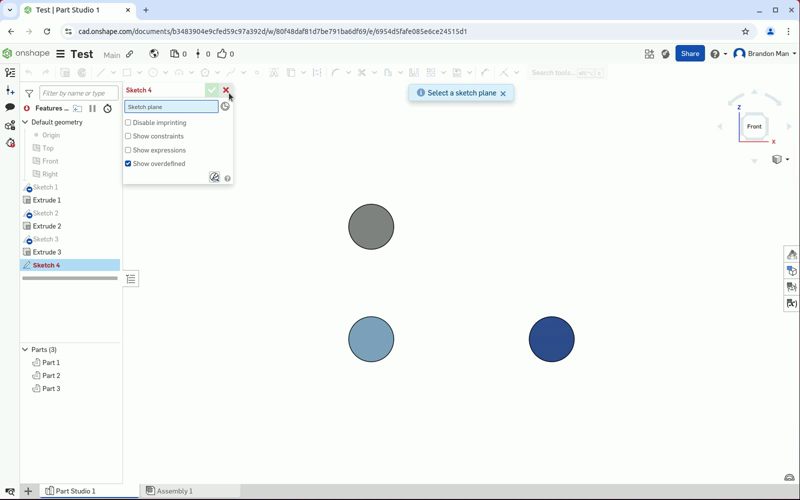
mouse_move(73, 163)
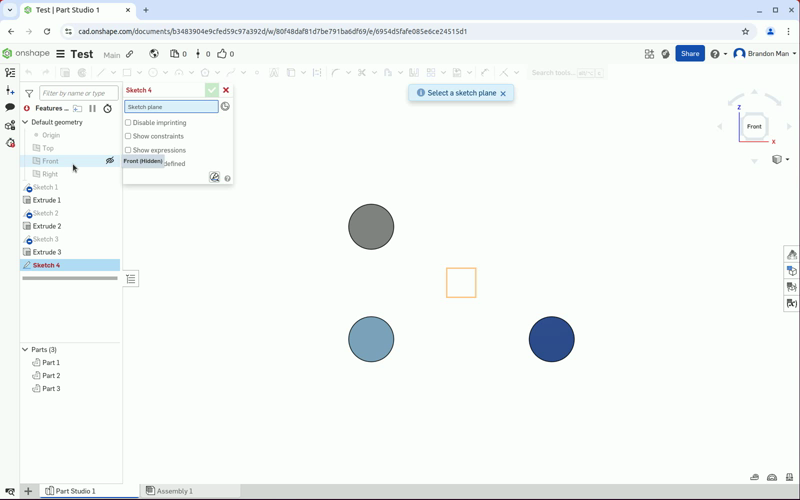
click(73, 163)
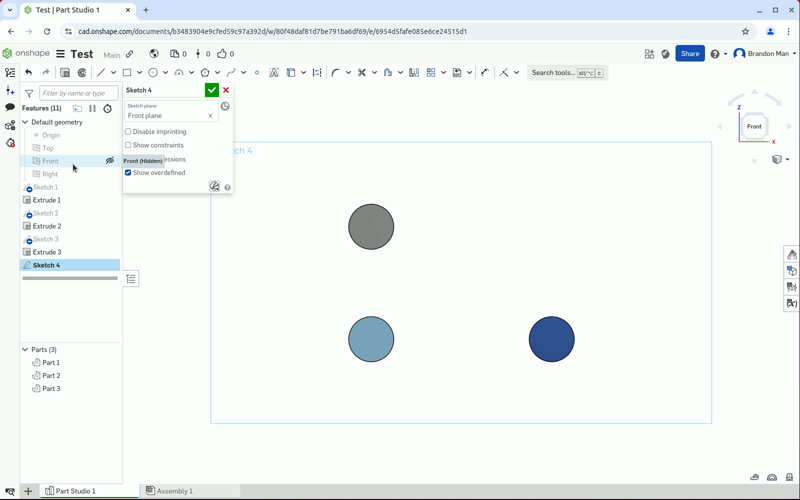
mouse_move(73, 352)
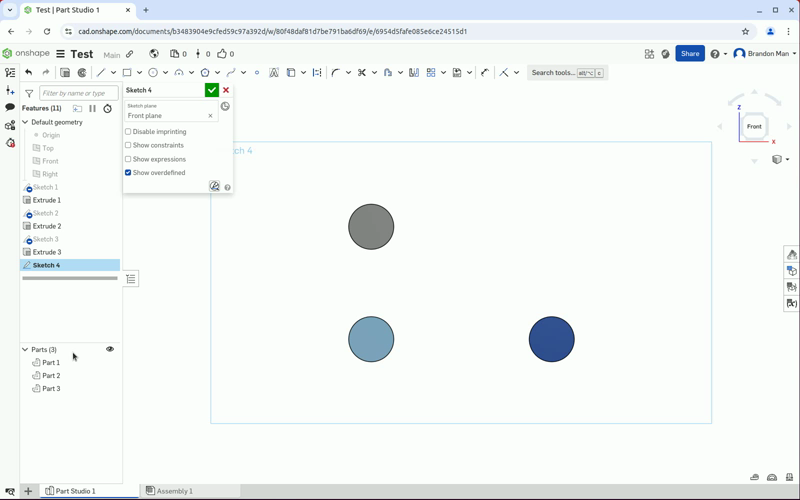
key(y)
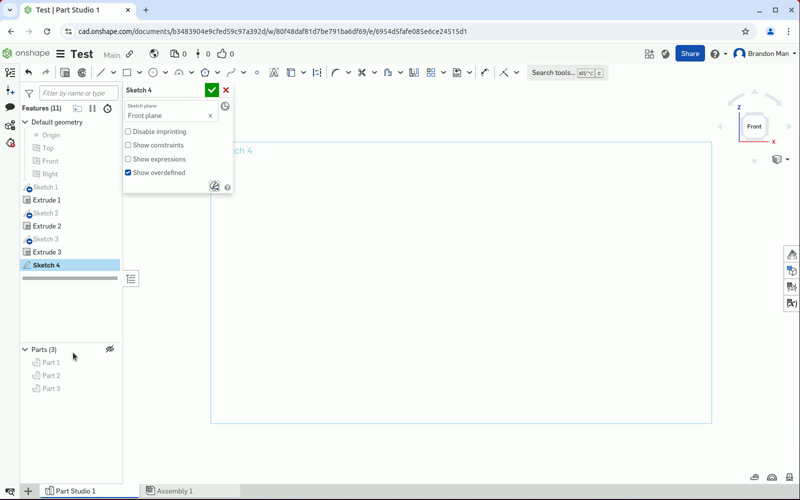
key(c)
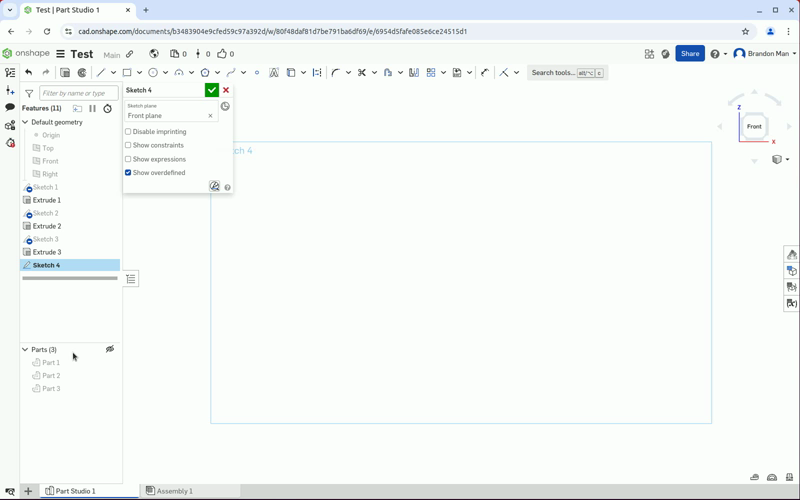
key_down(shift)
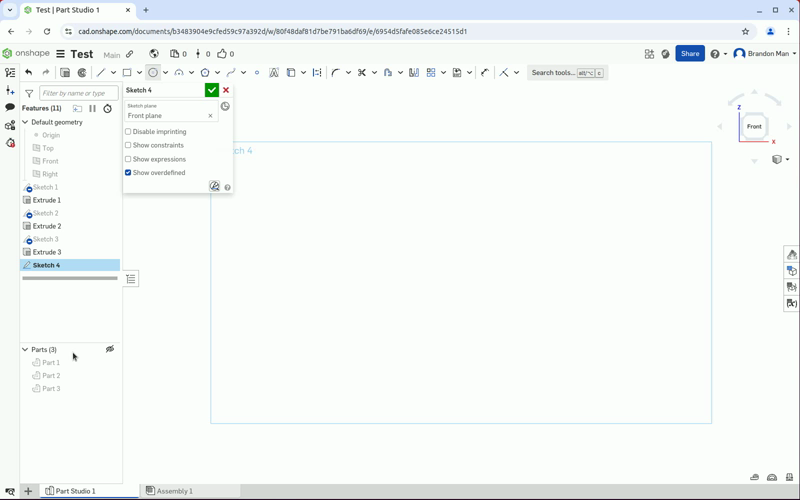
mouse_move(551, 226)
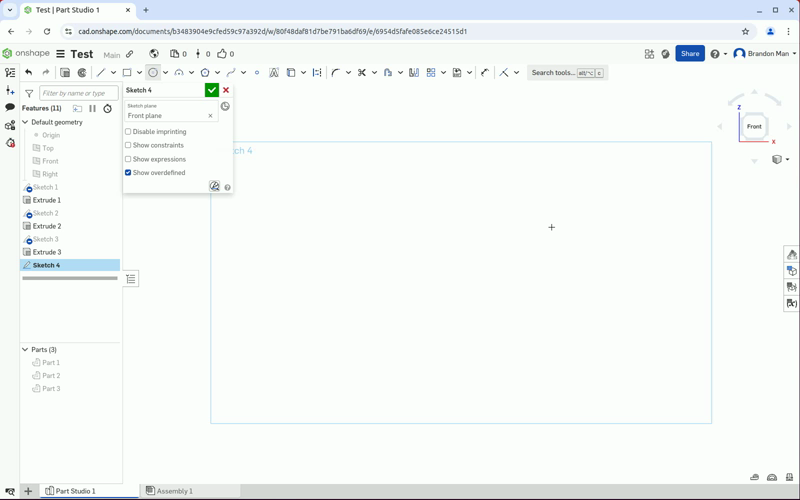
click(551, 226)
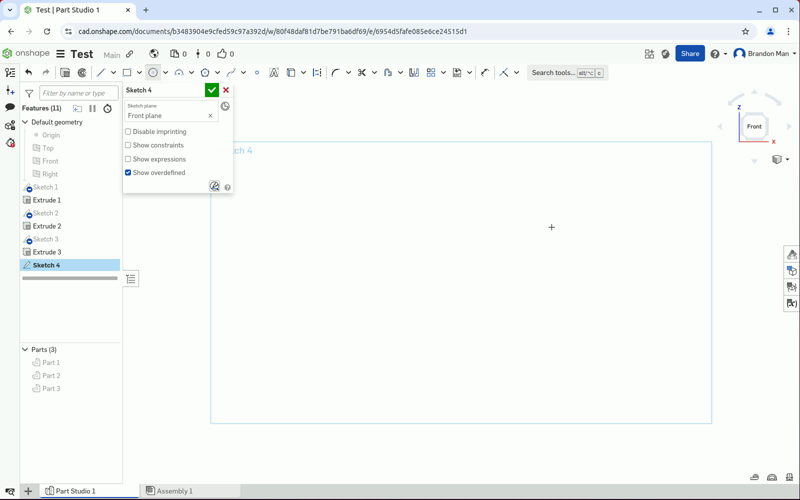
key_up(shift)
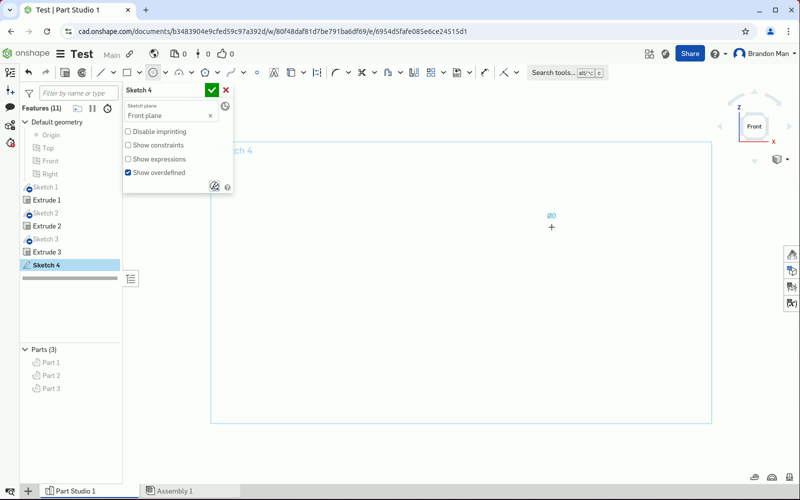
mouse_move(574, 226)
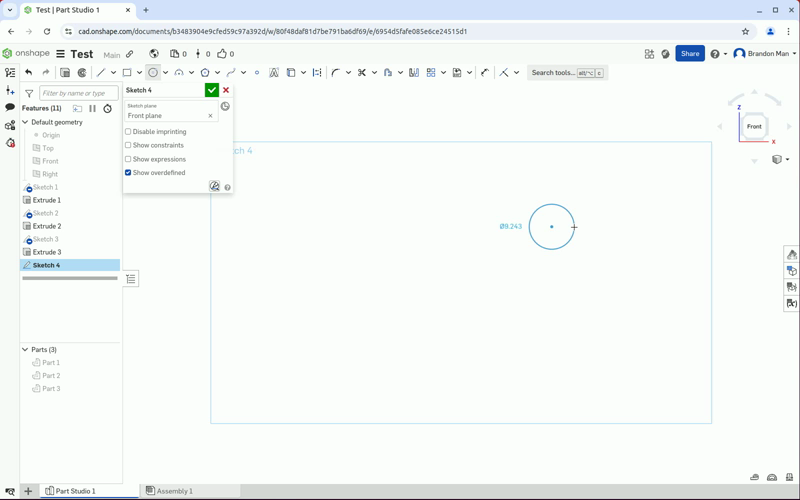
click(574, 226)
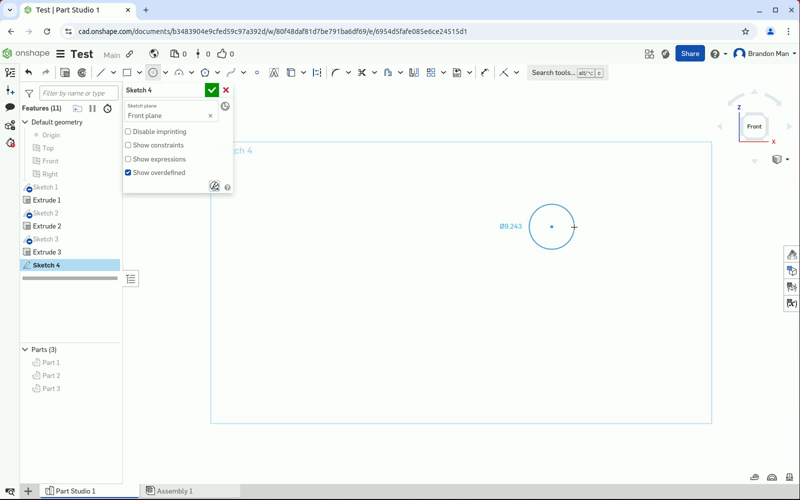
key(esc)
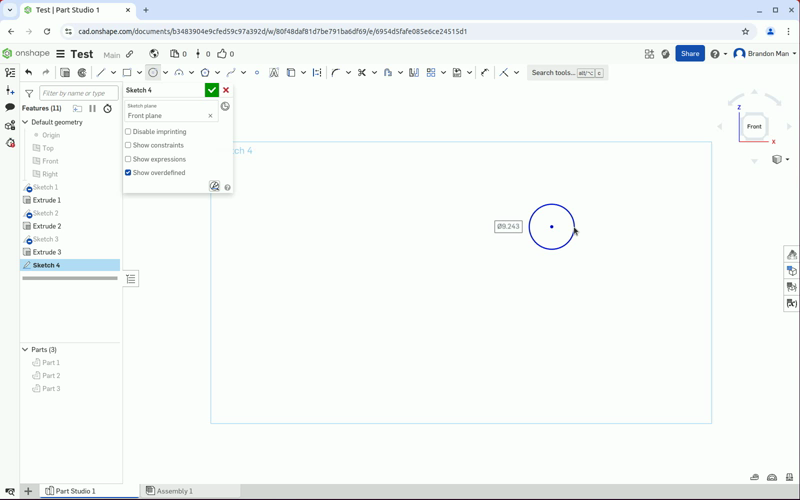
mouse_move(540, 231)
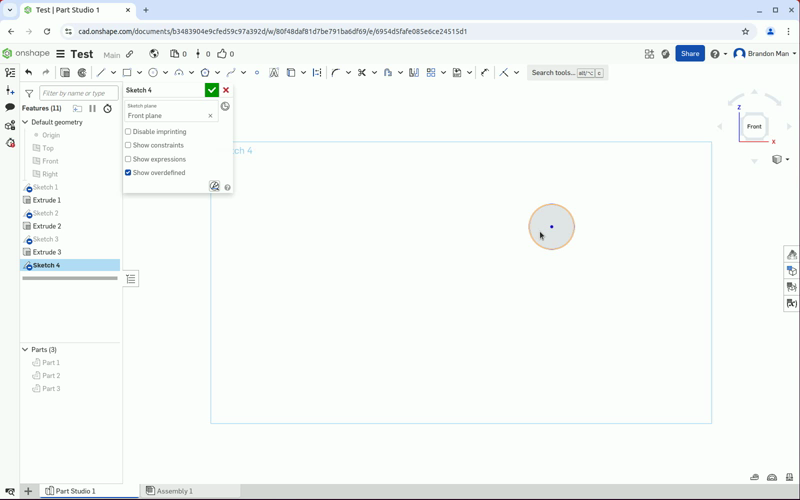
scroll(6)
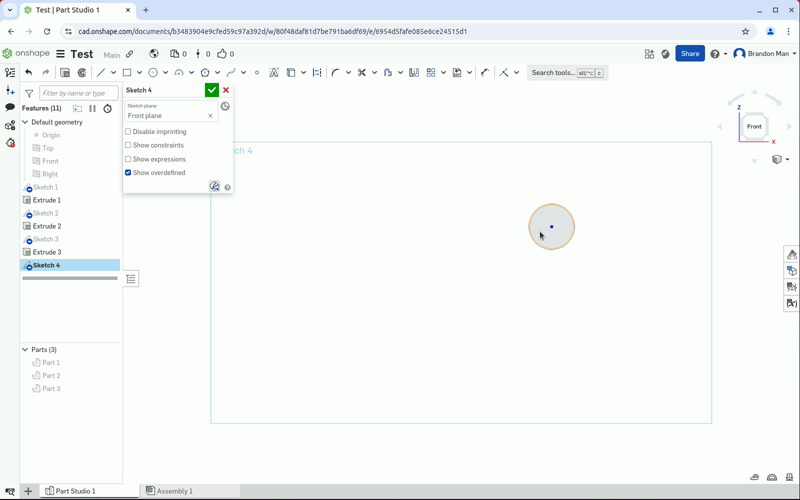
scroll(6)
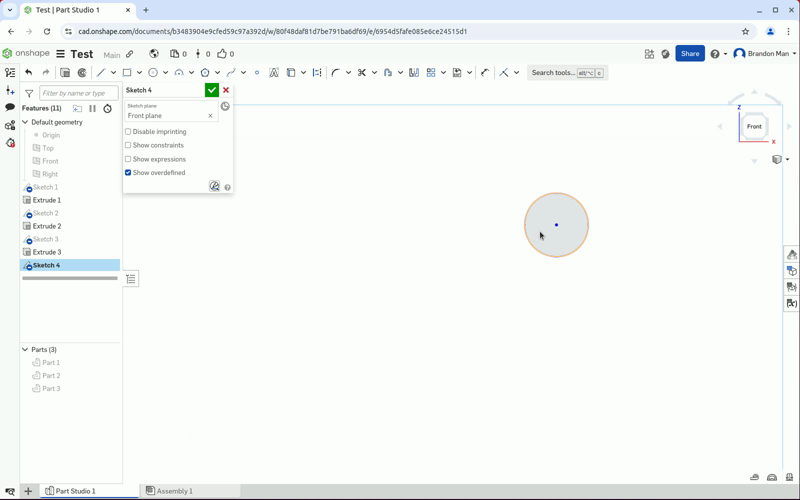
scroll(6)
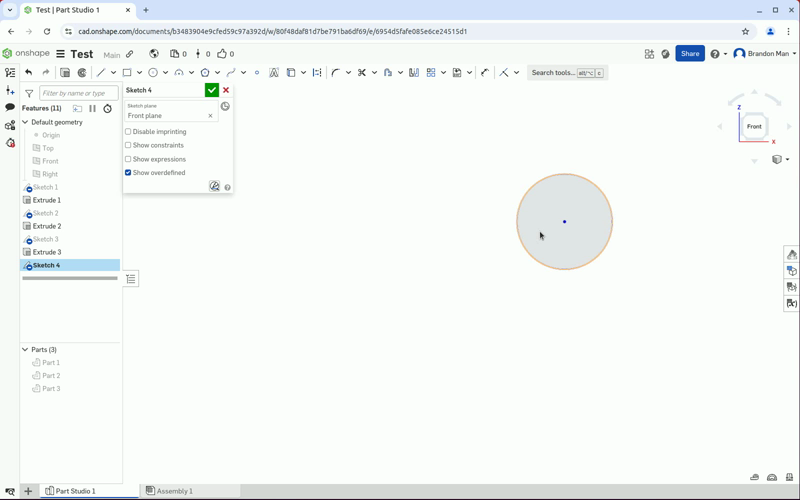
scroll(6)
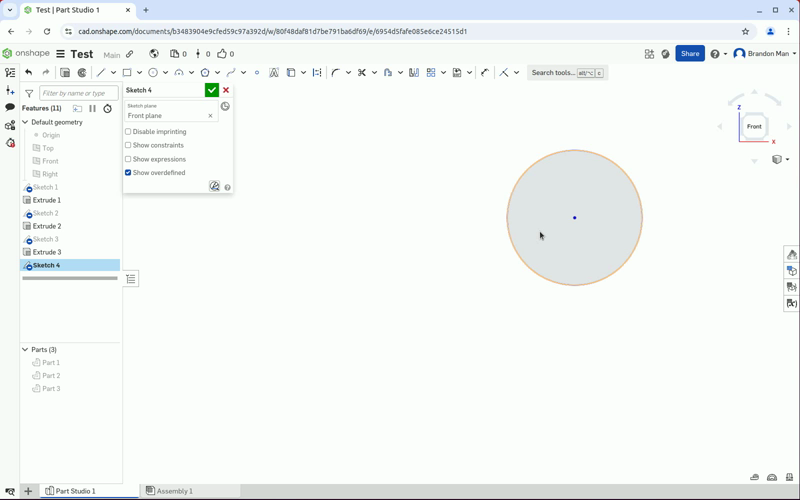
scroll(6)
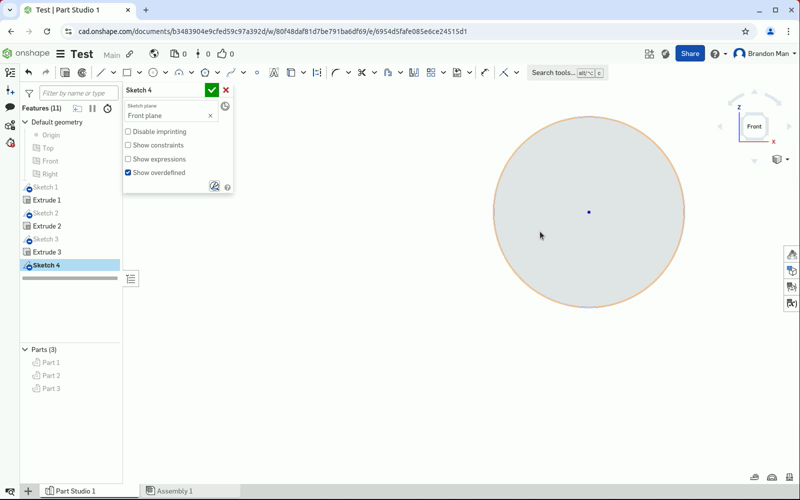
scroll(6)
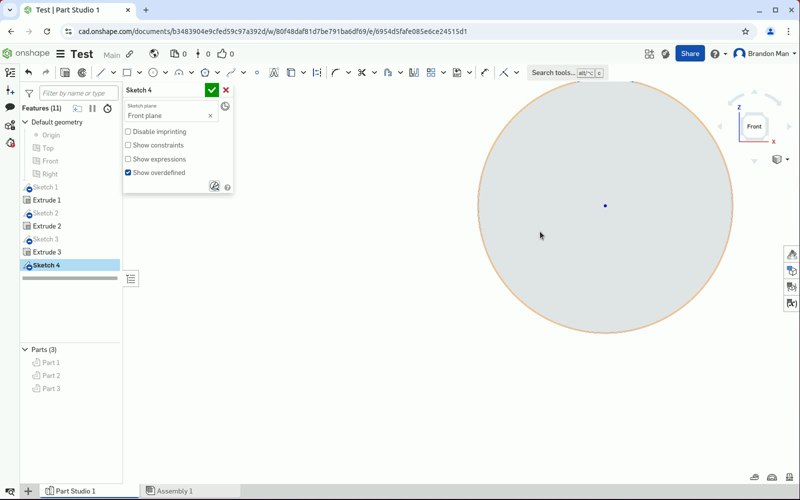
scroll(6)
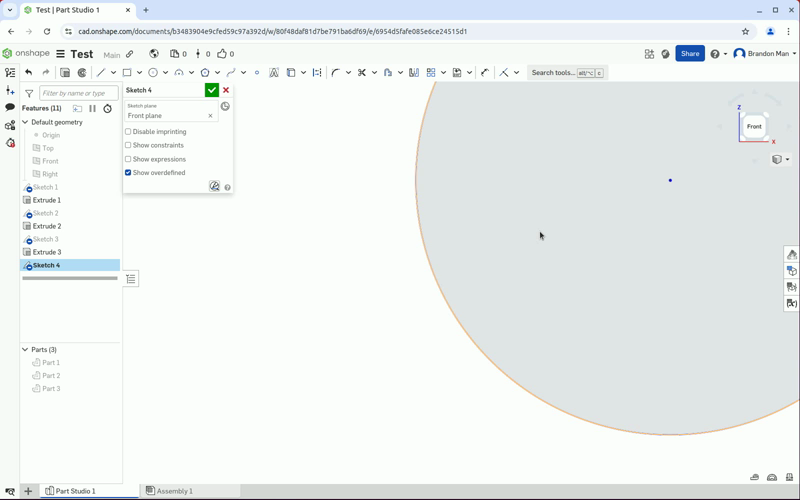
click(540, 231)
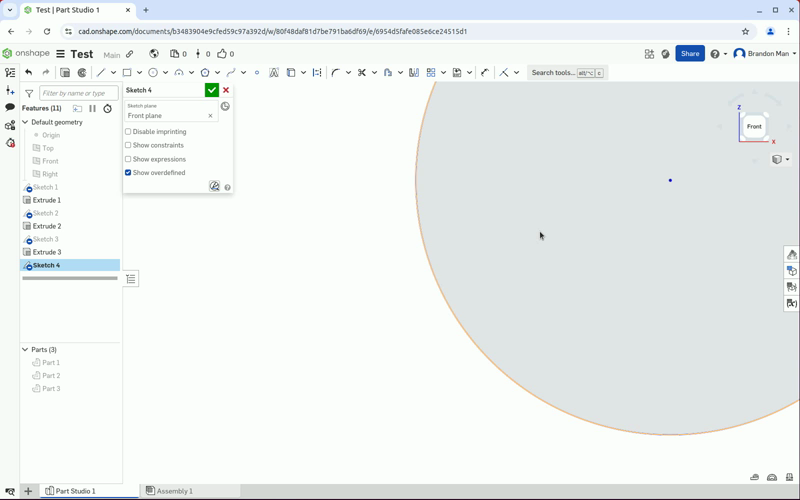
scroll(-6)
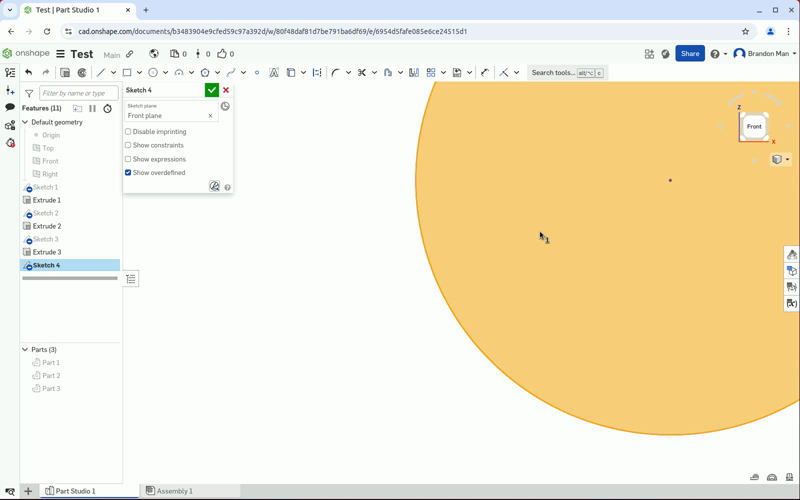
scroll(-6)
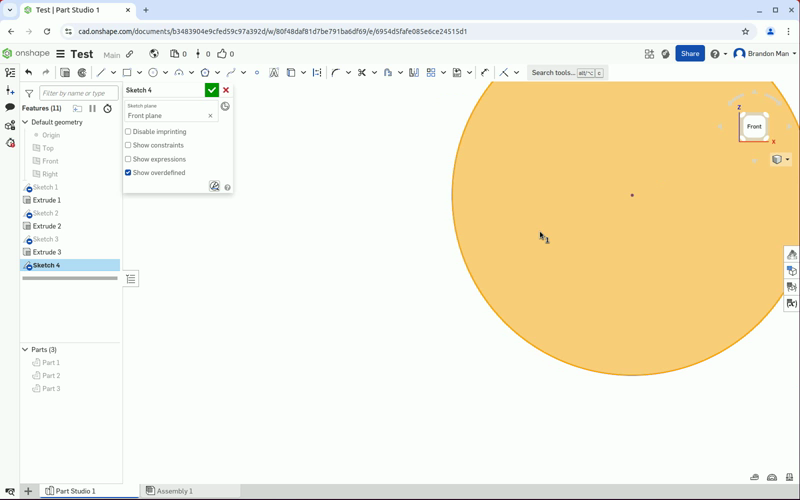
scroll(-6)
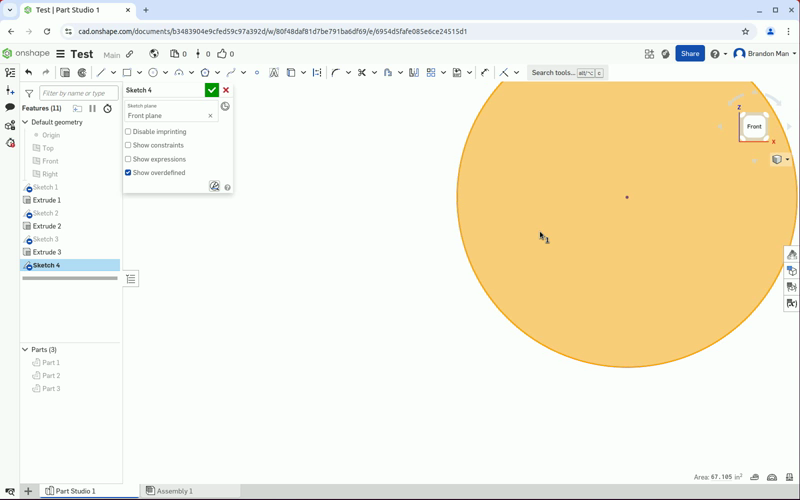
scroll(-6)
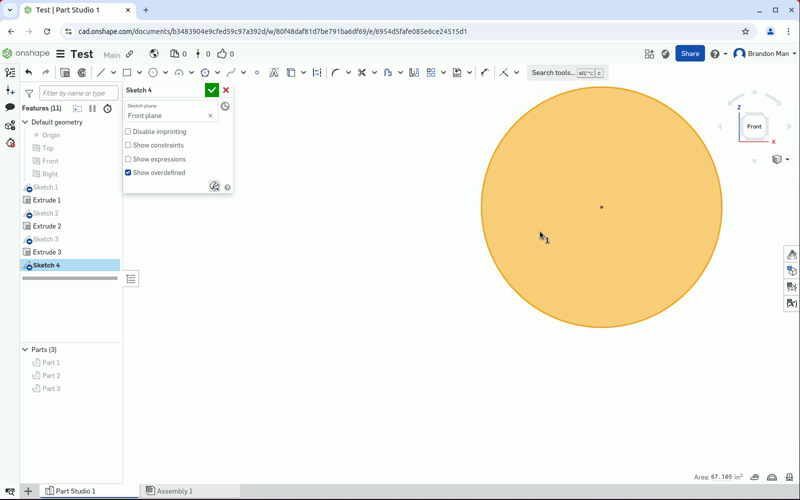
scroll(-6)
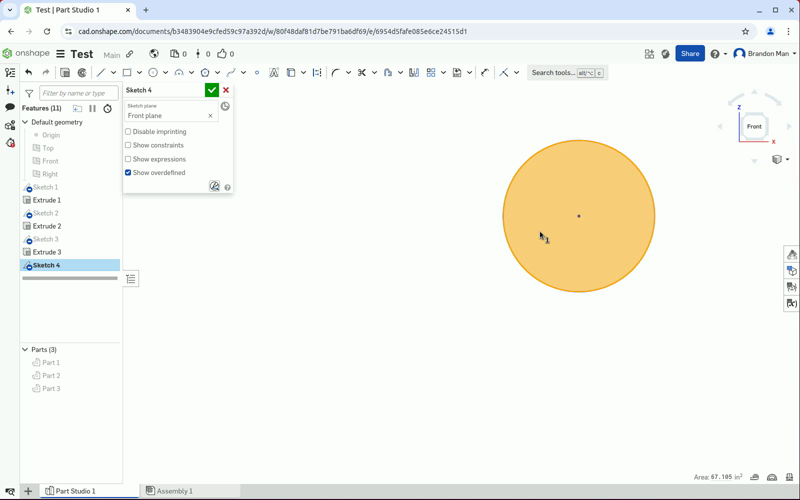
scroll(-6)
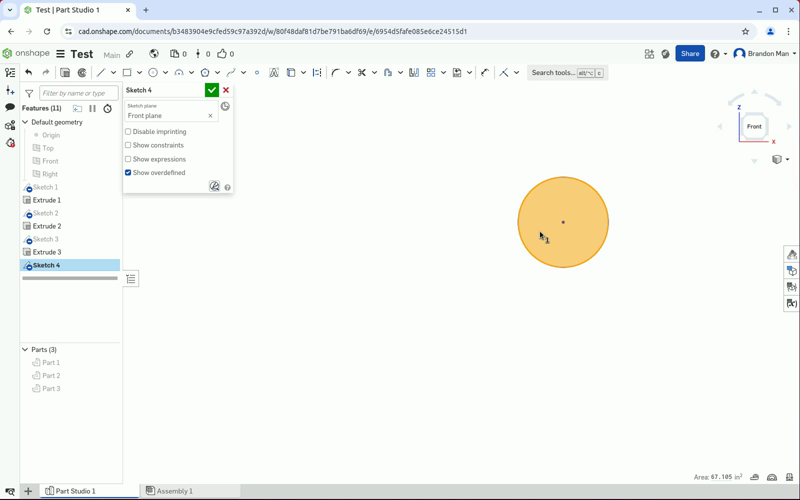
scroll(-6)
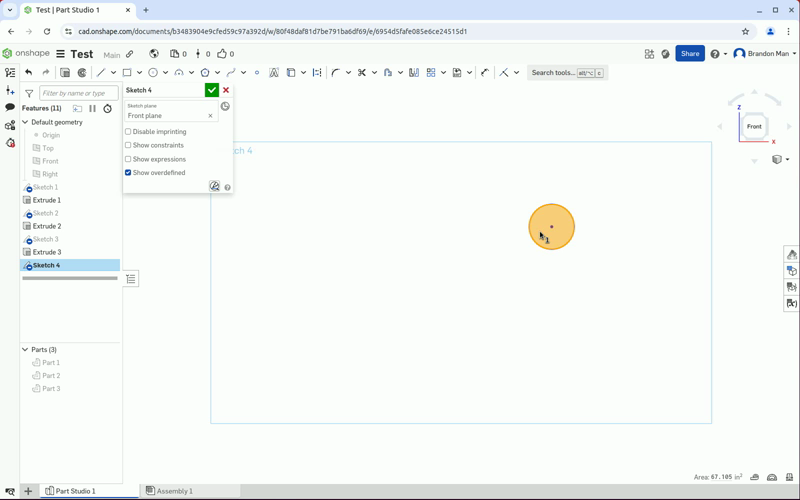
mouse_move(73, 352)
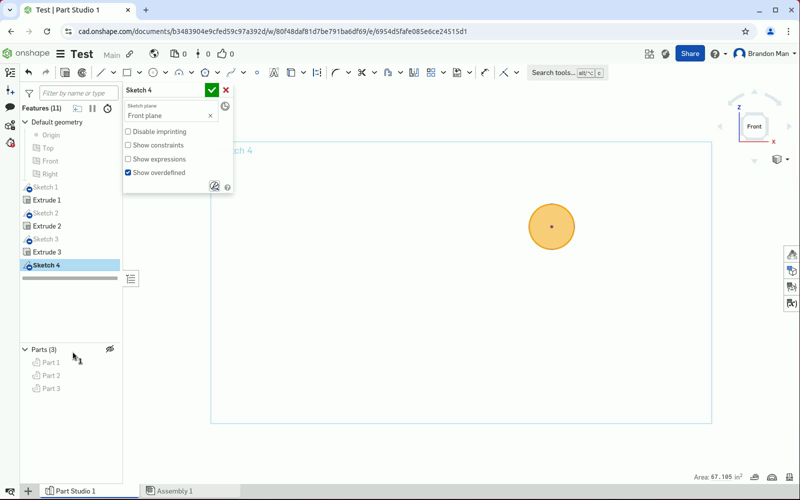
key(shift+y)
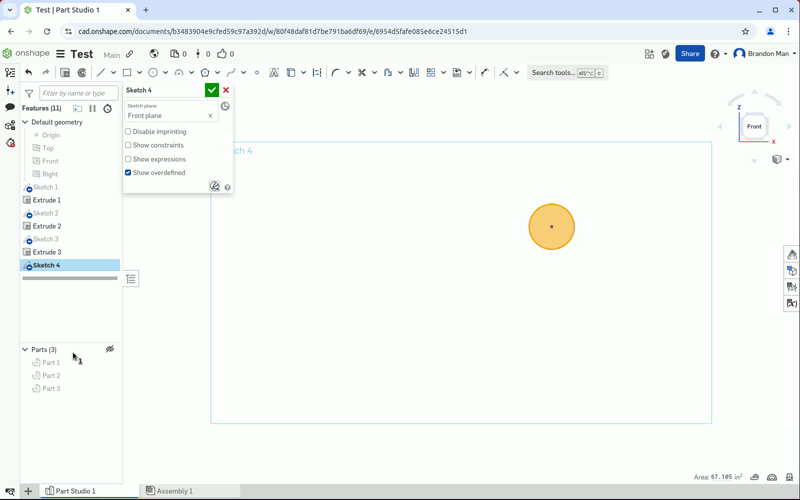
key(shift+e)
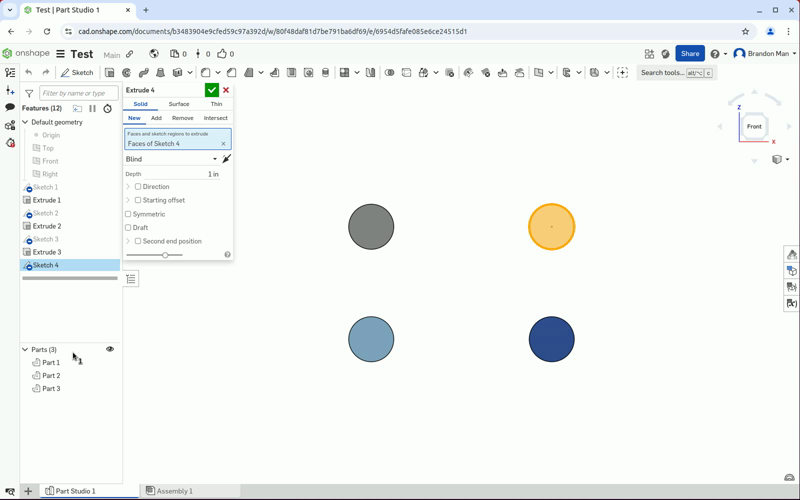
mouse_move(143, 106)
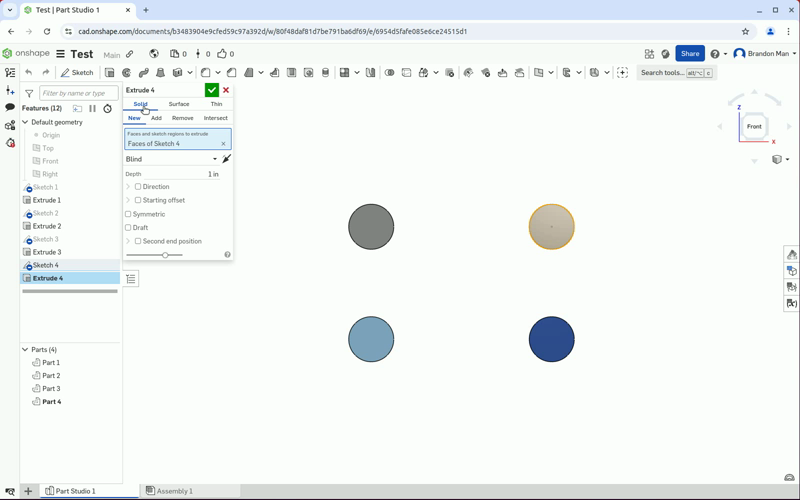
click(143, 106)
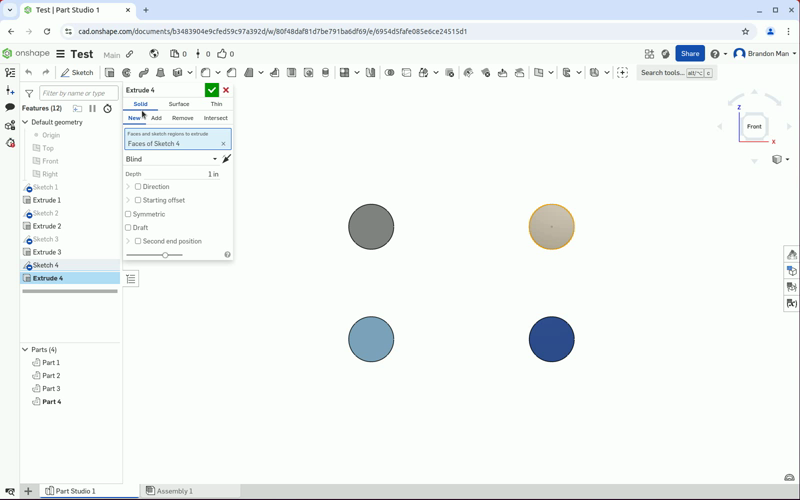
mouse_move(137, 120)
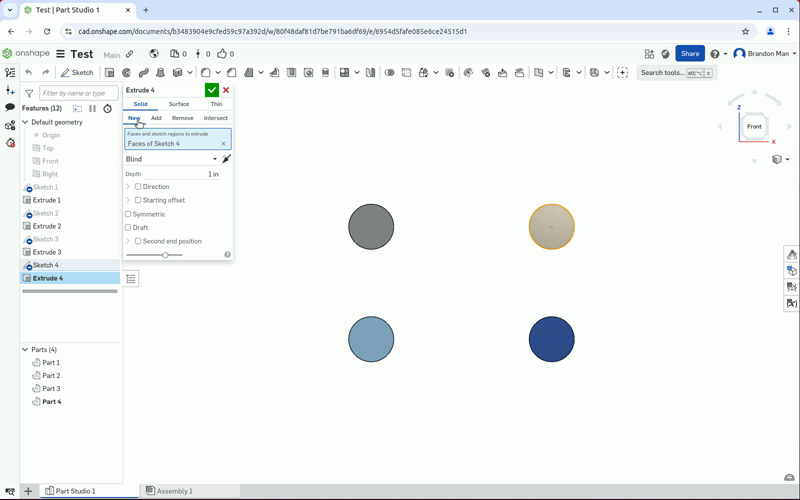
click(137, 120)
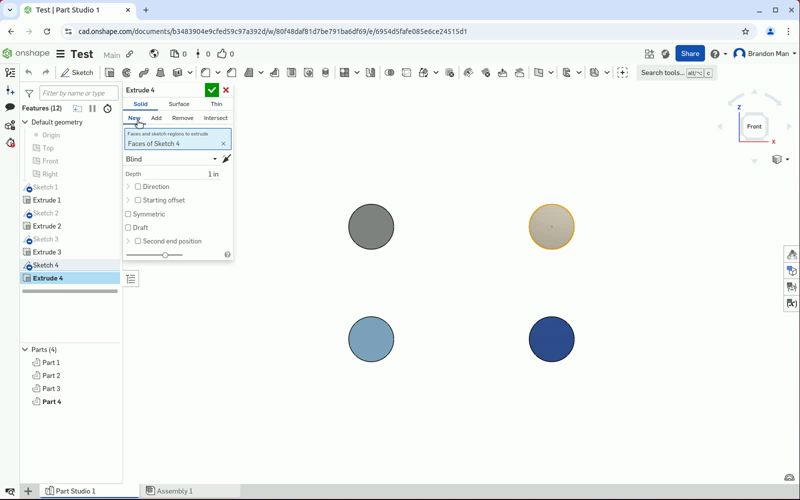
key(tab, 4)
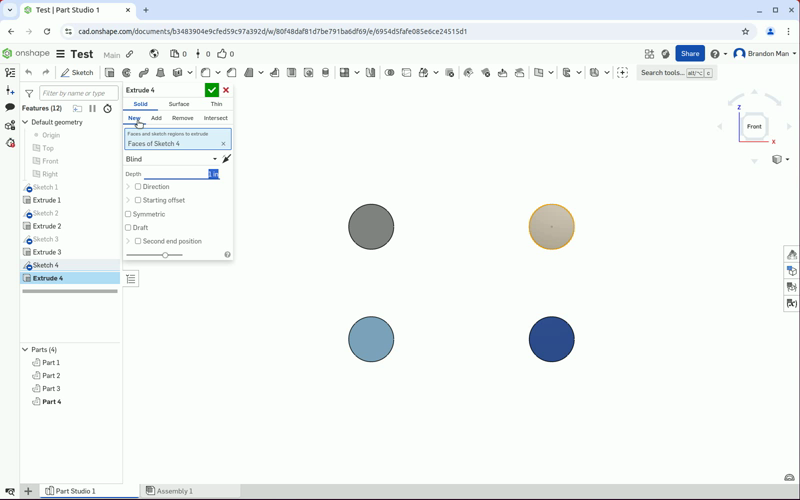
text(11.554)
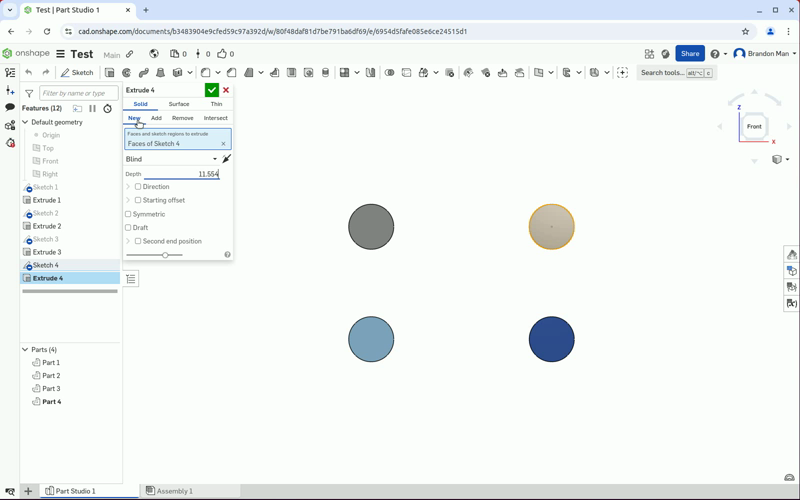
key(enter)
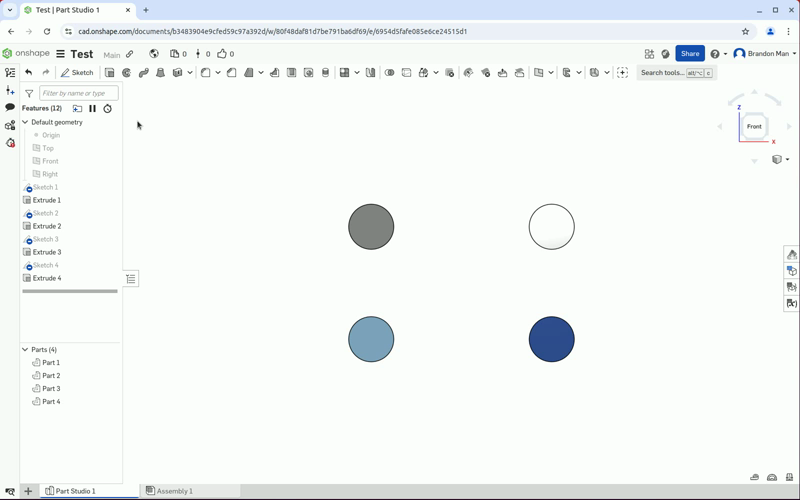
key(shift+h)
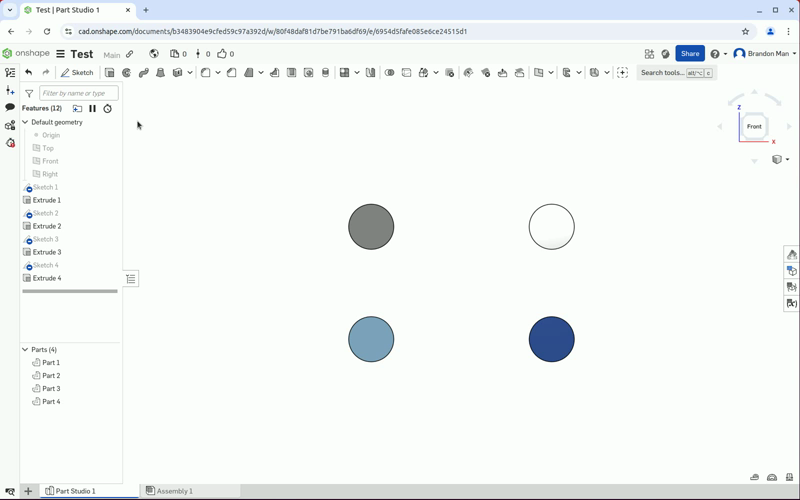
key(shift+h)
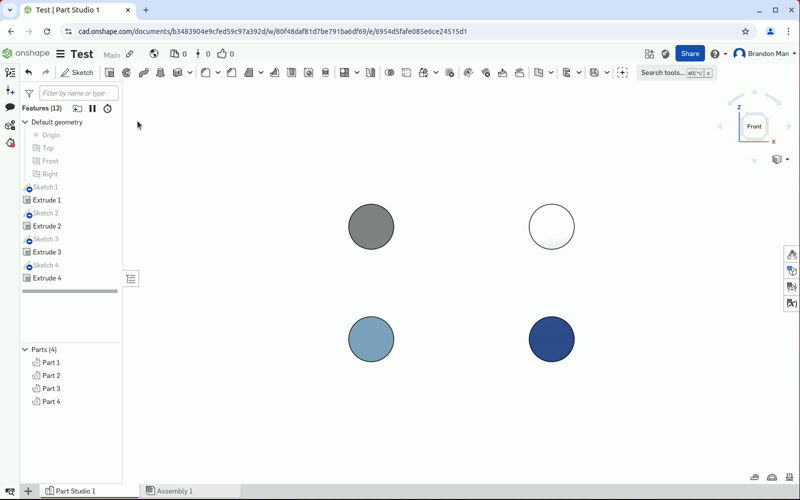
mouse_move(73, 189)
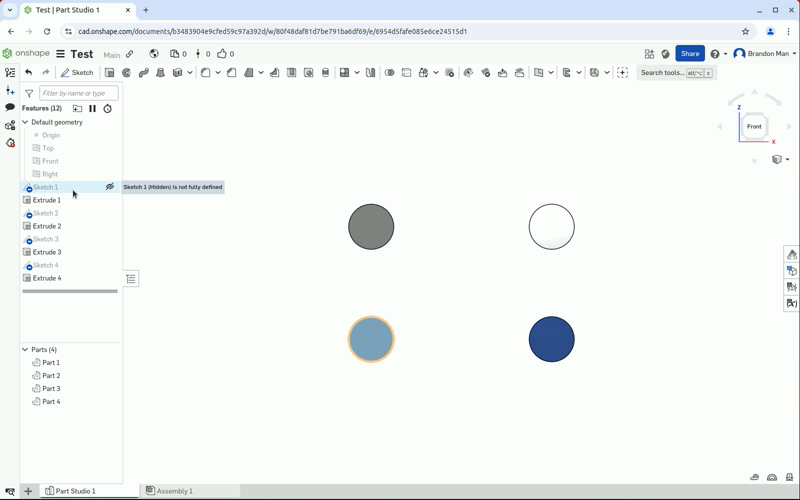
click(73, 189)
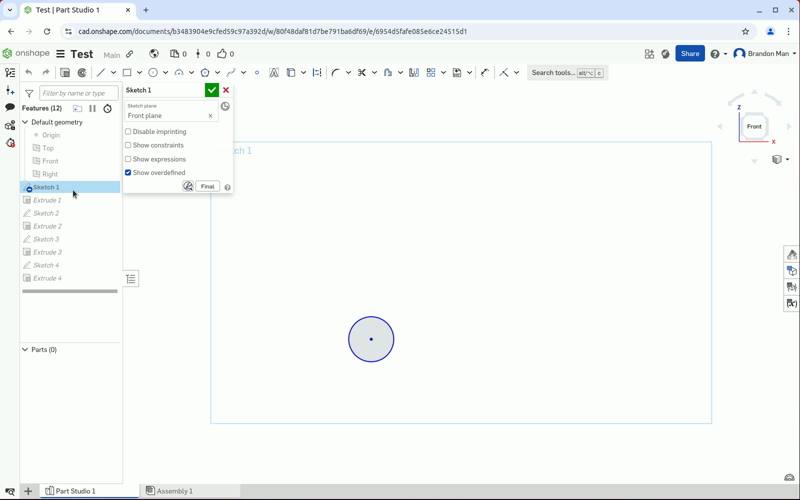
mouse_move(229, 92)
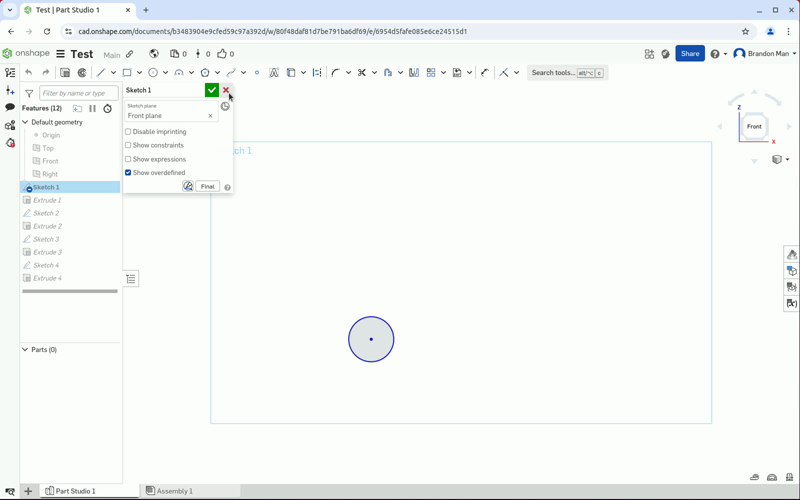
click(229, 92)
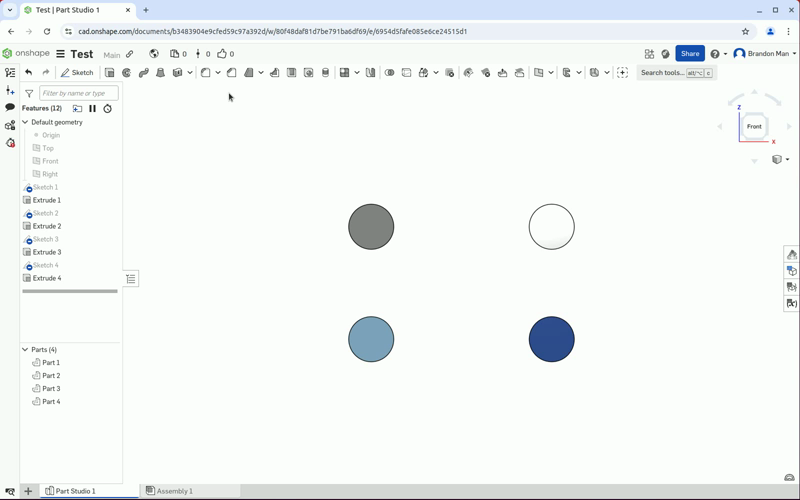
mouse_move(541, 75)
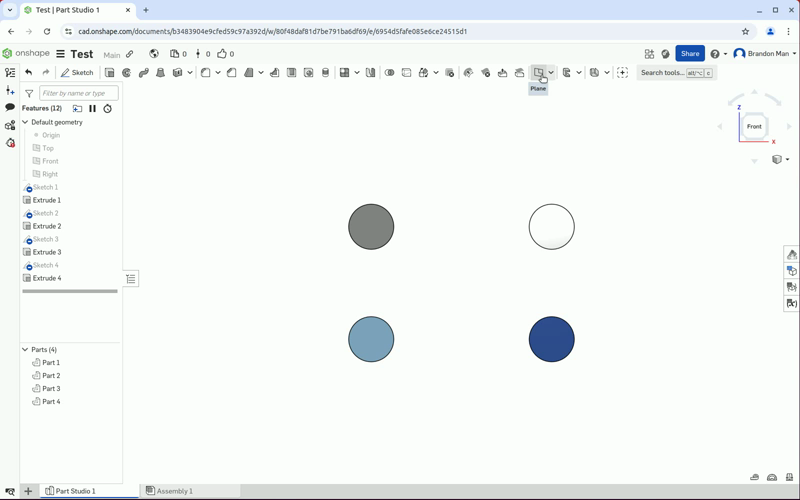
click(541, 75)
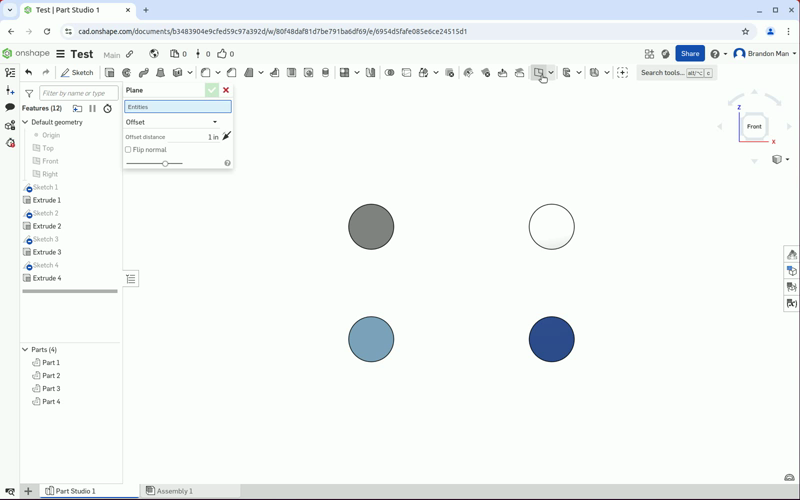
mouse_move(73, 163)
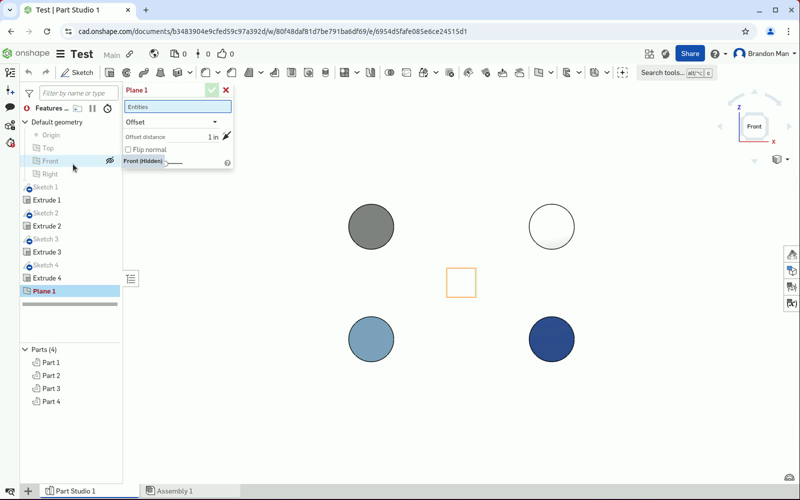
click(73, 163)
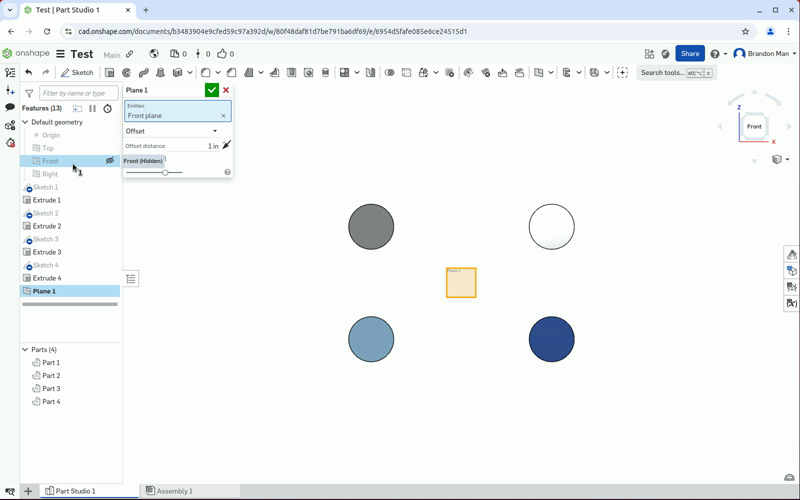
key(tab, 2)
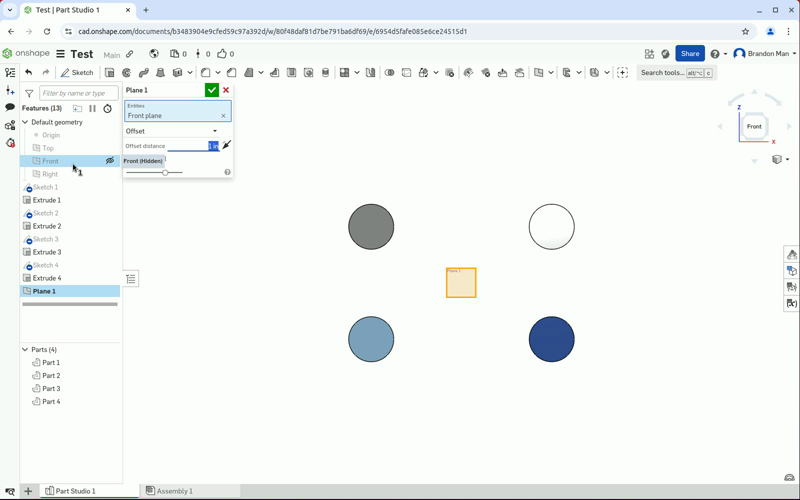
text(11.554)
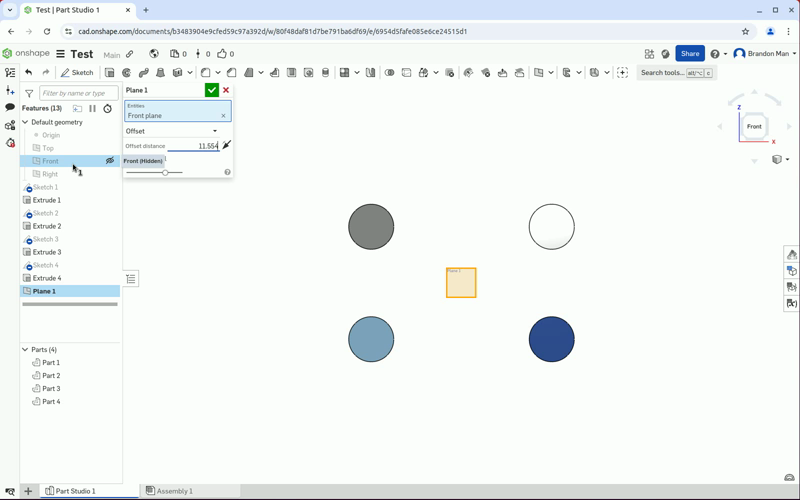
key(enter, 2)
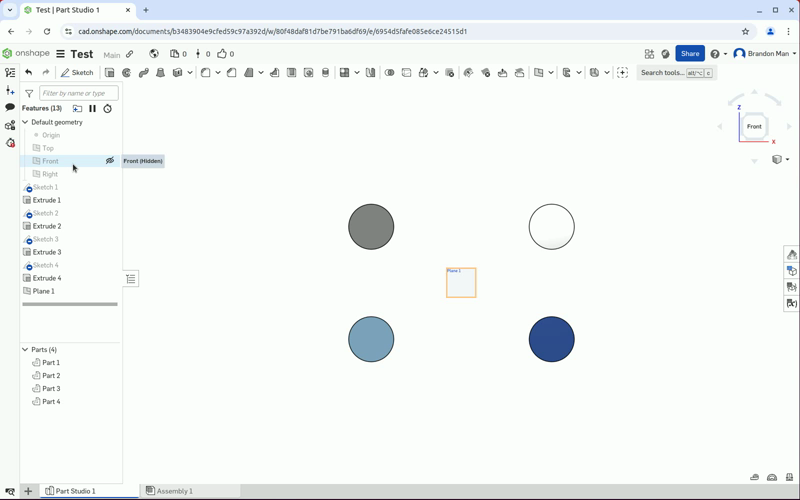
key(shift+s)
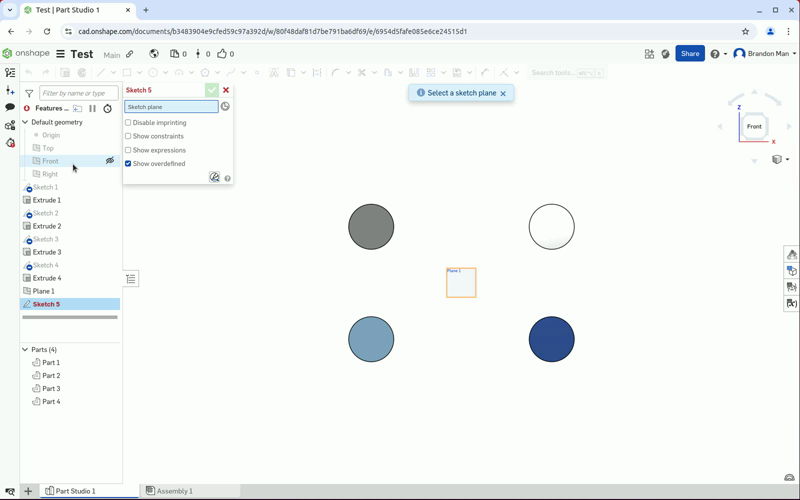
mouse_move(73, 293)
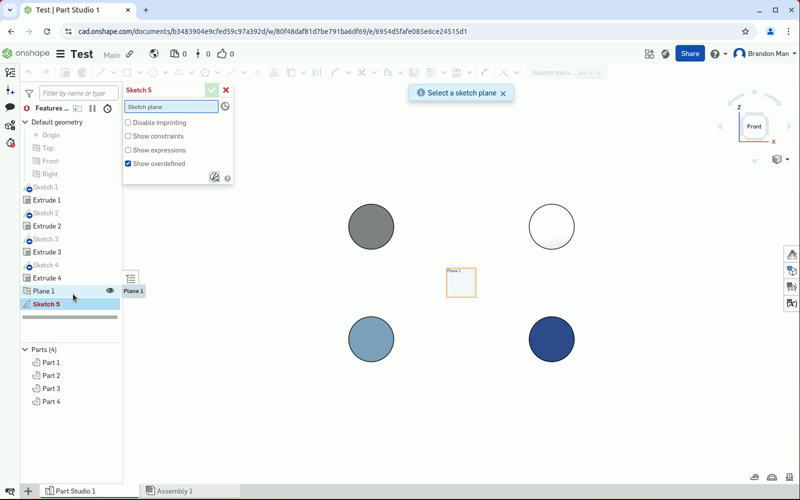
click(73, 293)
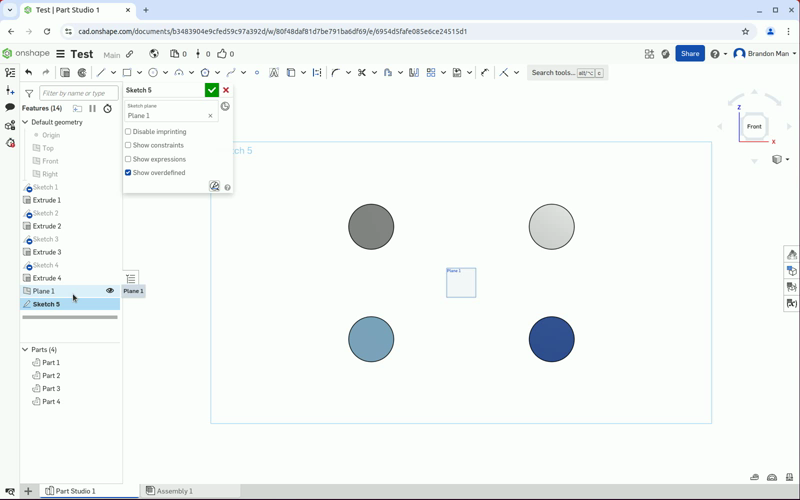
mouse_move(73, 352)
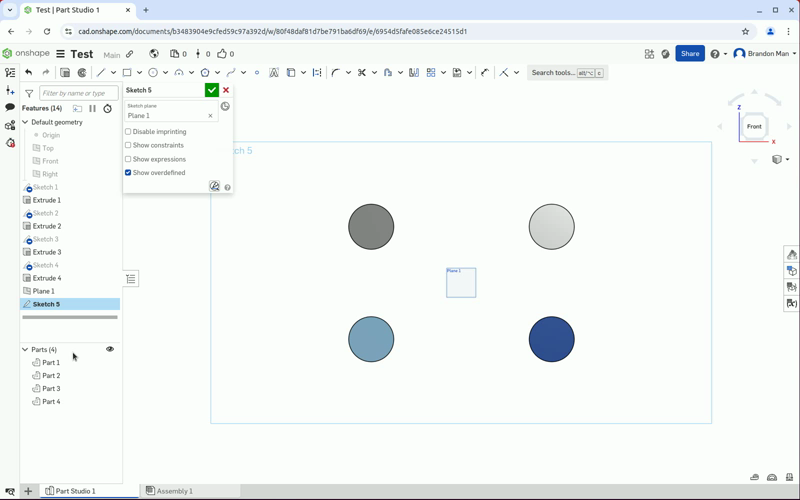
key(y)
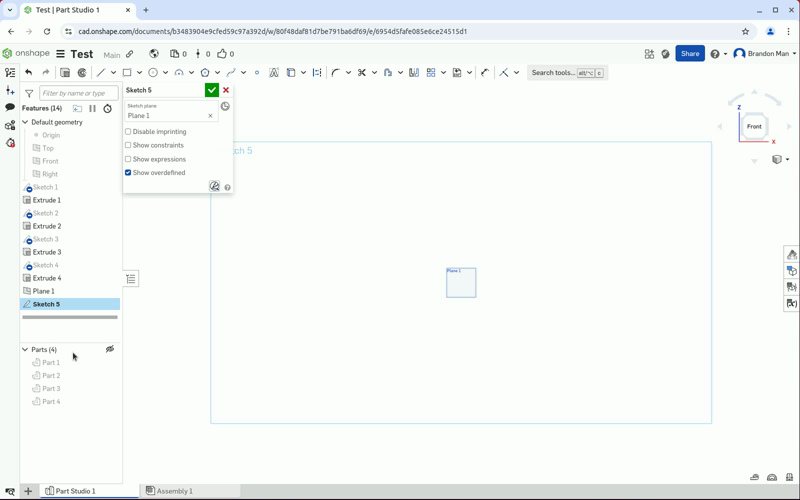
key(l)
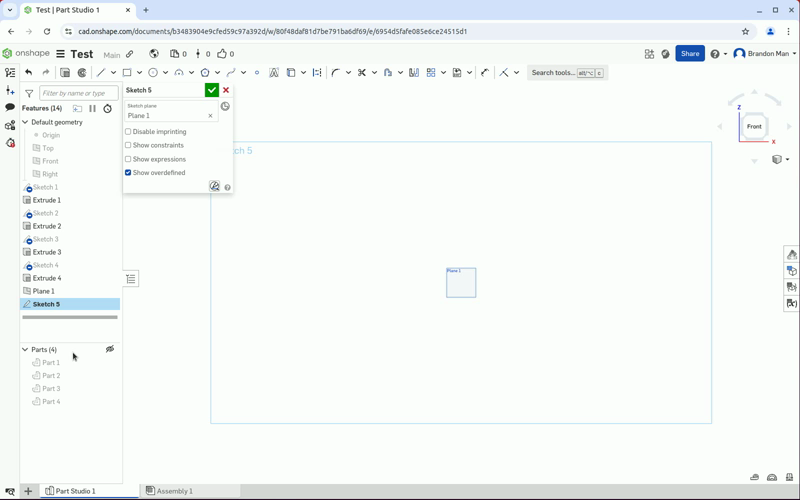
key_down(shift)
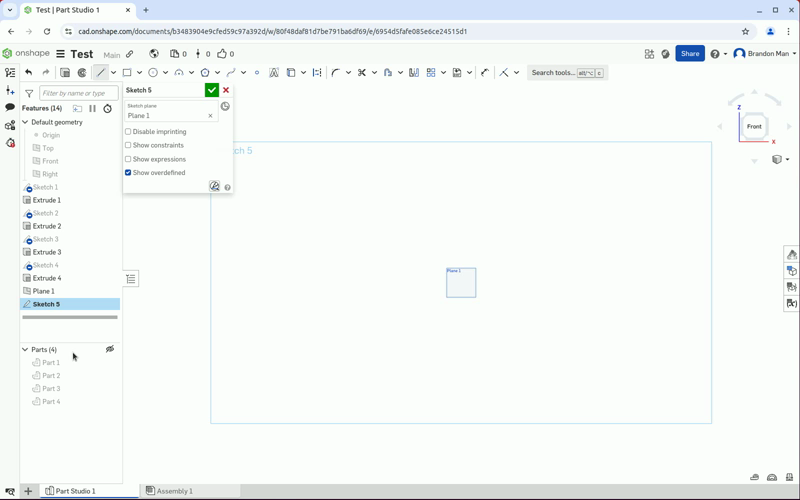
mouse_move(370, 339)
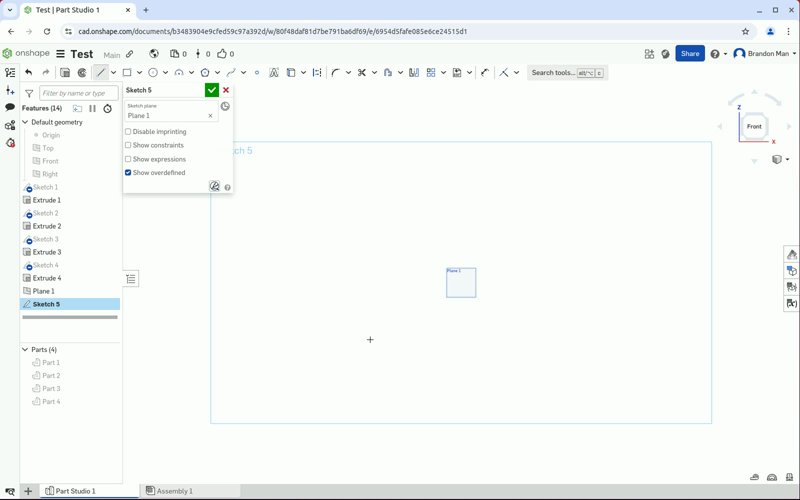
click(370, 339)
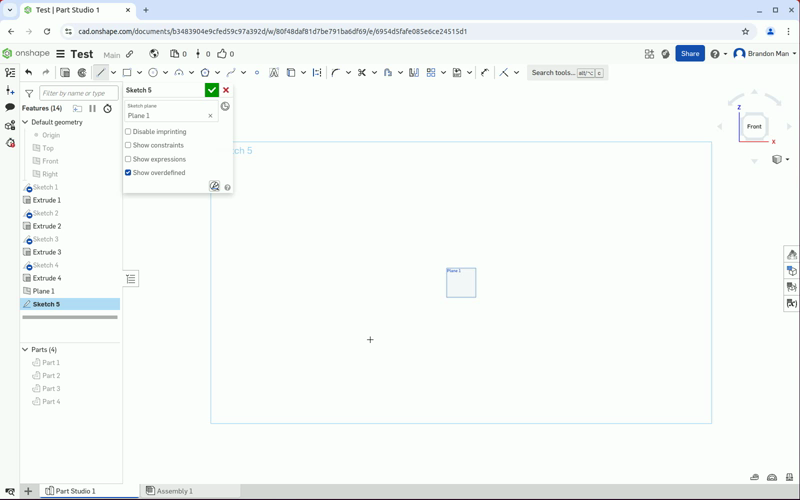
key_up(shift)
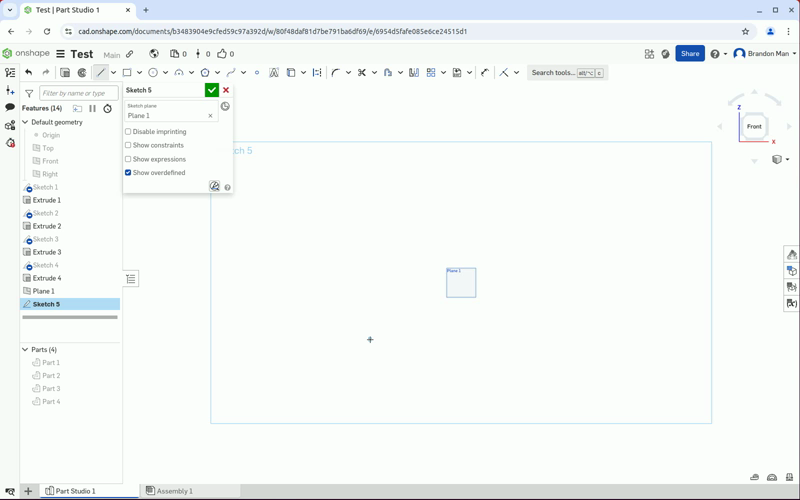
key_down(shift)
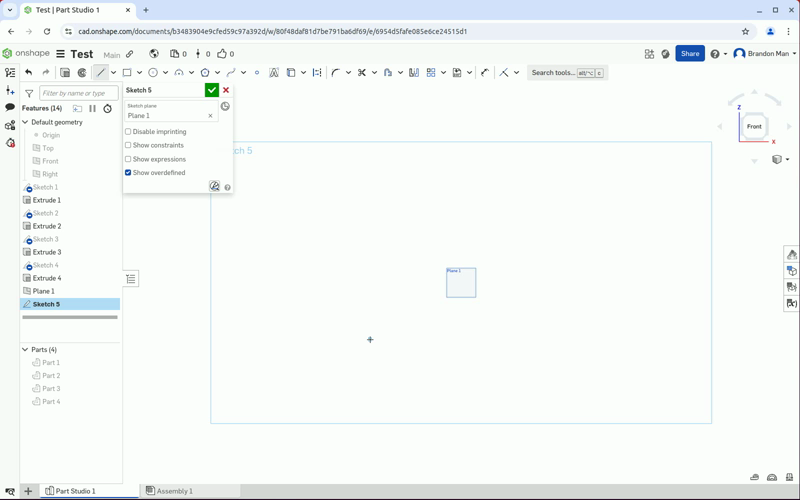
mouse_move(550, 339)
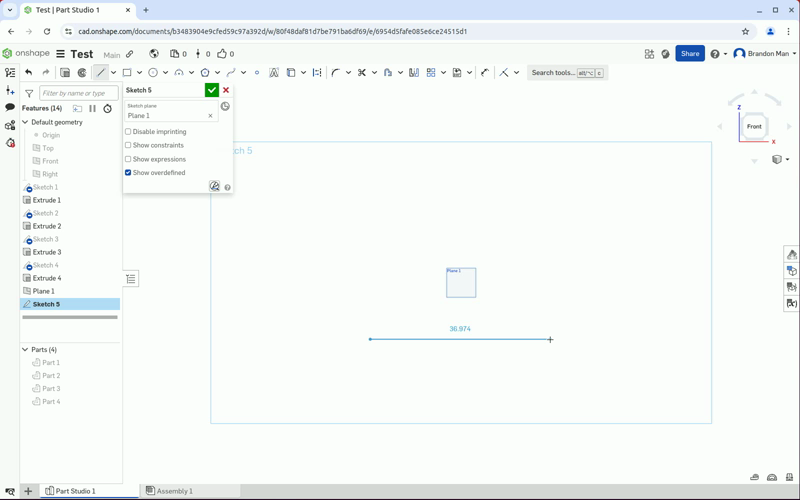
click(550, 339)
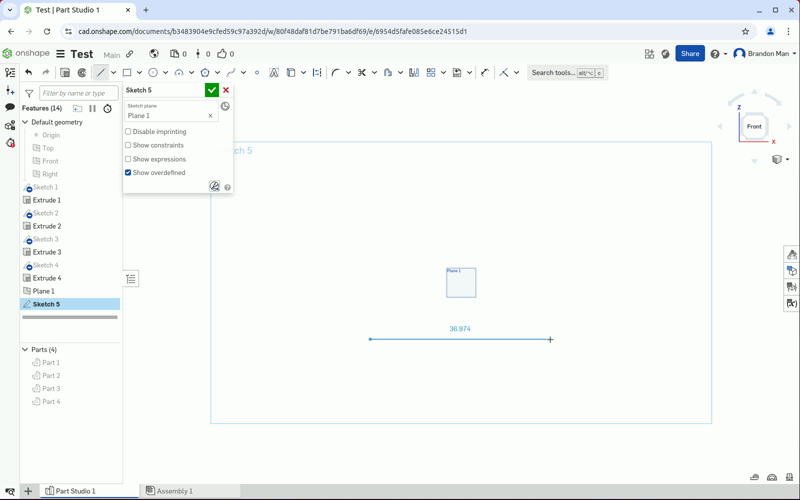
key_up(shift)
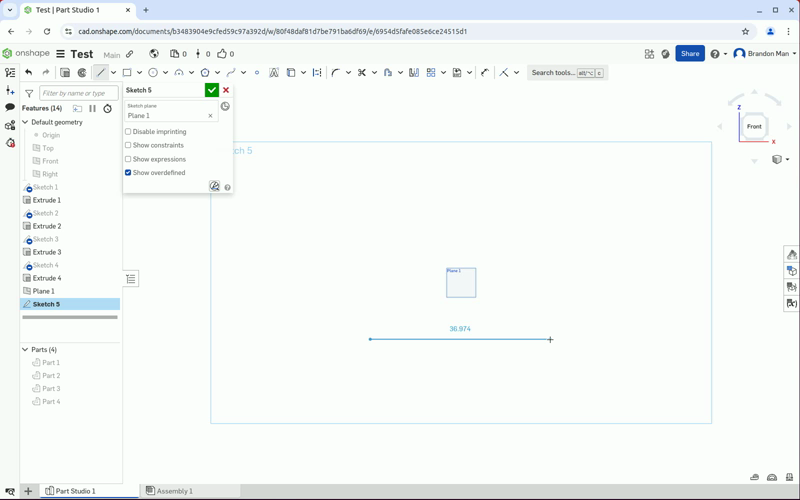
key_down(shift)
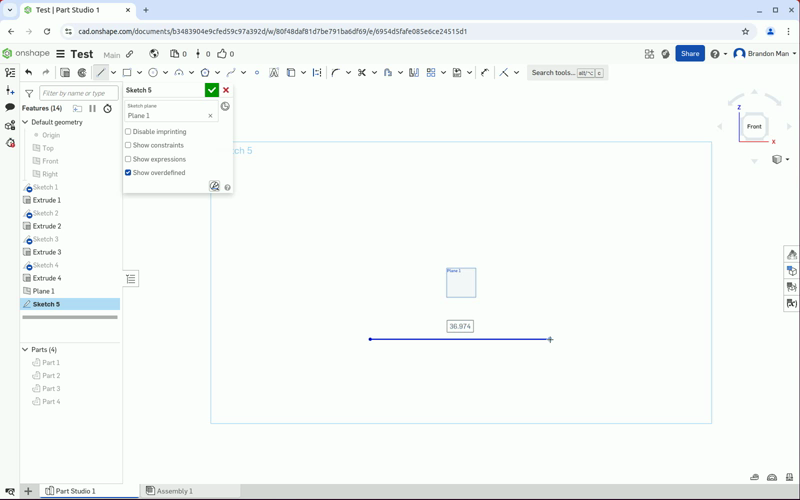
mouse_move(550, 227)
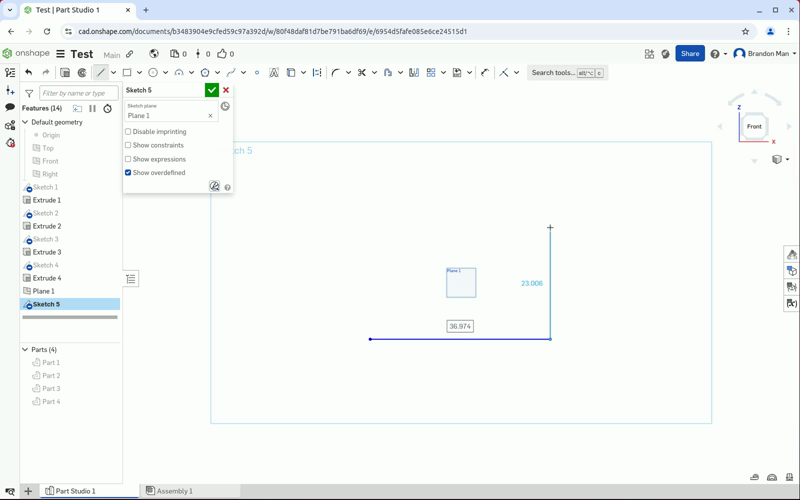
click(550, 227)
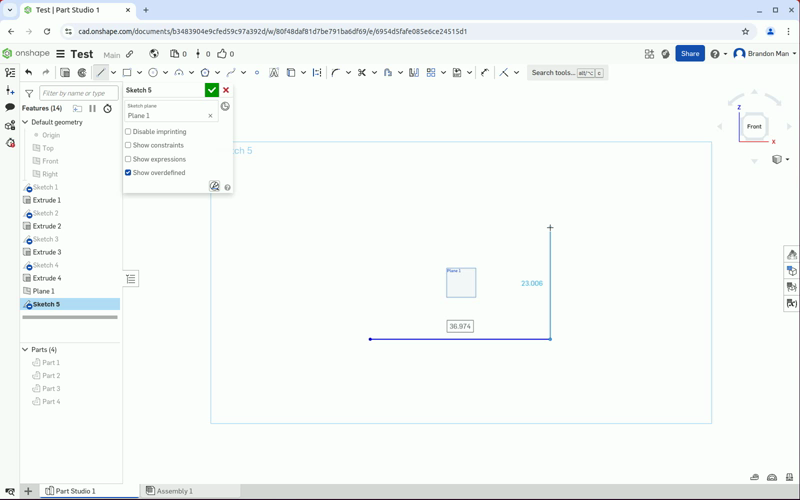
key_up(shift)
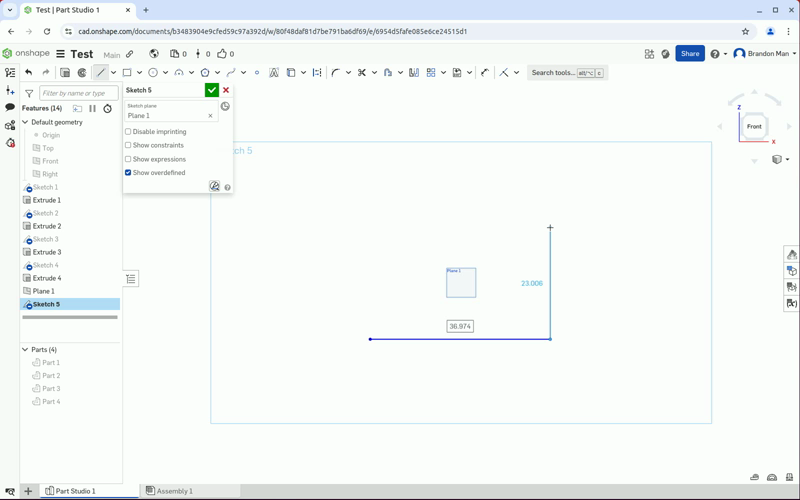
key_down(shift)
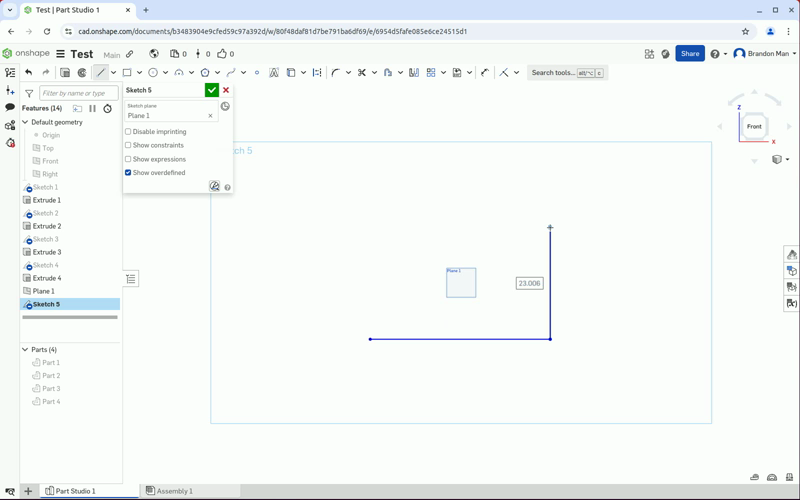
mouse_move(393, 227)
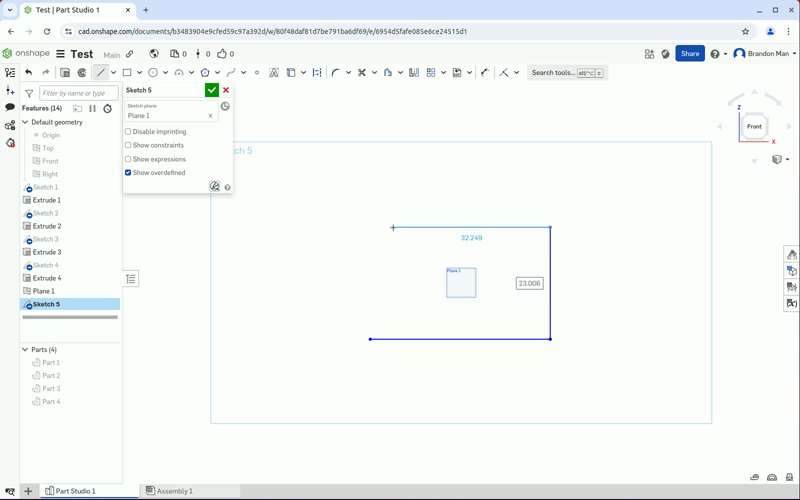
click(393, 227)
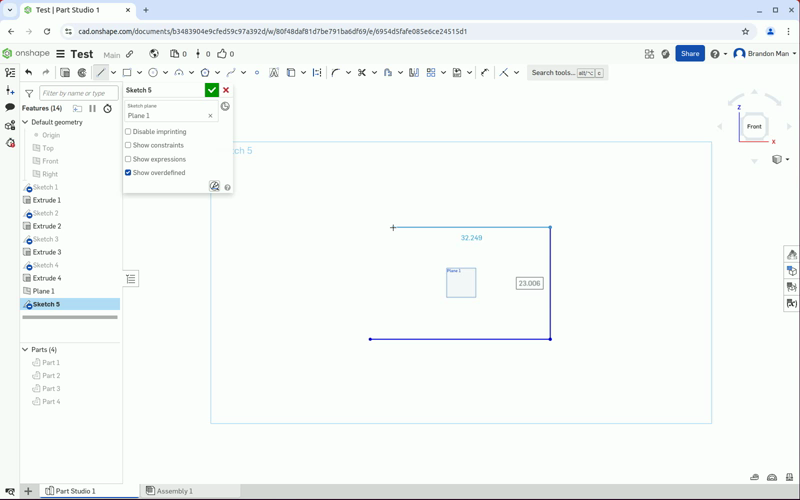
key_up(shift)
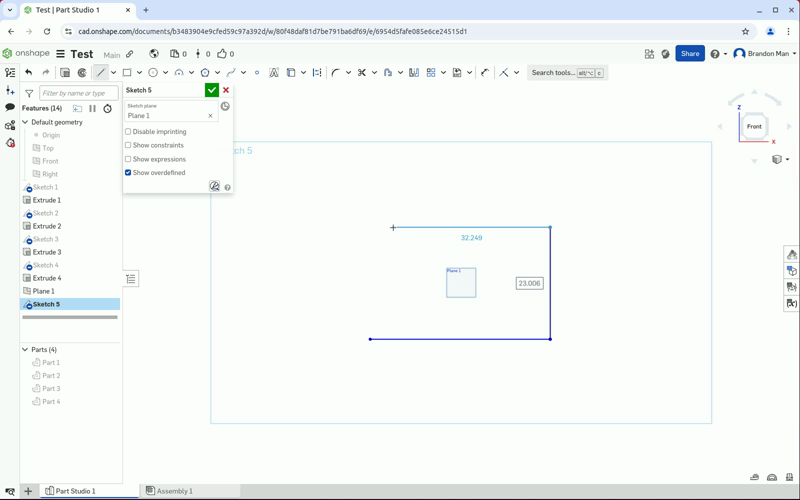
key(esc)
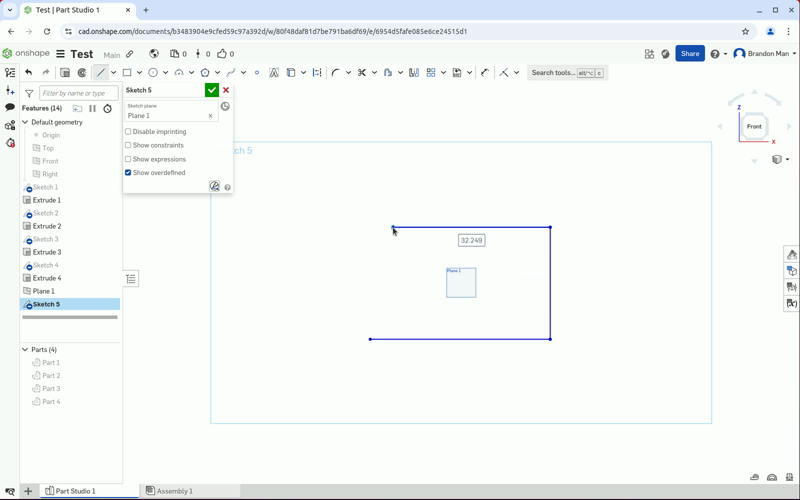
key(a)
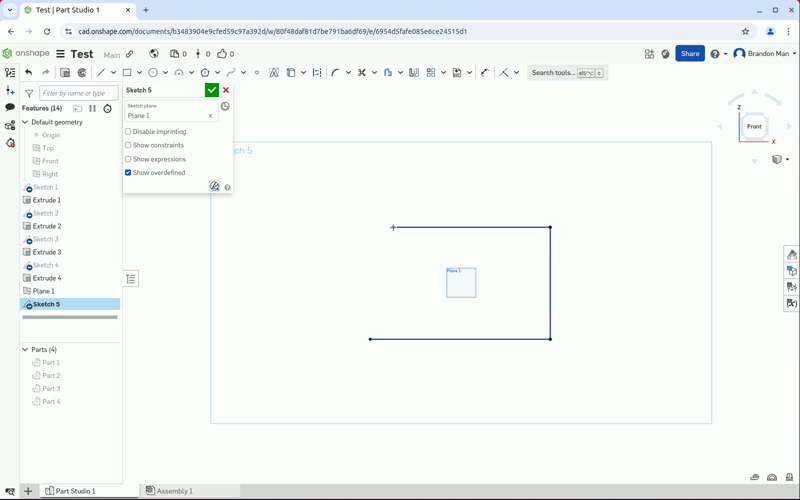
mouse_move(393, 227)
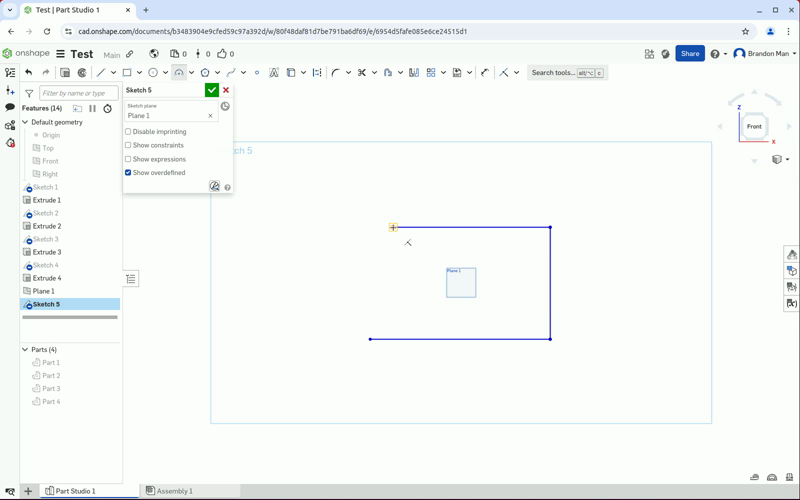
click(393, 227)
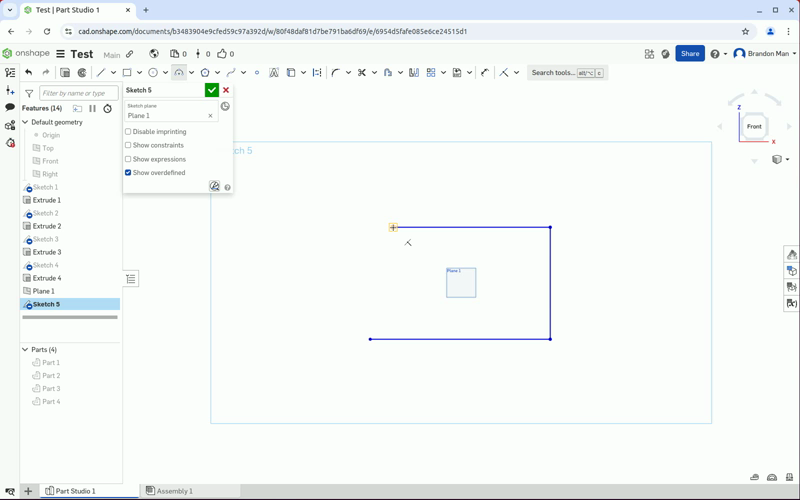
key_down(shift)
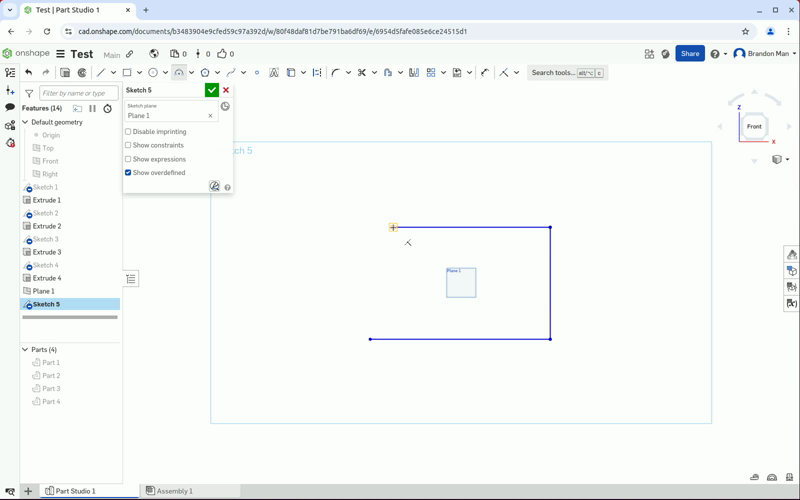
mouse_move(370, 248)
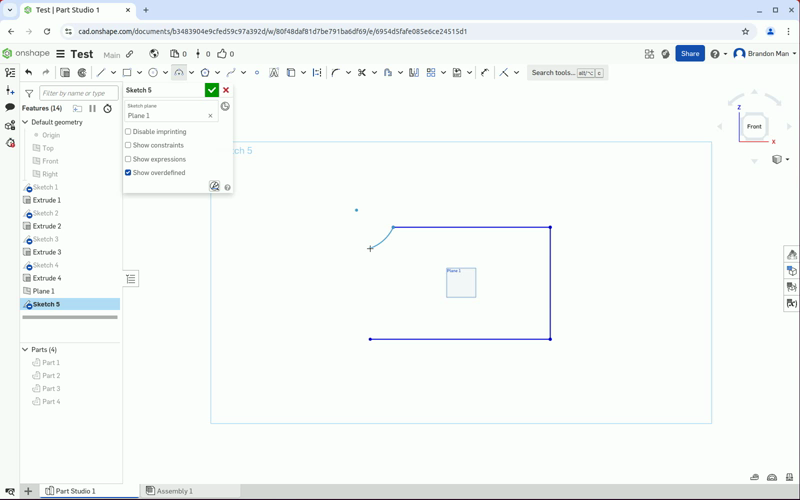
click(370, 248)
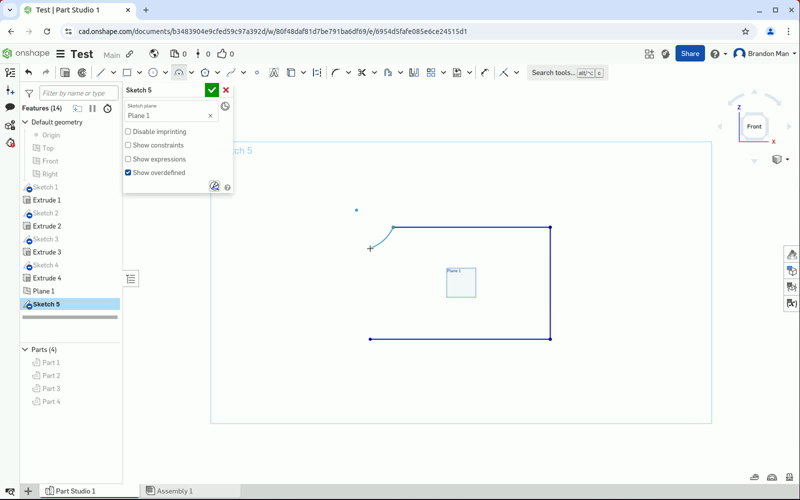
mouse_move(386, 242)
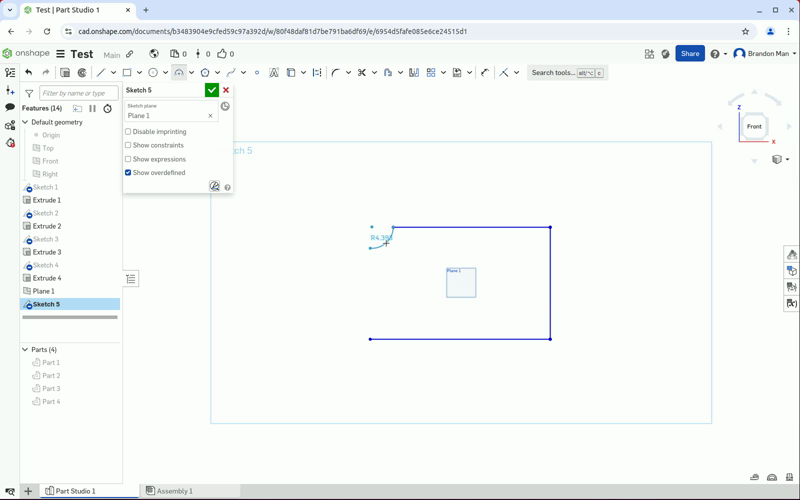
click(386, 242)
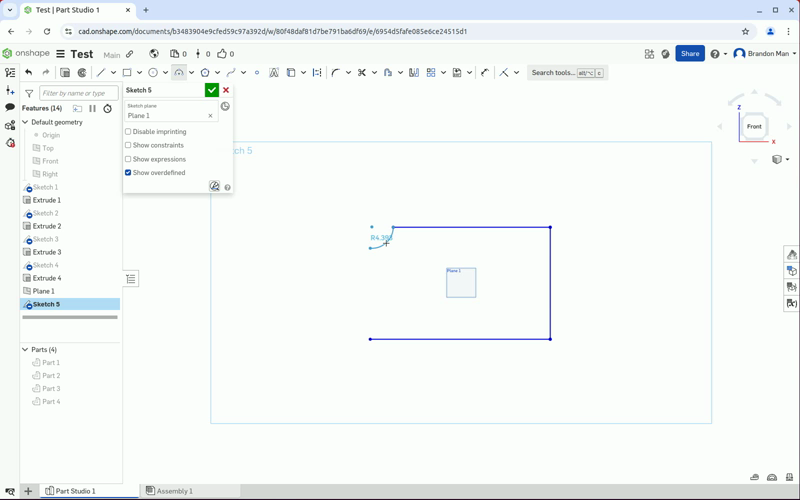
key_up(shift)
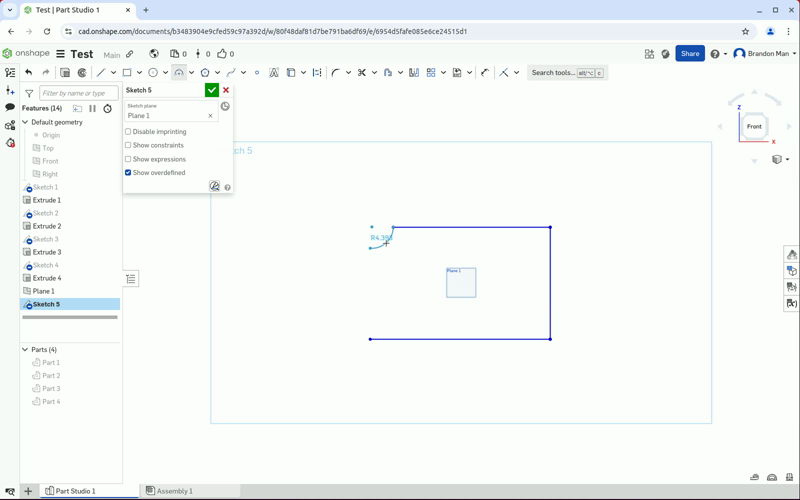
key(esc)
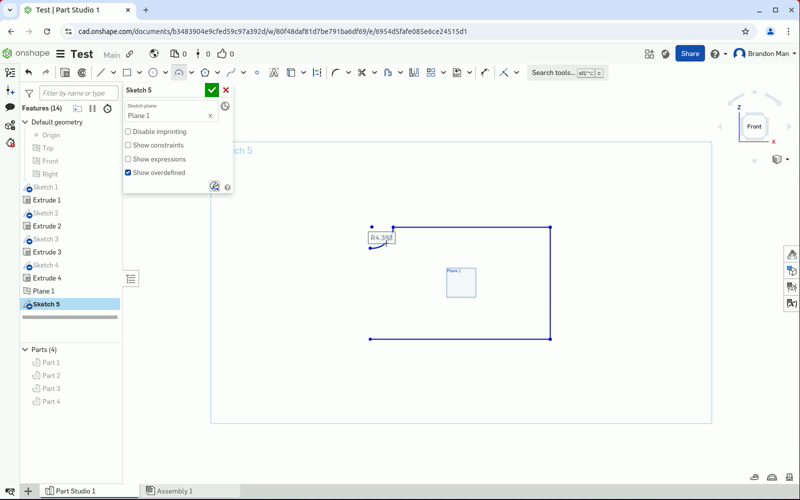
key(l)
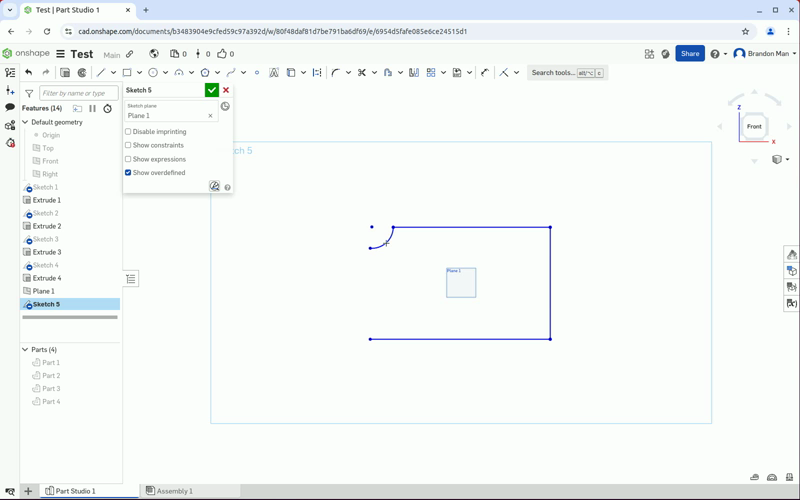
mouse_move(370, 248)
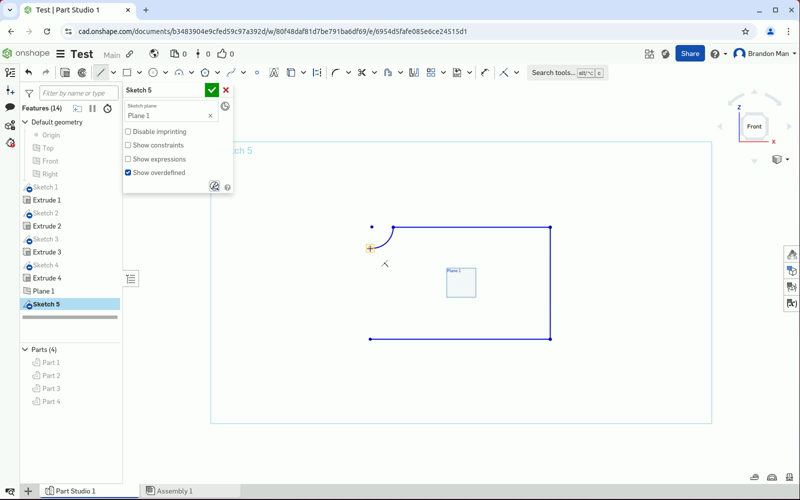
click(370, 248)
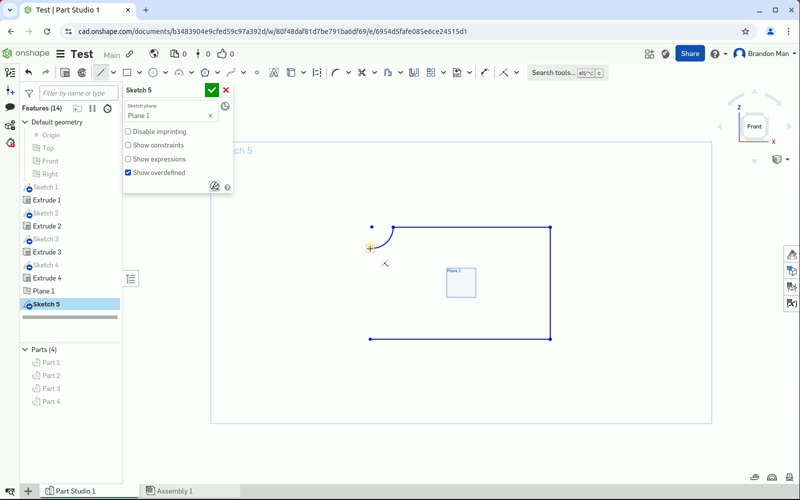
key_down(shift)
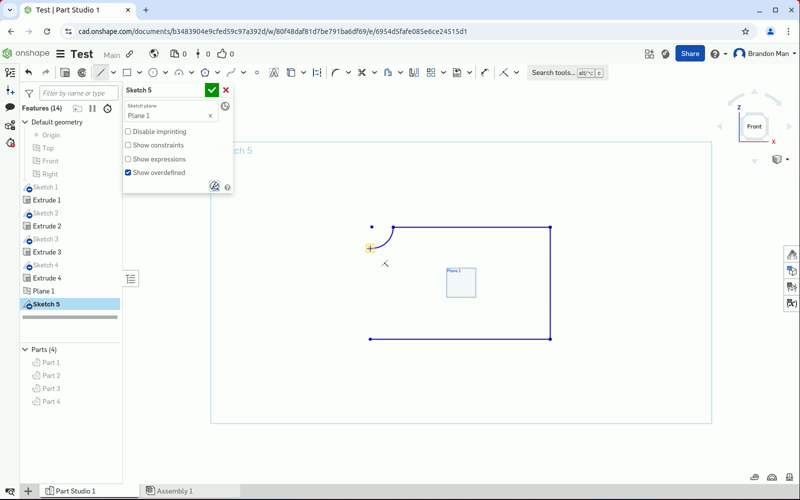
mouse_move(370, 339)
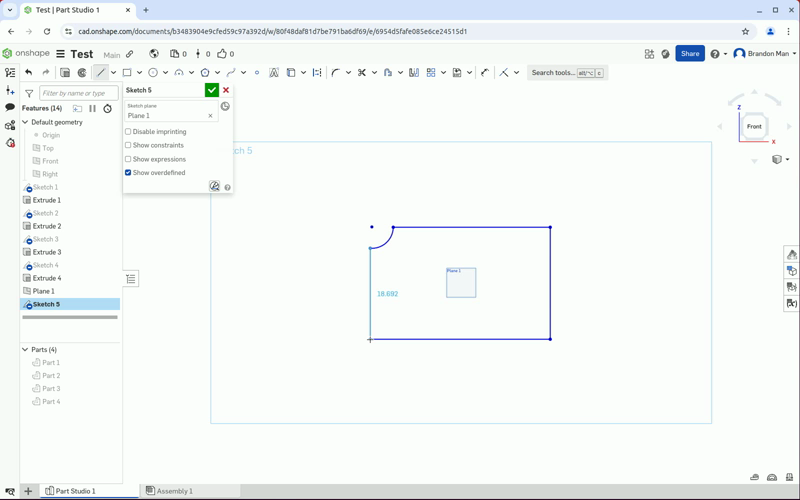
key_up(shift)
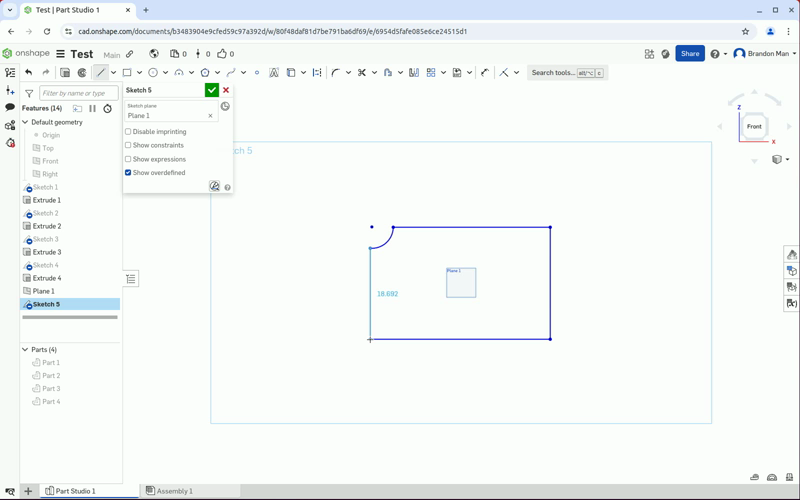
click(370, 339)
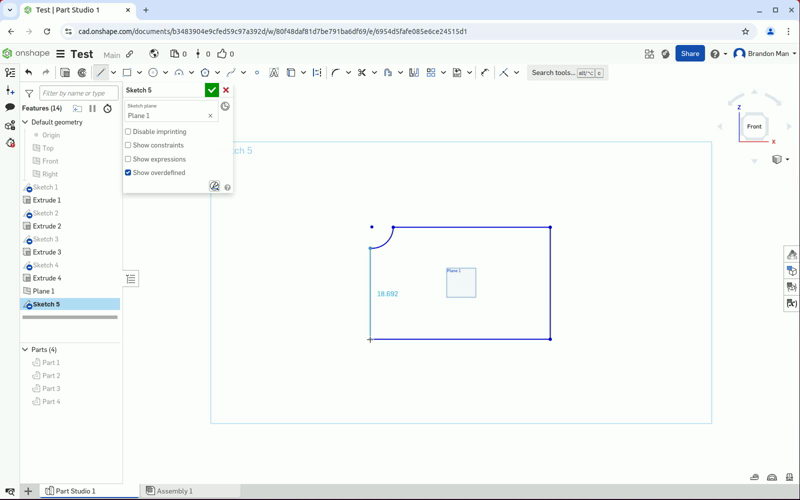
key(esc)
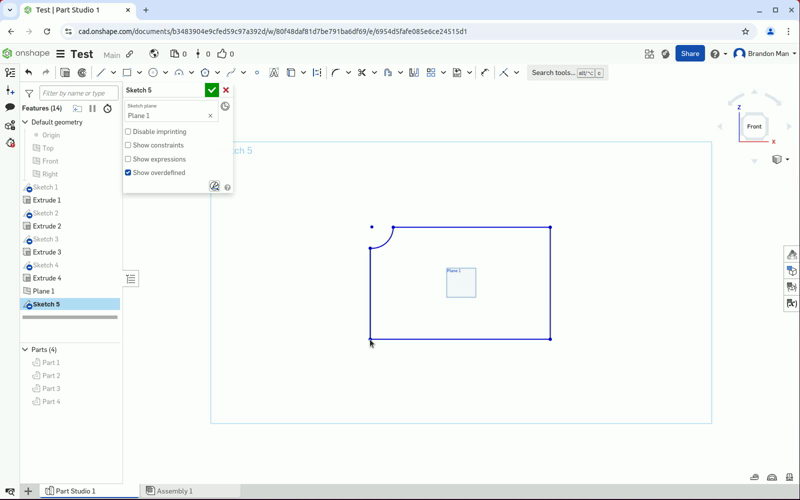
mouse_move(473, 272)
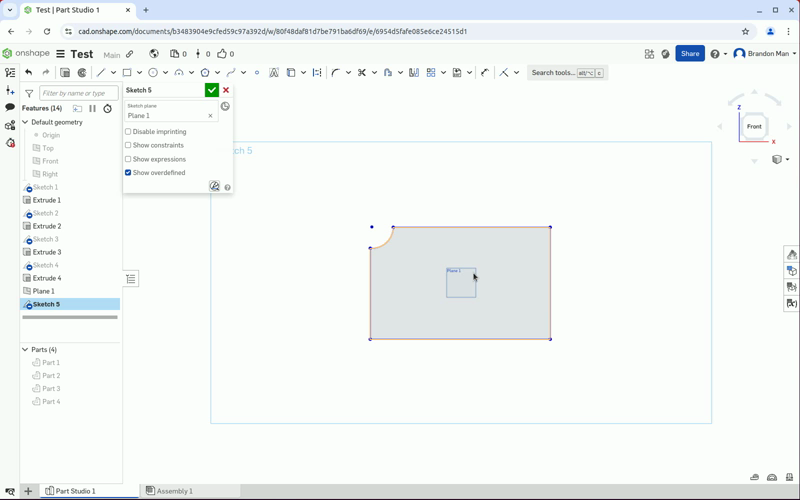
click(473, 272)
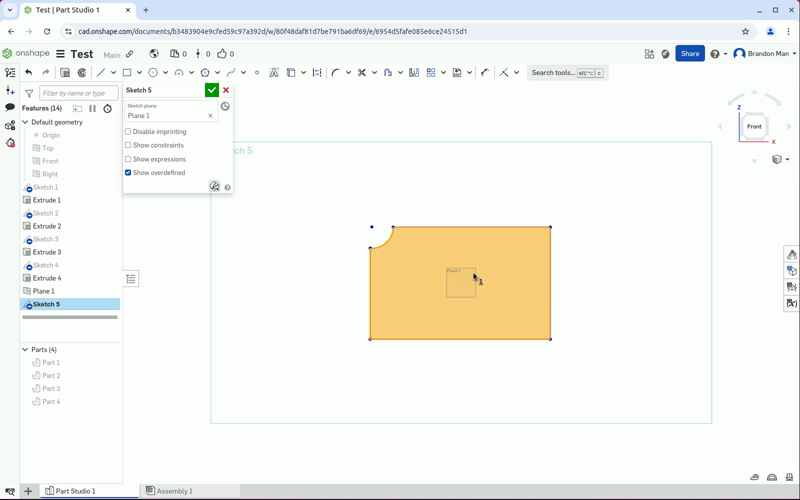
mouse_move(73, 352)
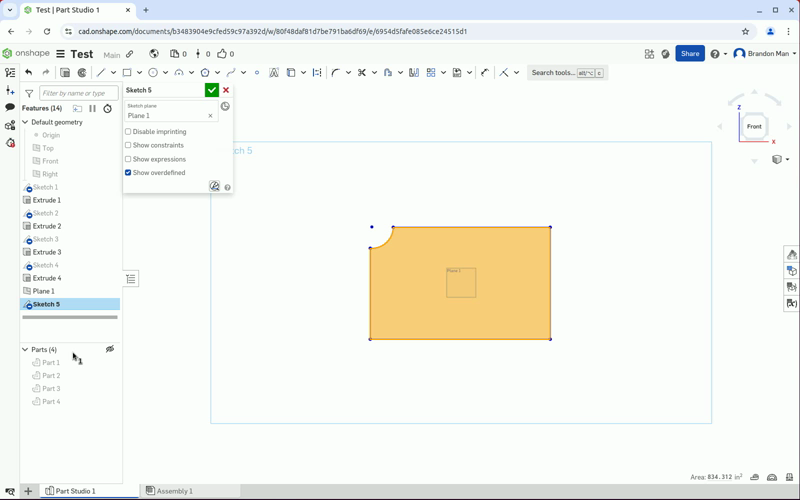
key(shift+y)
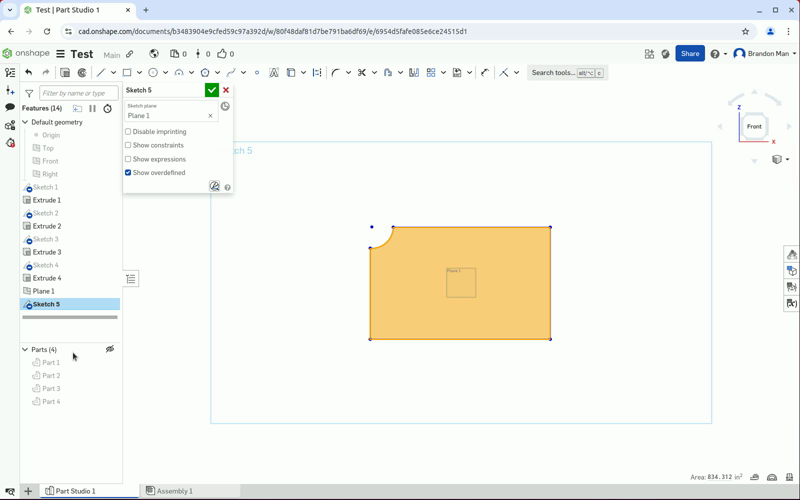
key(shift+e)
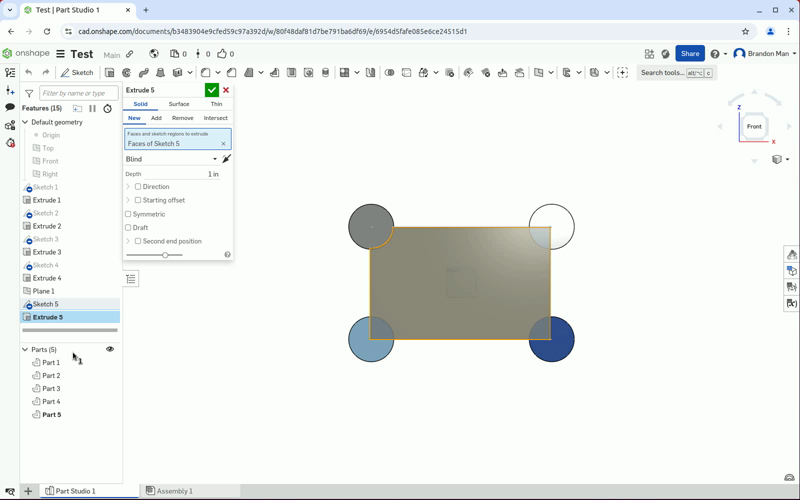
mouse_move(143, 106)
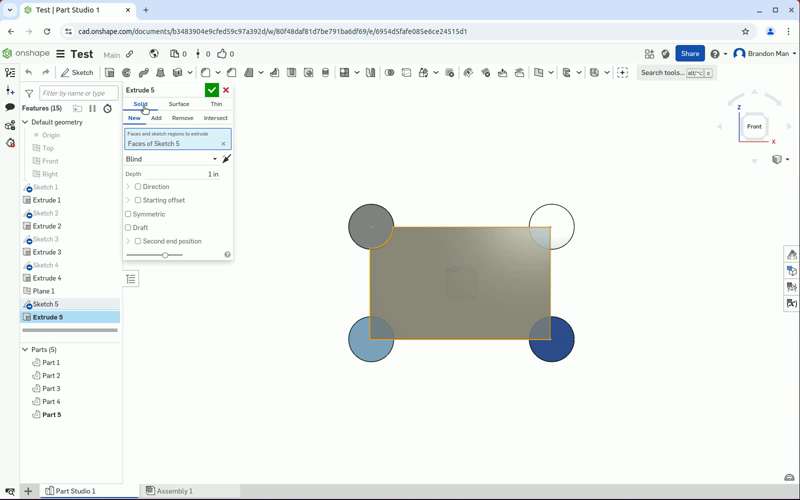
click(143, 106)
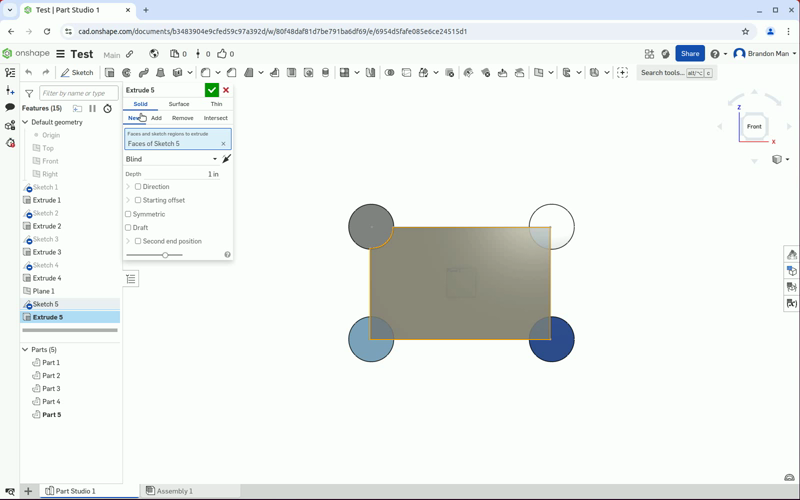
mouse_move(137, 120)
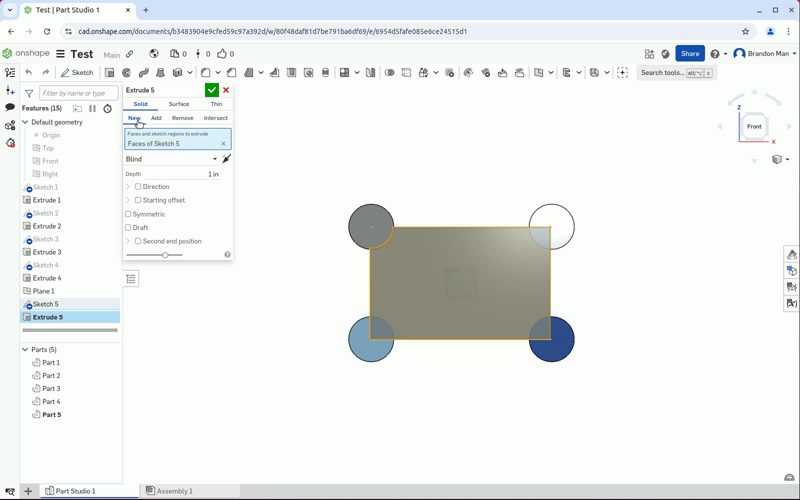
click(137, 120)
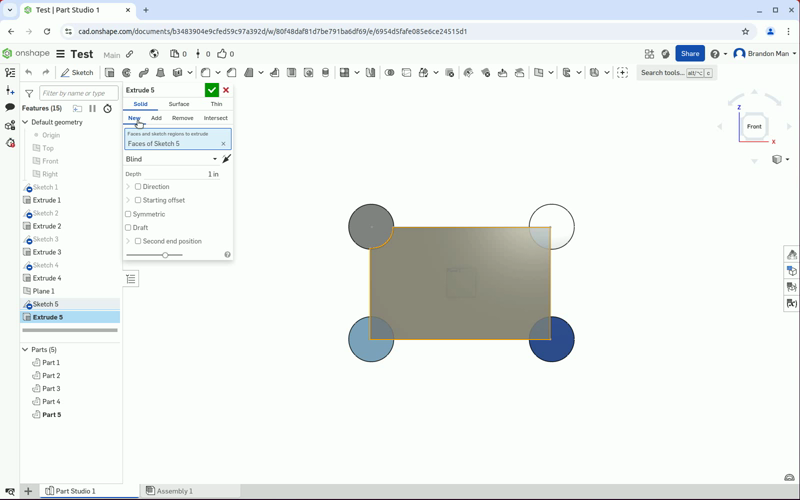
key(tab, 4)
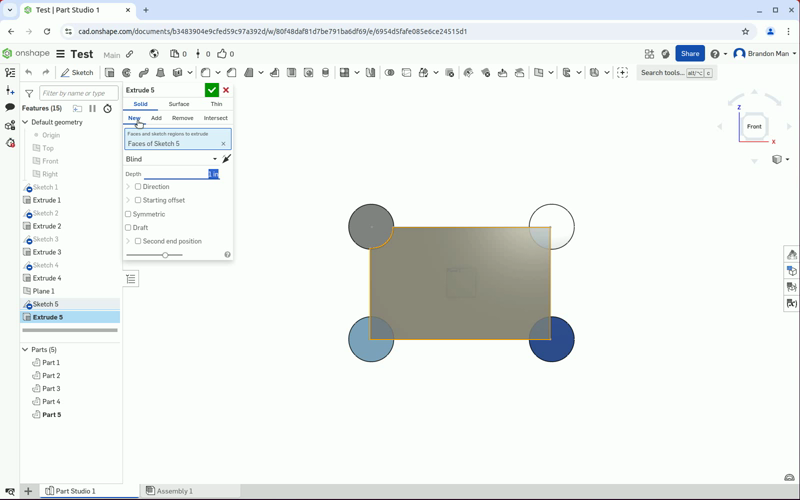
text(-0.241)
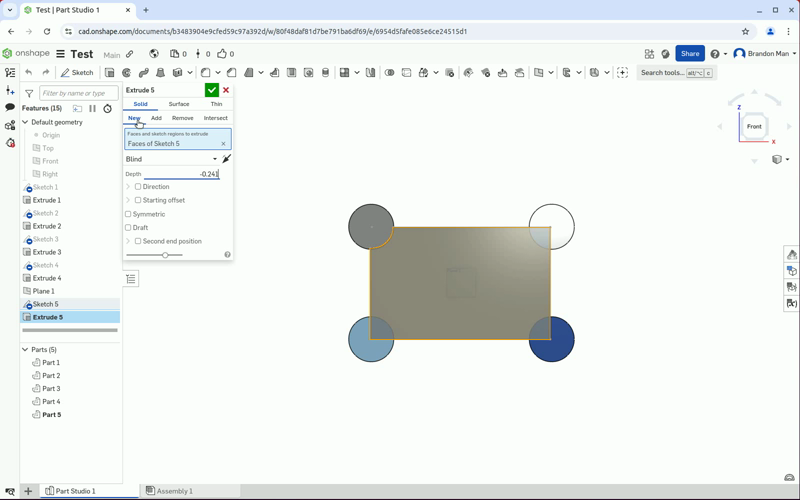
key(enter)
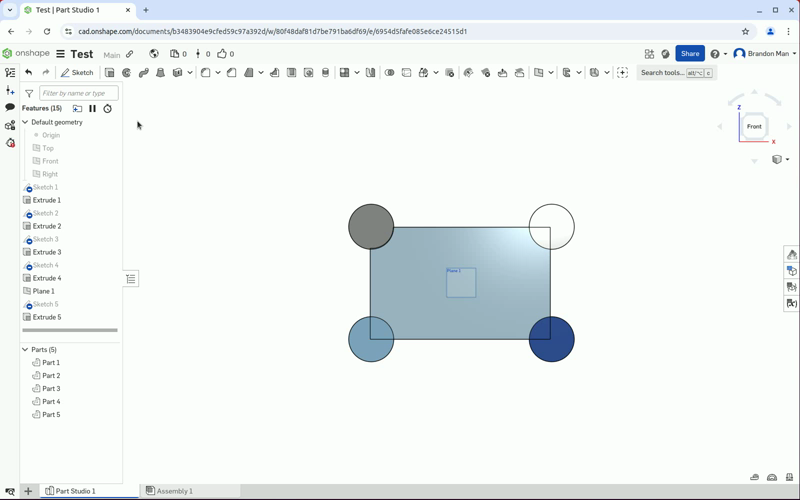
key(shift+h)
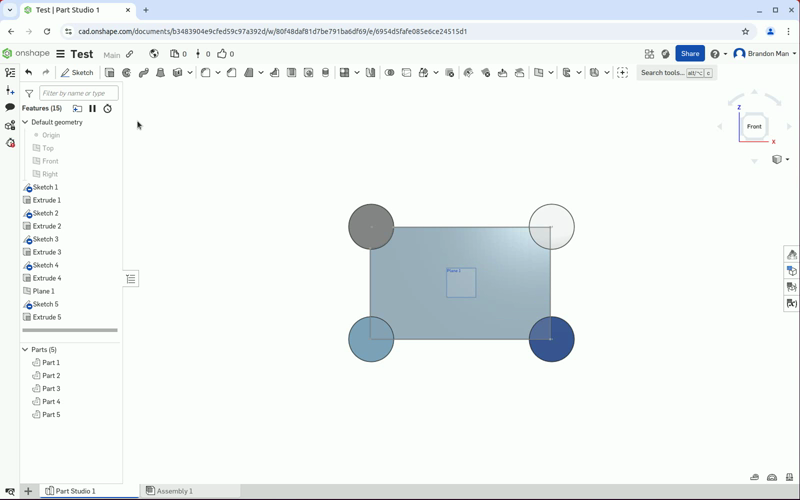
key(shift+h)
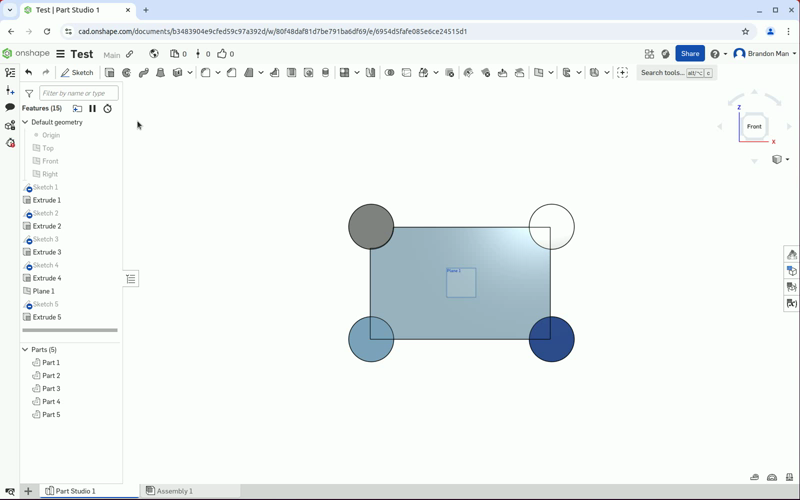
mouse_move(73, 189)
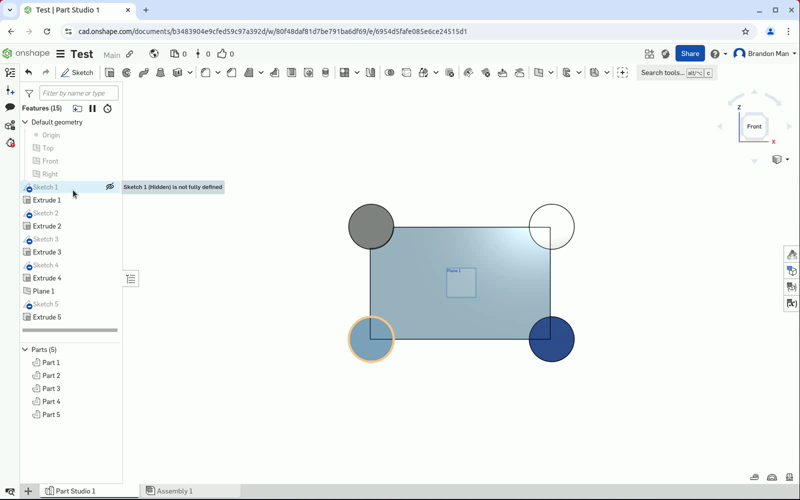
click(73, 189)
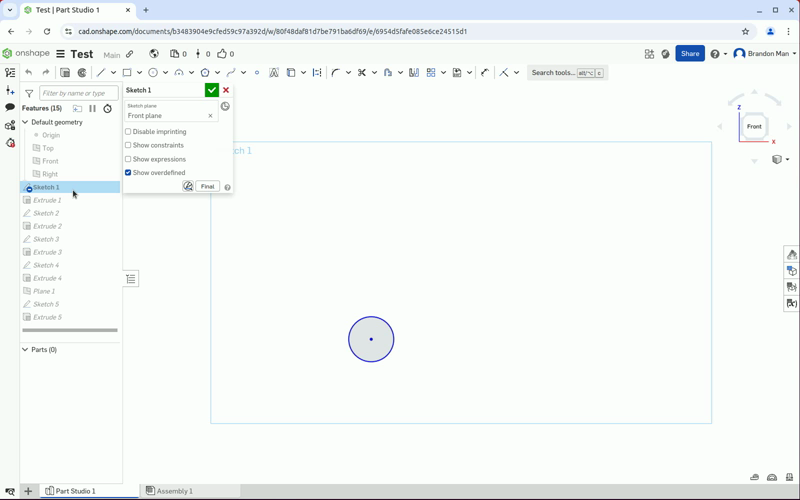
mouse_move(229, 92)
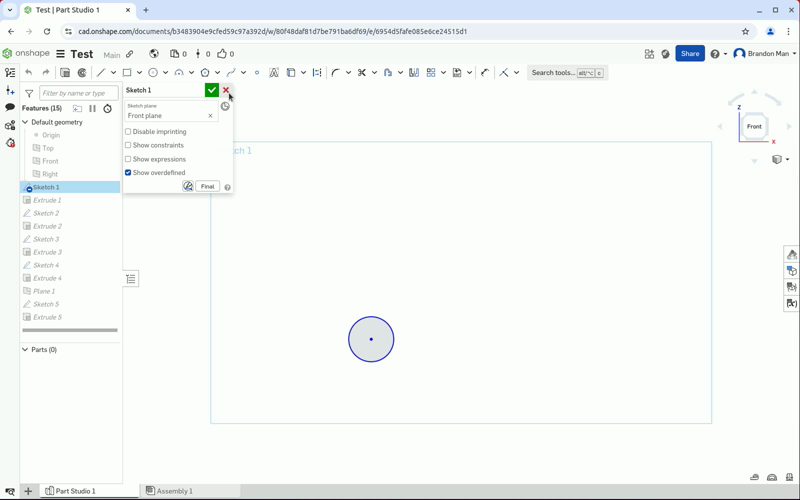
click(229, 92)
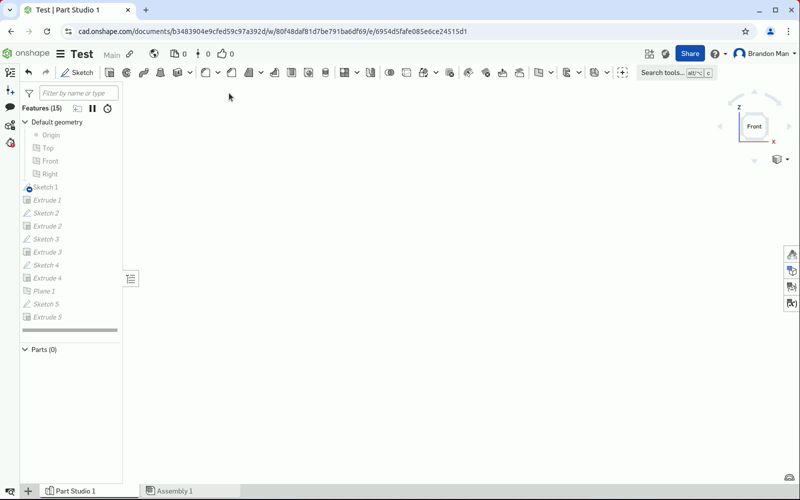
key(shift+s)
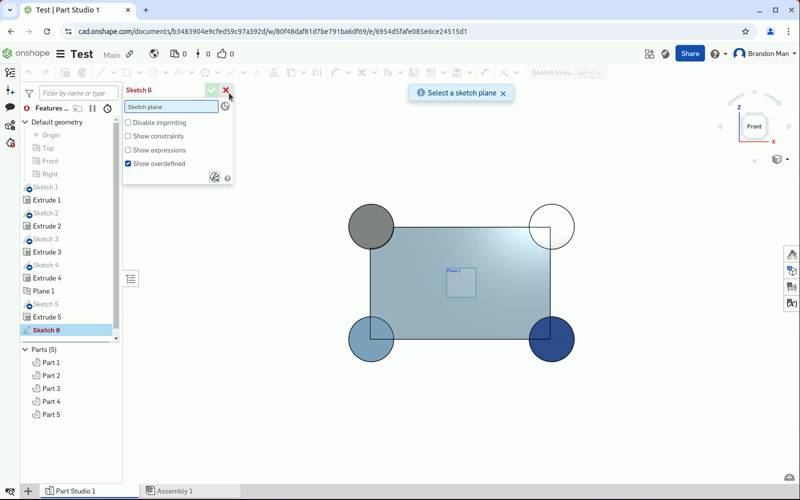
mouse_move(69, 293)
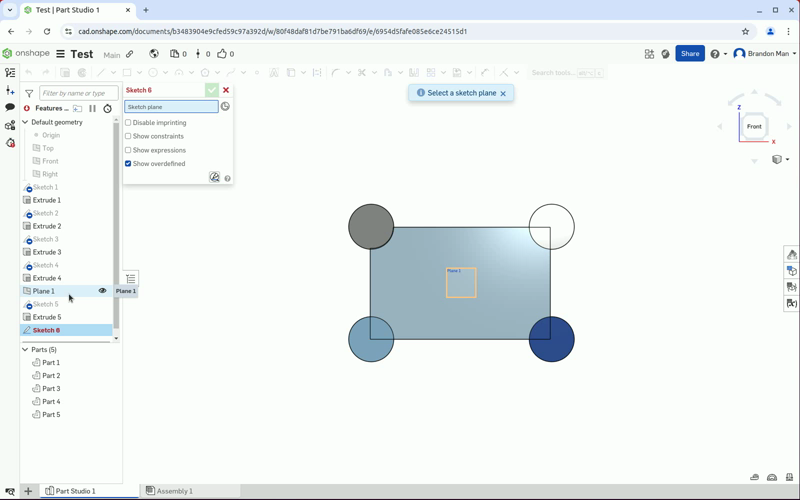
click(69, 293)
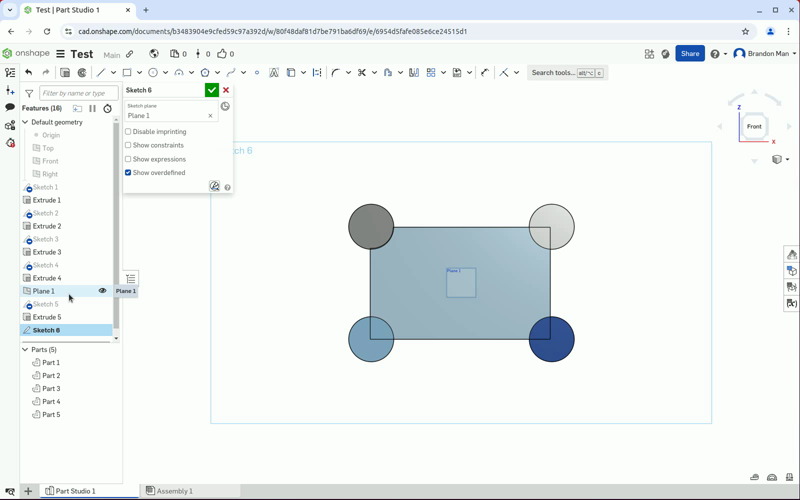
mouse_move(73, 352)
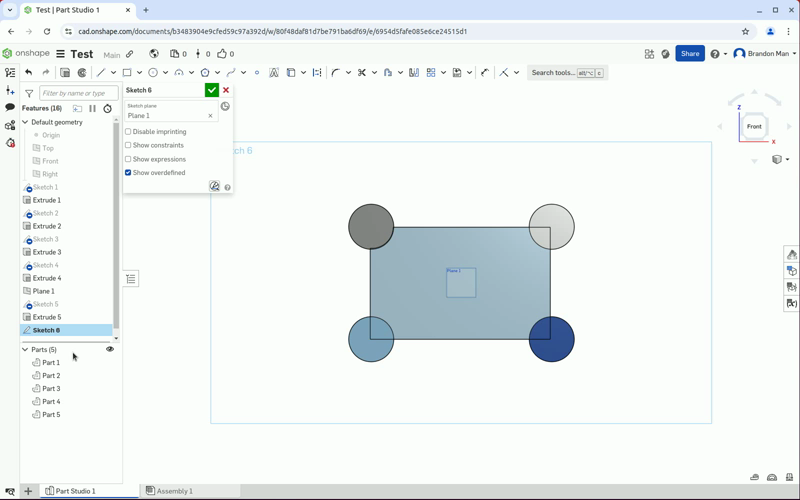
key(y)
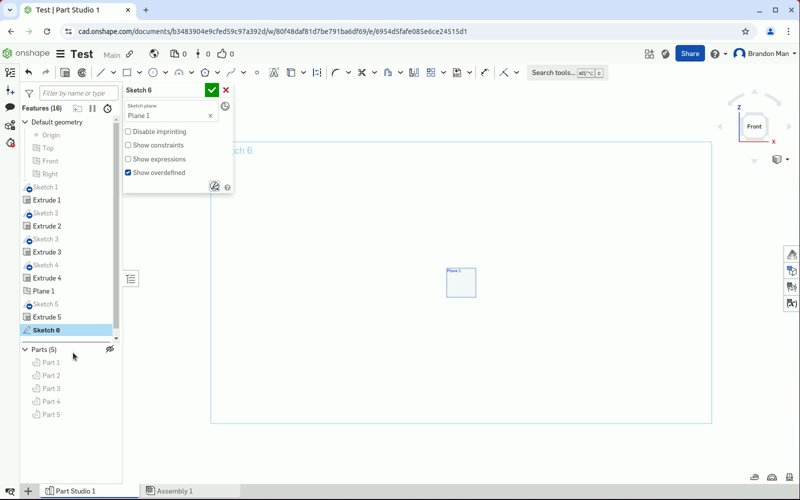
key(a)
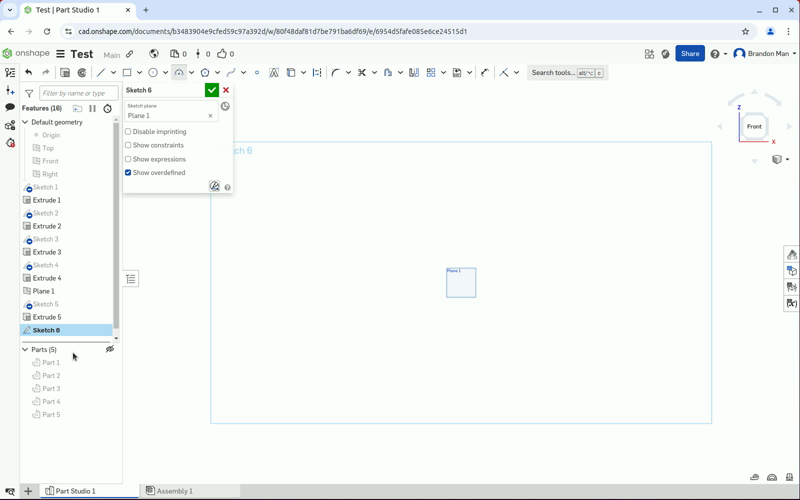
key_down(shift)
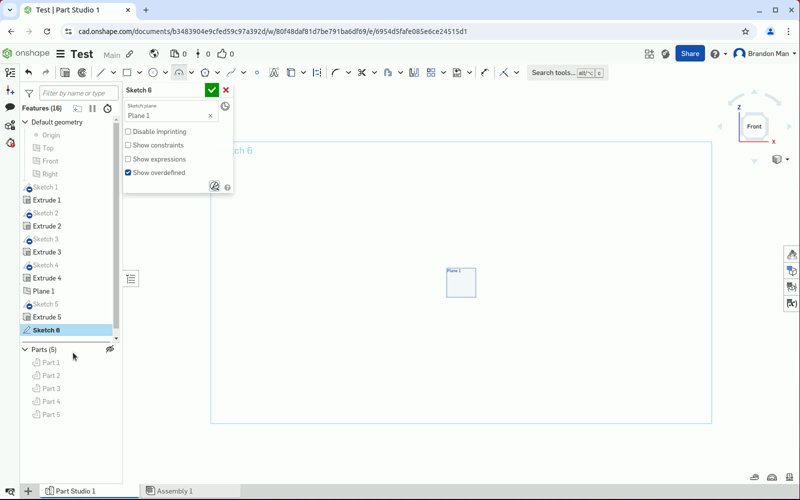
mouse_move(370, 249)
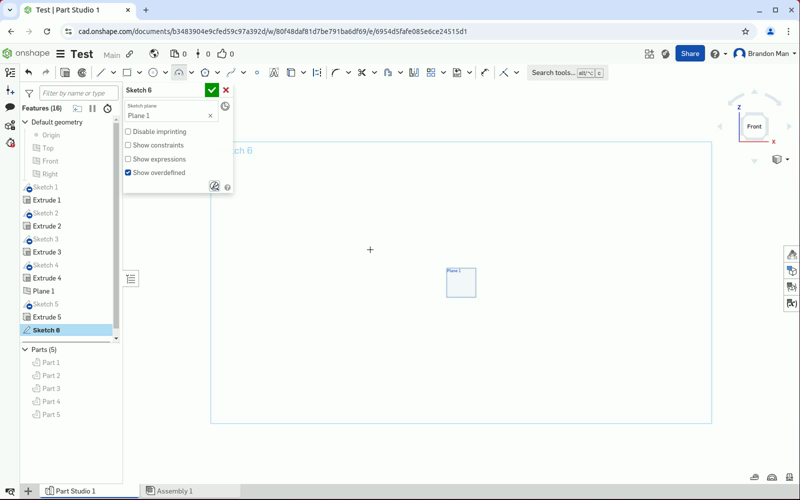
click(370, 249)
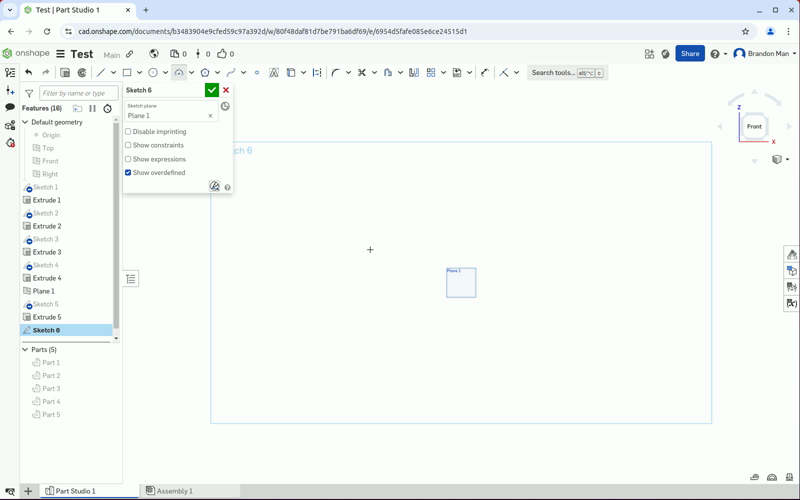
key_up(shift)
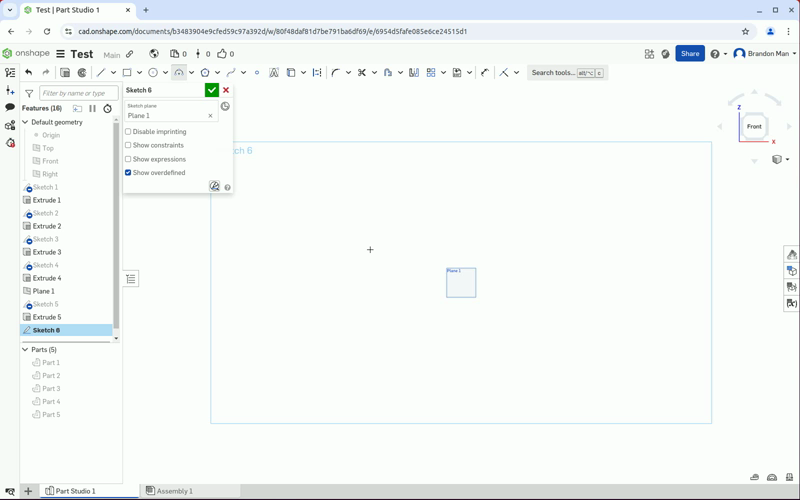
key_down(shift)
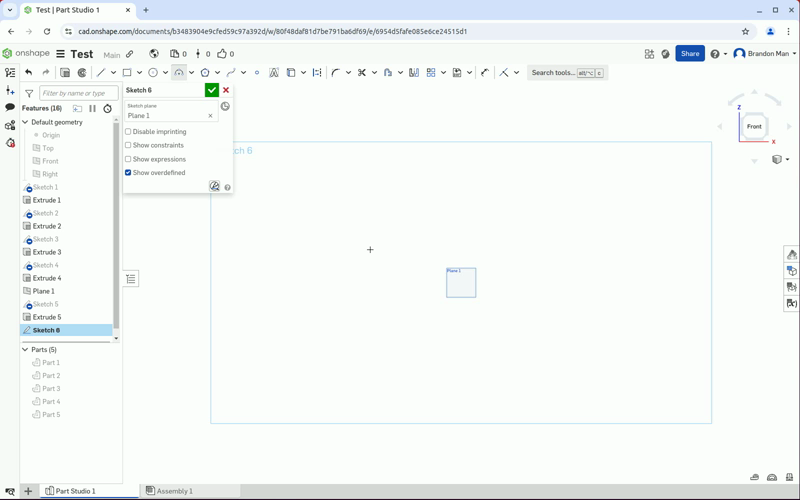
mouse_move(393, 225)
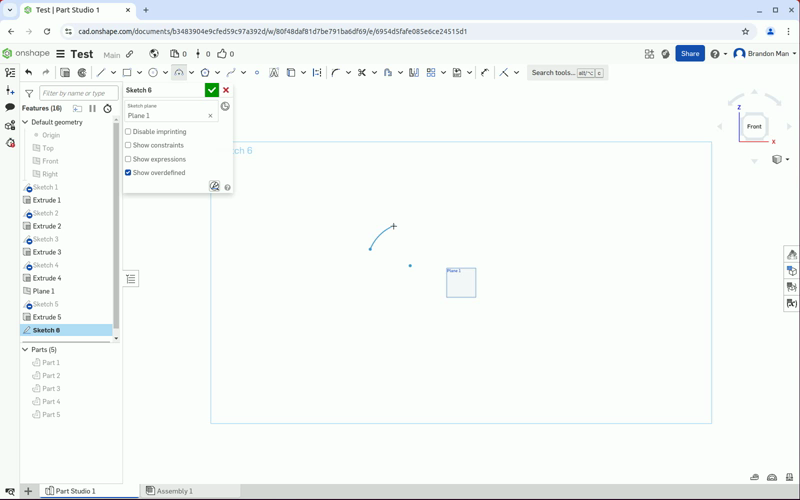
click(393, 225)
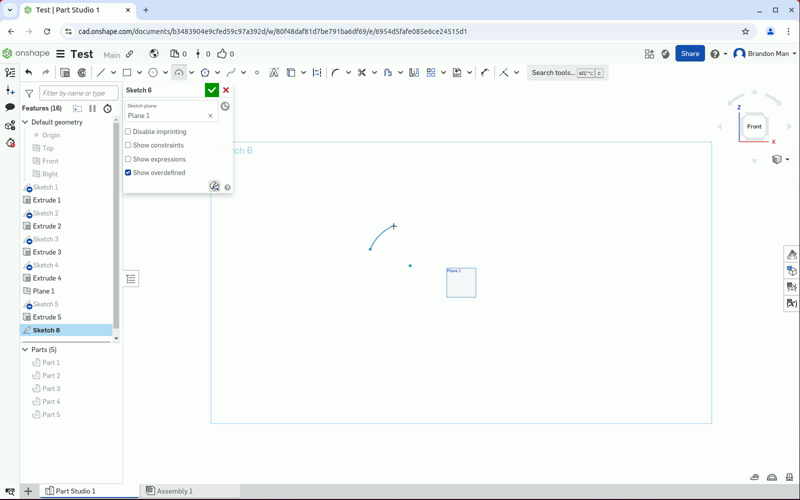
mouse_move(386, 242)
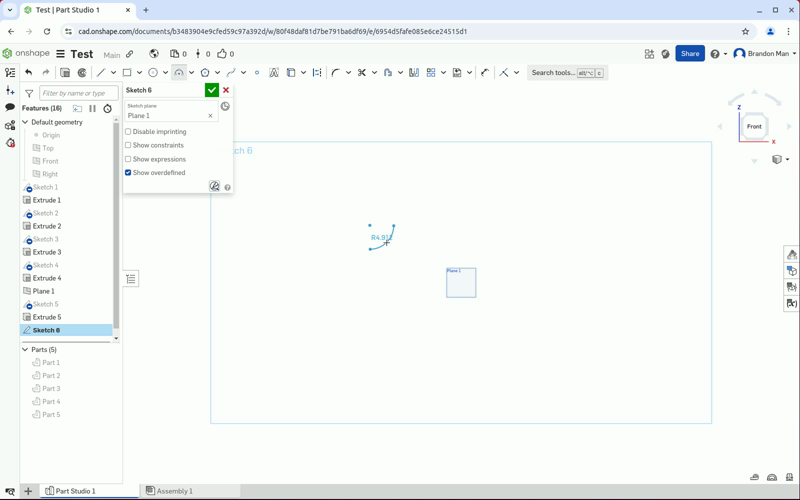
click(386, 242)
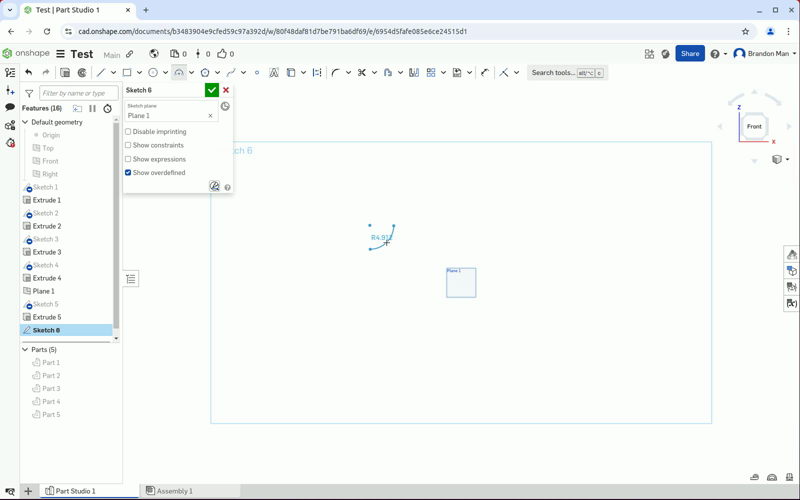
key_up(shift)
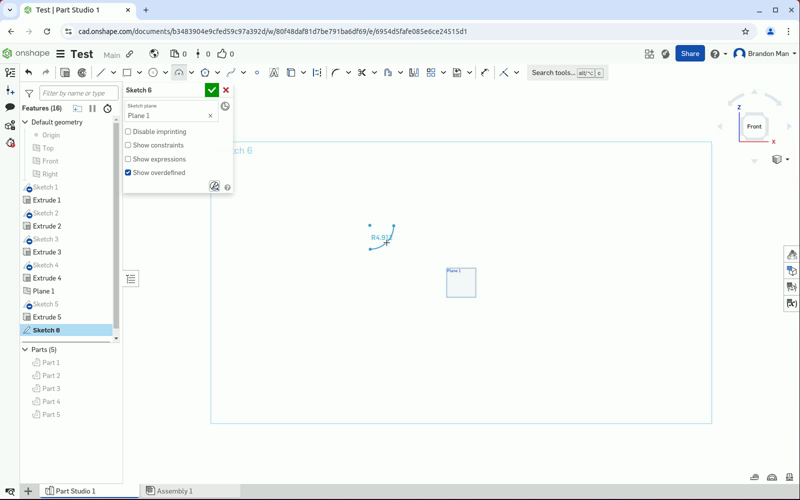
key(esc)
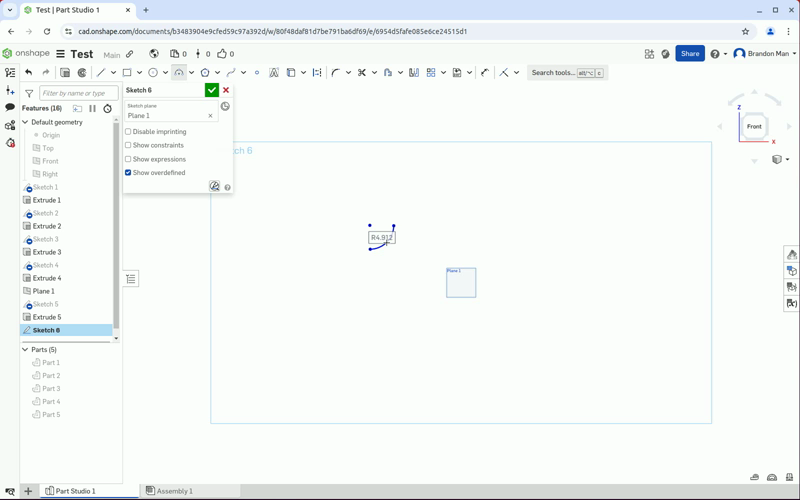
key(l)
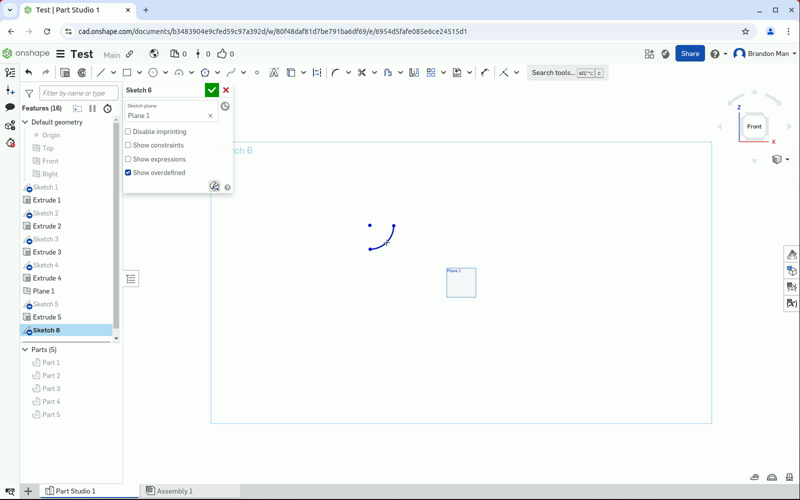
mouse_move(393, 225)
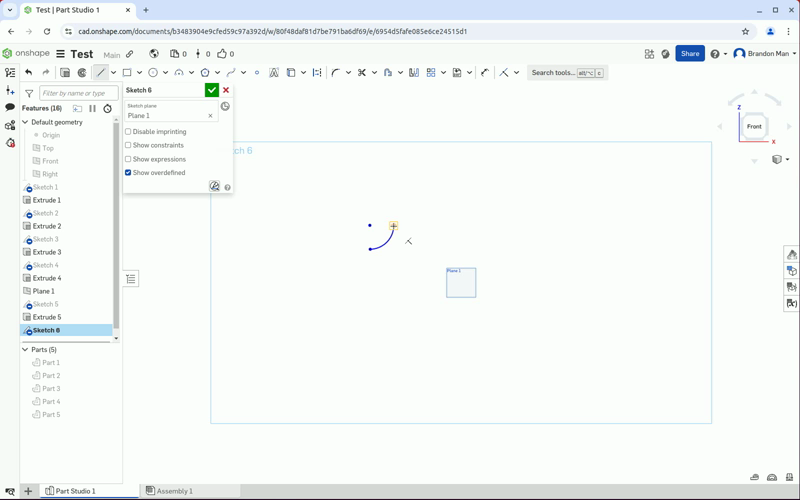
click(393, 225)
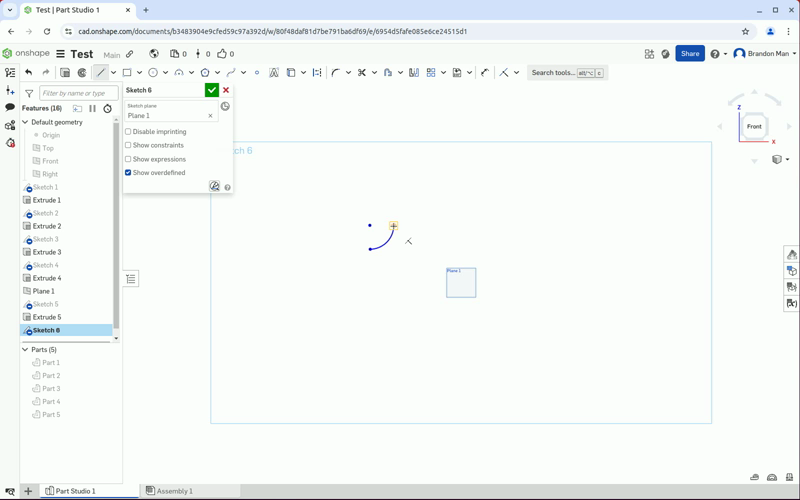
key_down(shift)
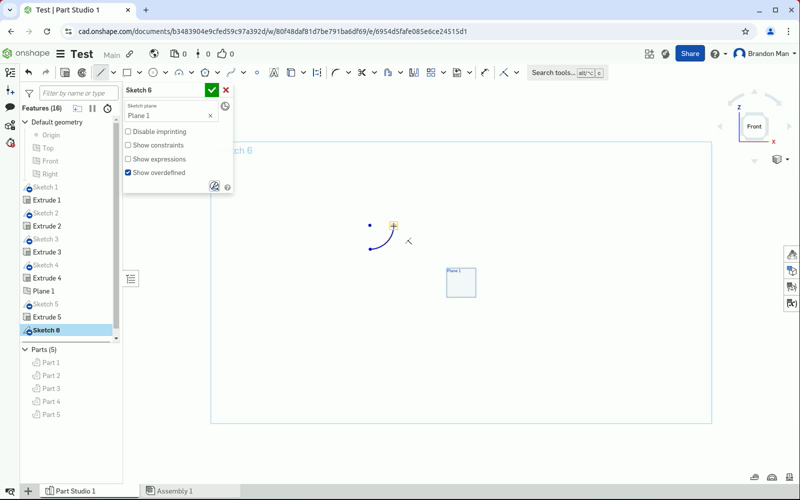
mouse_move(423, 225)
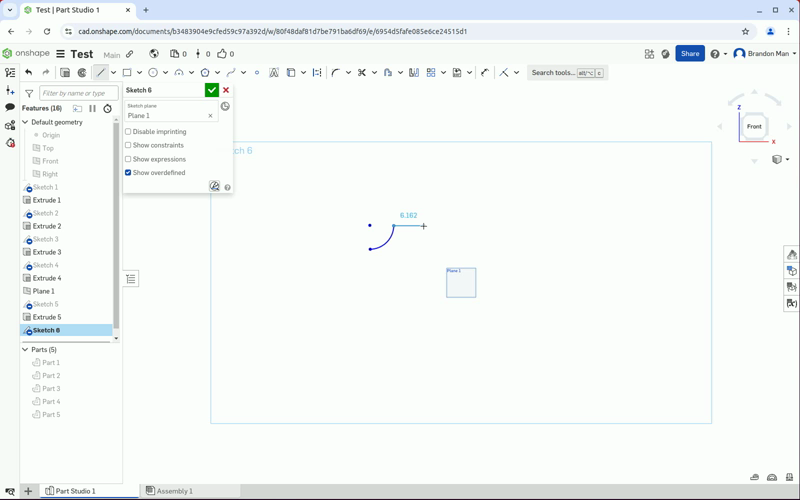
mouse_move(370, 225)
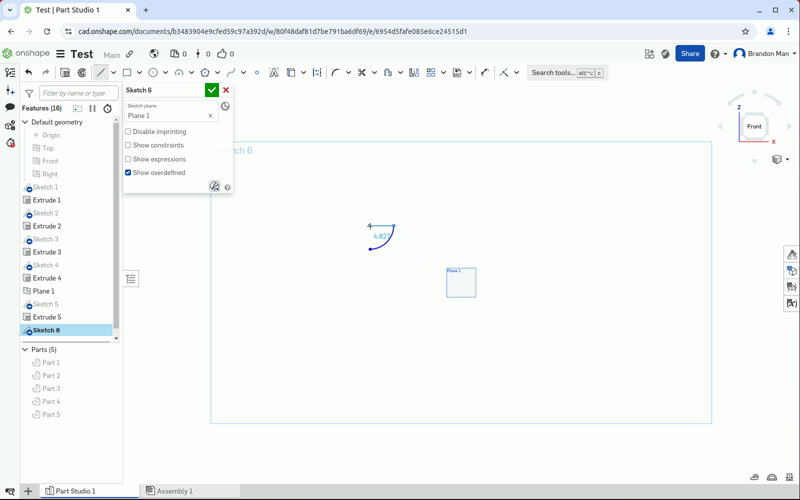
click(370, 225)
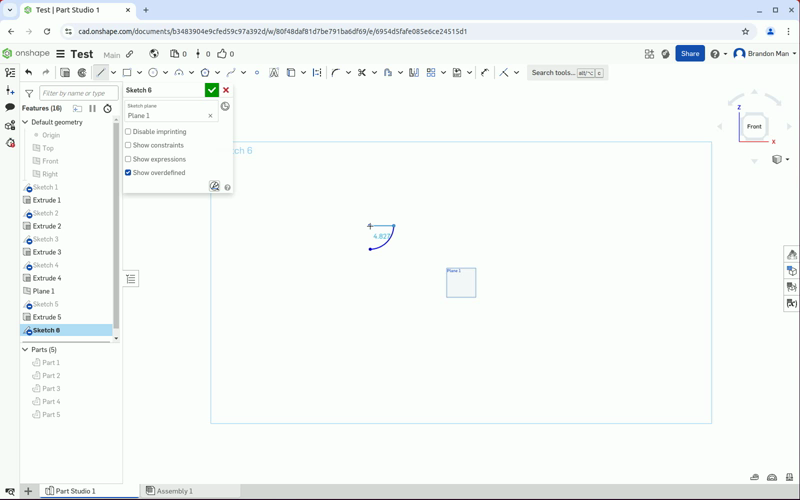
key_up(shift)
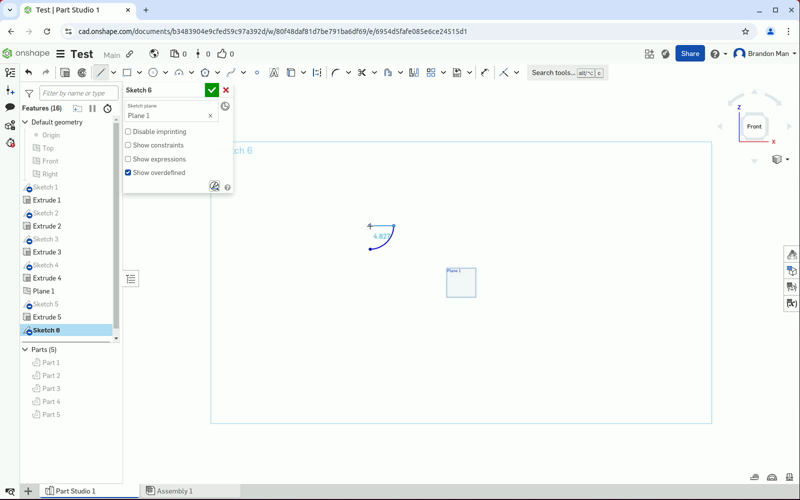
mouse_move(400, 225)
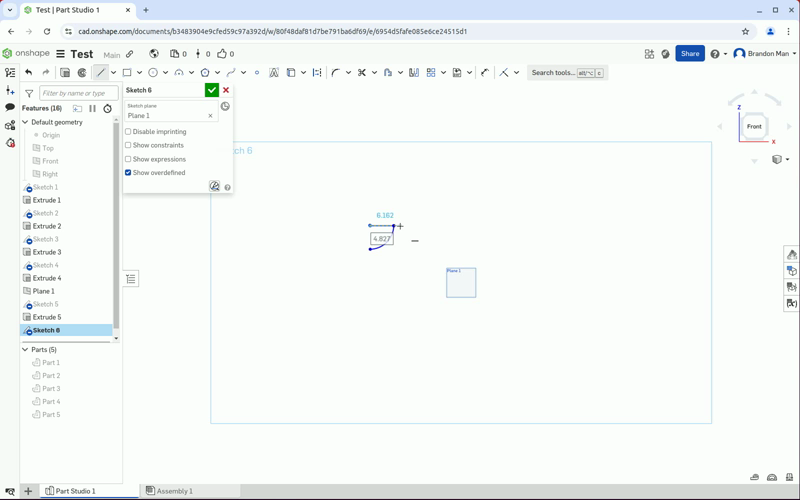
key_down(shift)
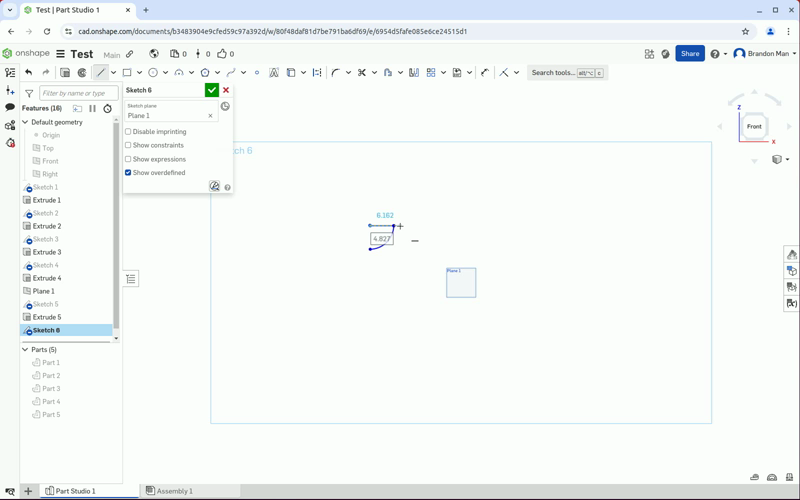
mouse_move(370, 249)
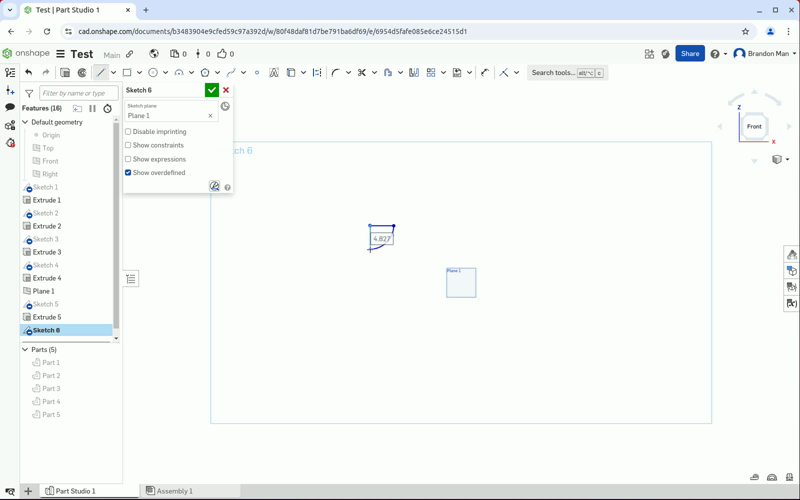
key_up(shift)
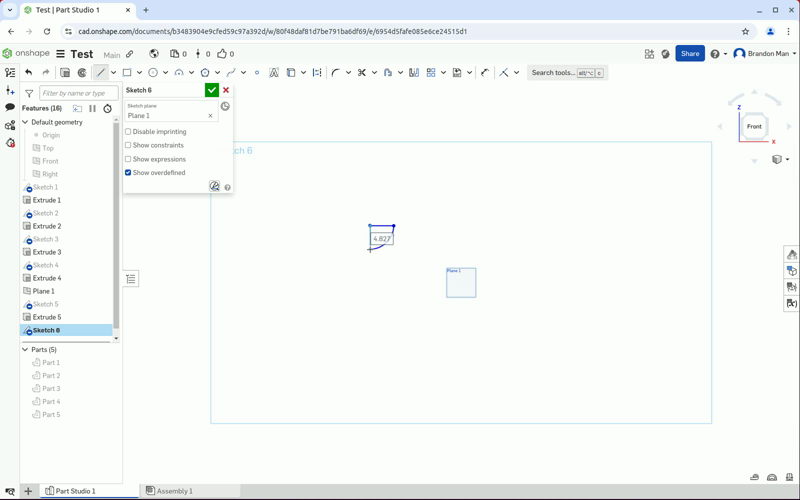
click(370, 249)
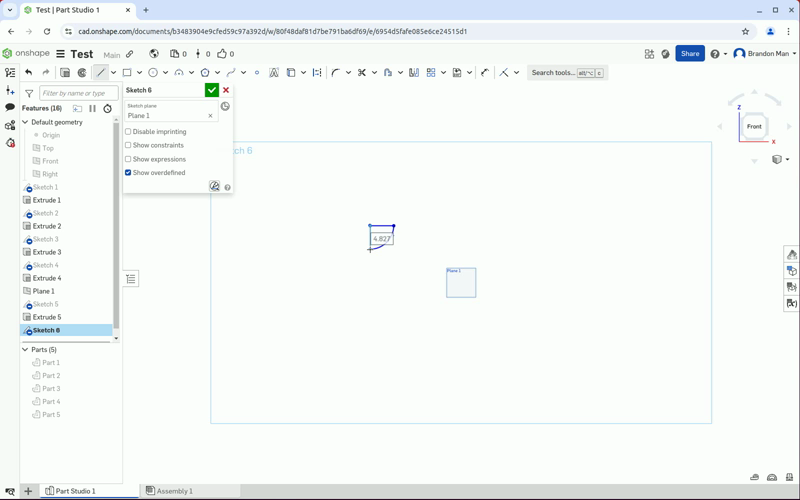
key(esc)
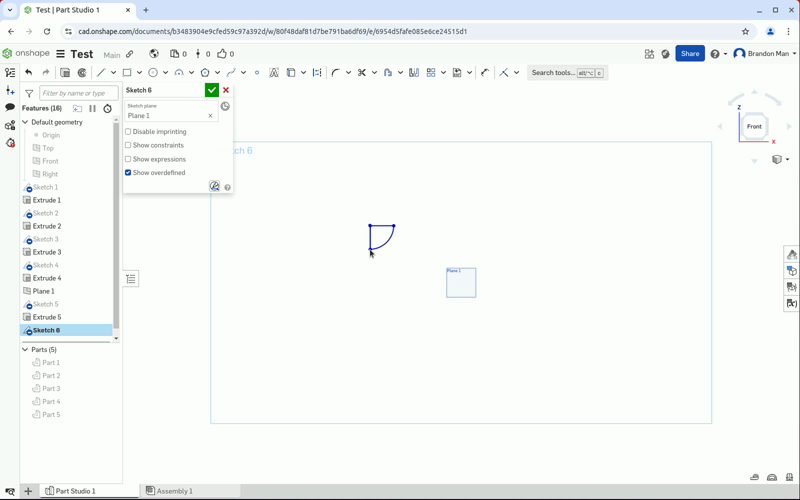
mouse_move(377, 231)
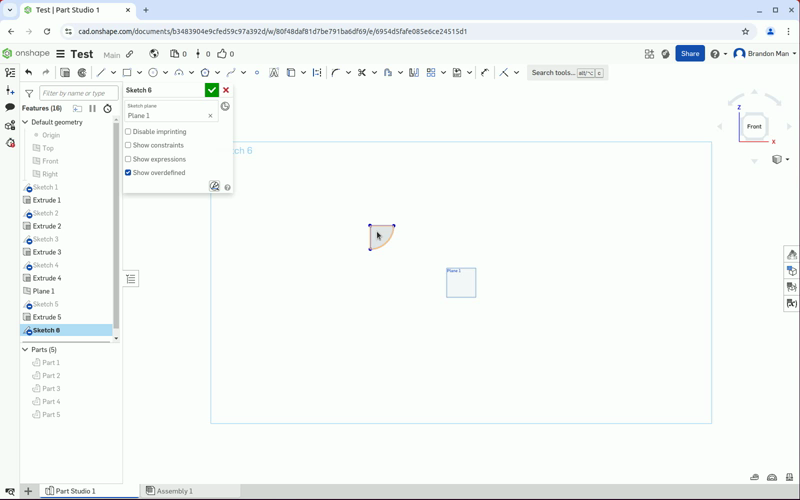
scroll(6)
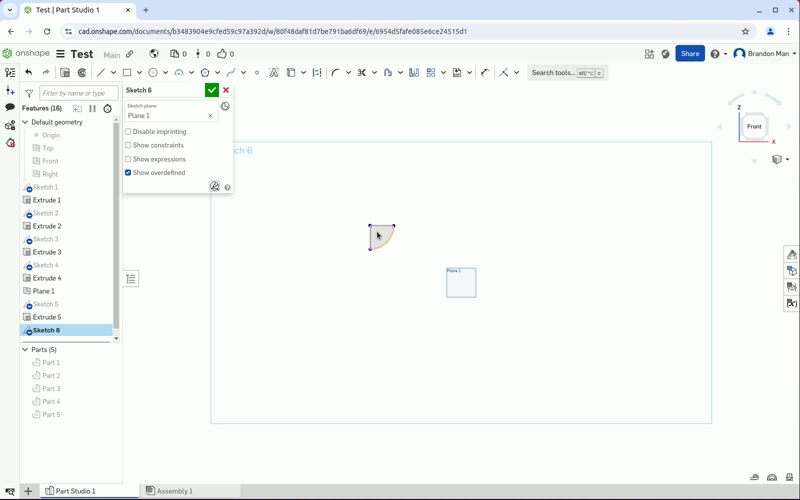
scroll(6)
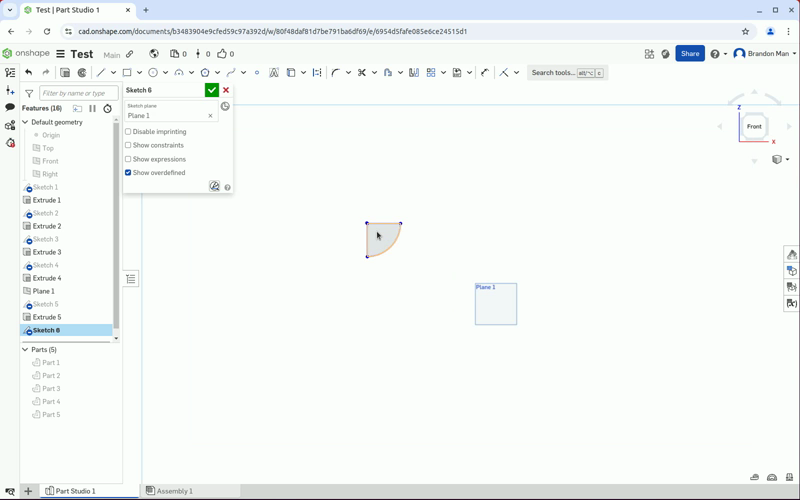
scroll(6)
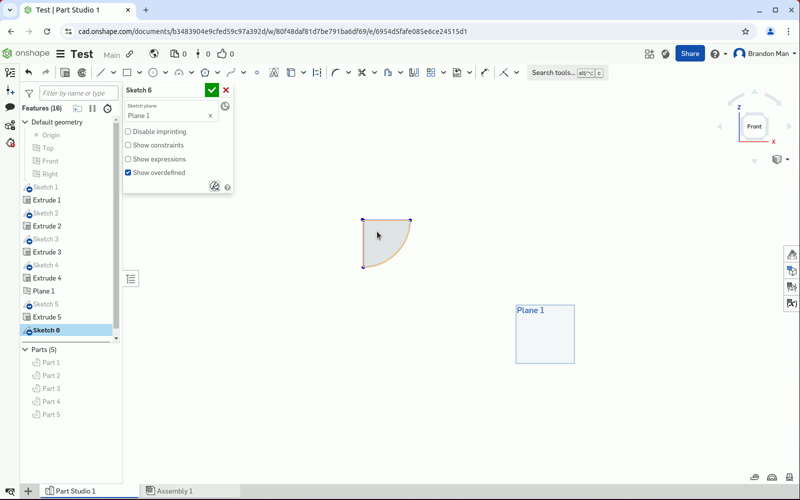
scroll(6)
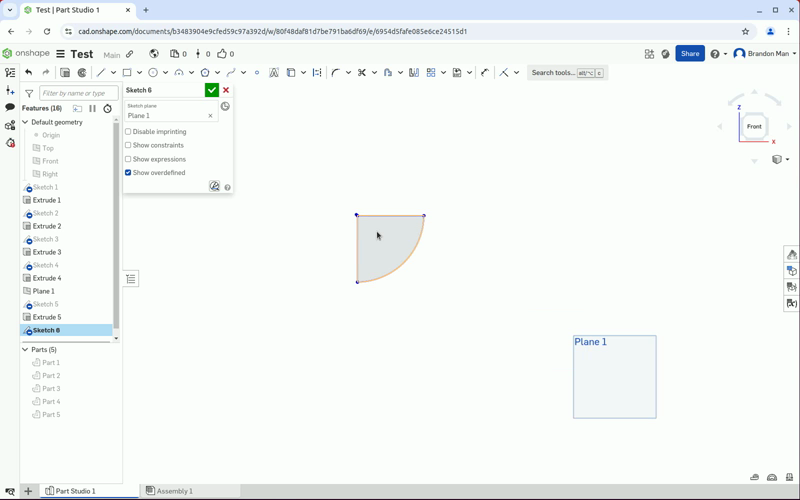
scroll(6)
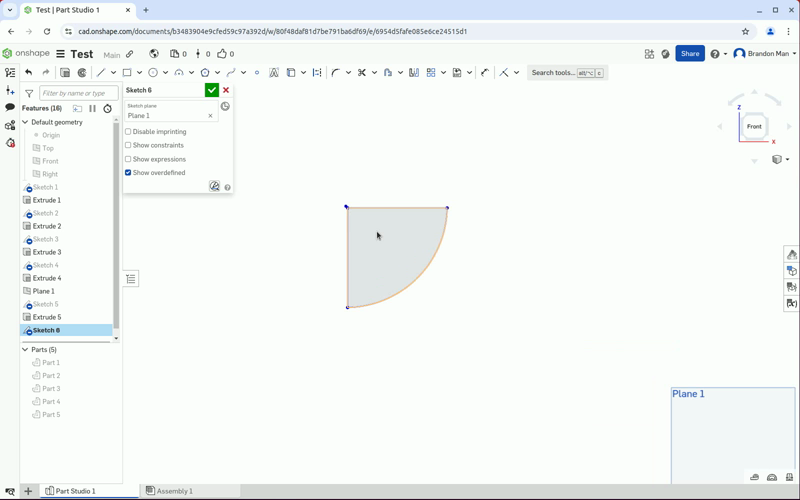
scroll(6)
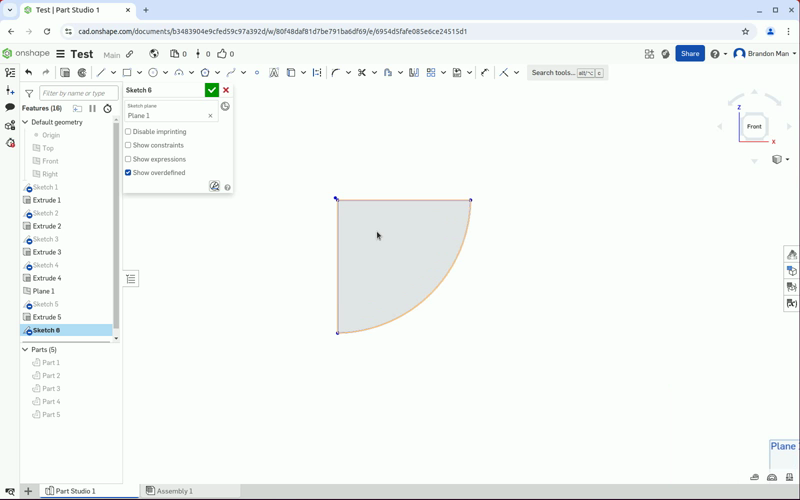
scroll(6)
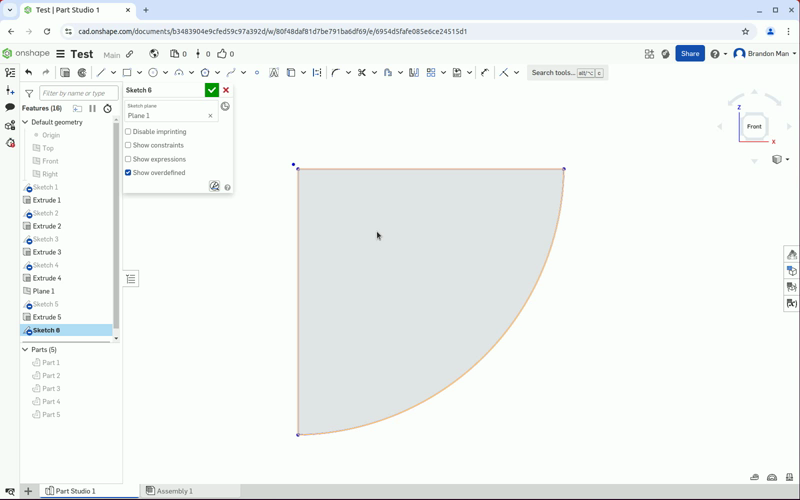
click(377, 231)
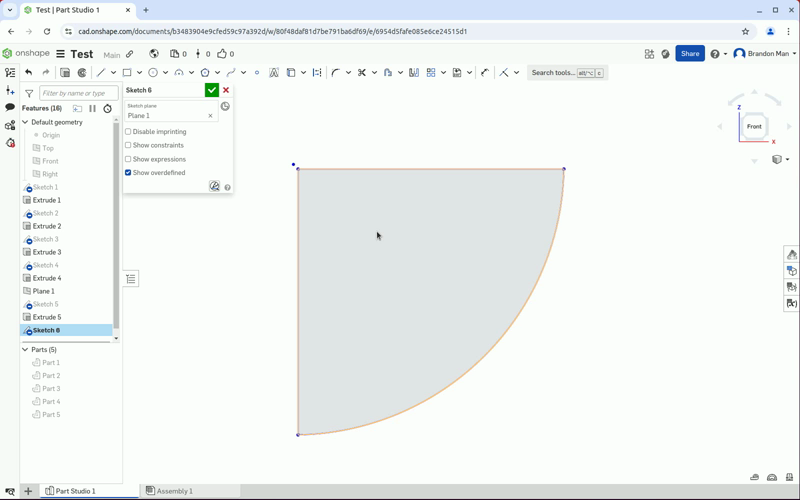
scroll(-6)
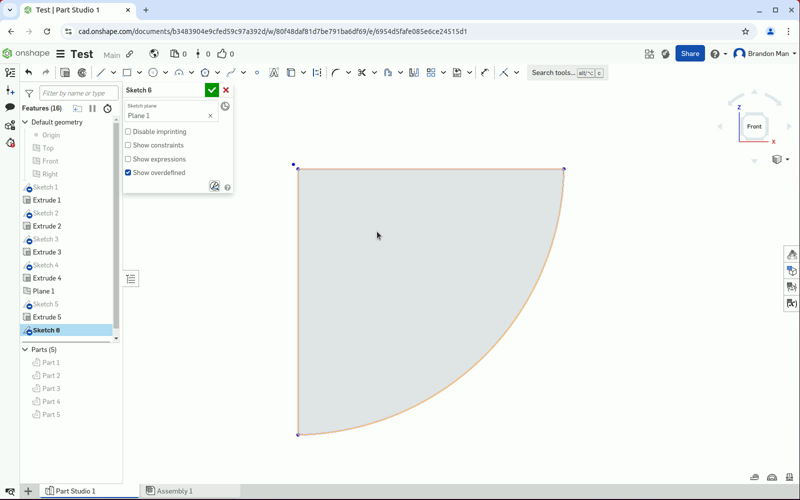
scroll(-6)
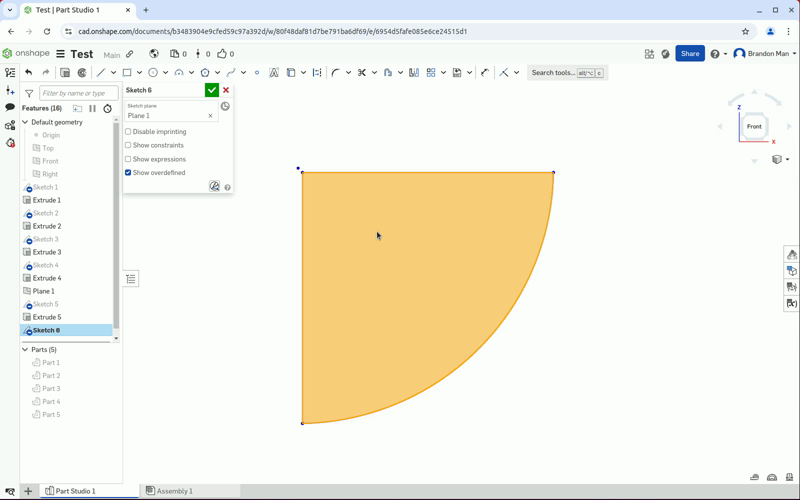
scroll(-6)
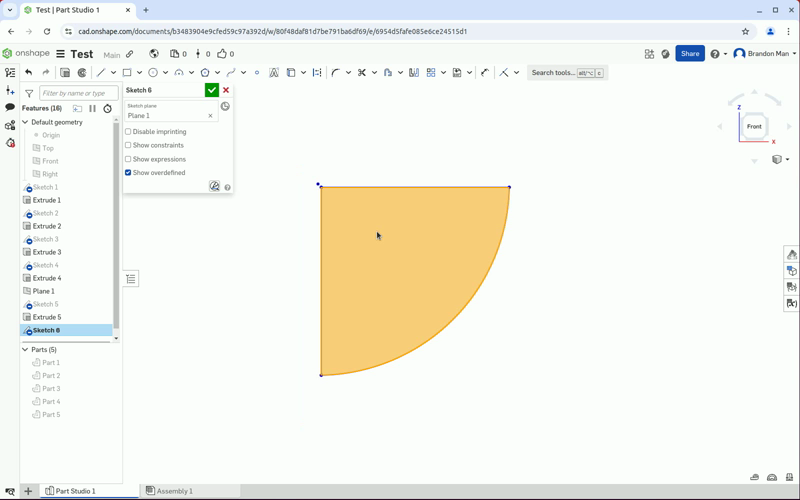
scroll(-6)
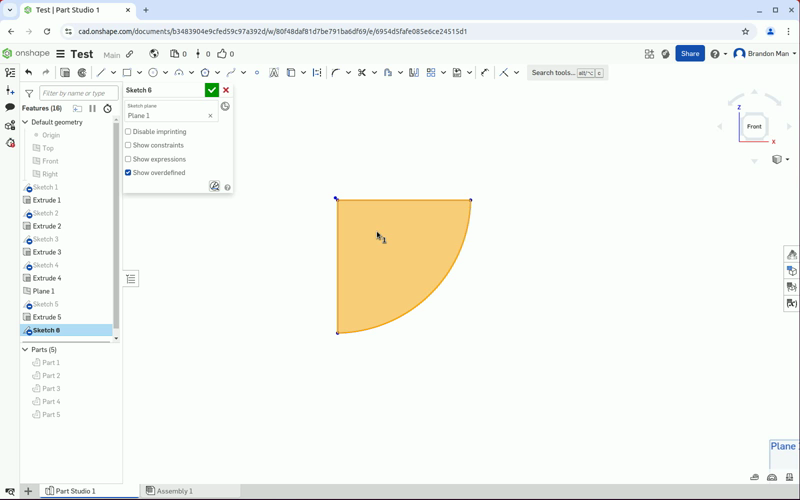
scroll(-6)
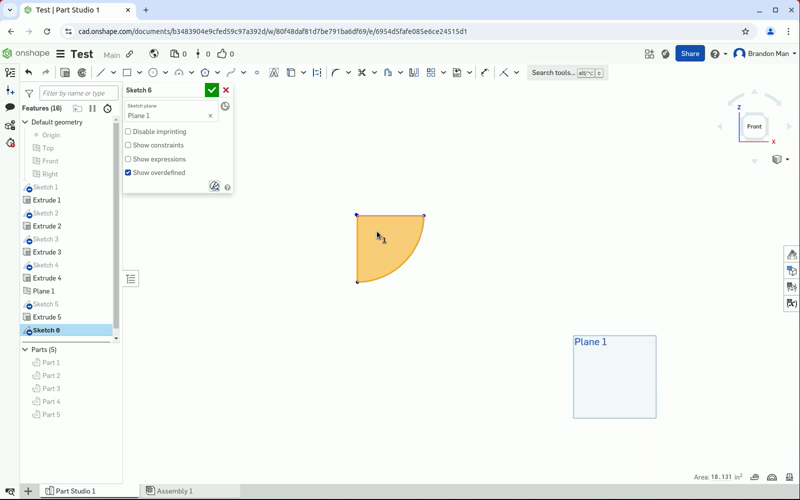
scroll(-6)
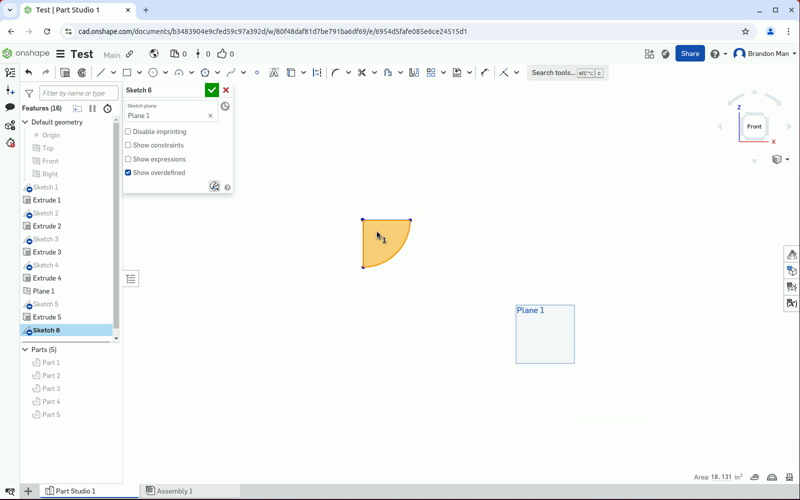
scroll(-6)
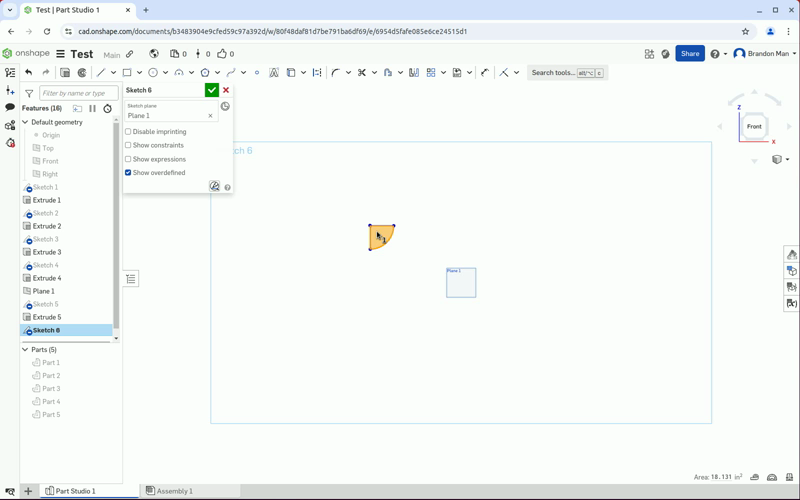
mouse_move(73, 352)
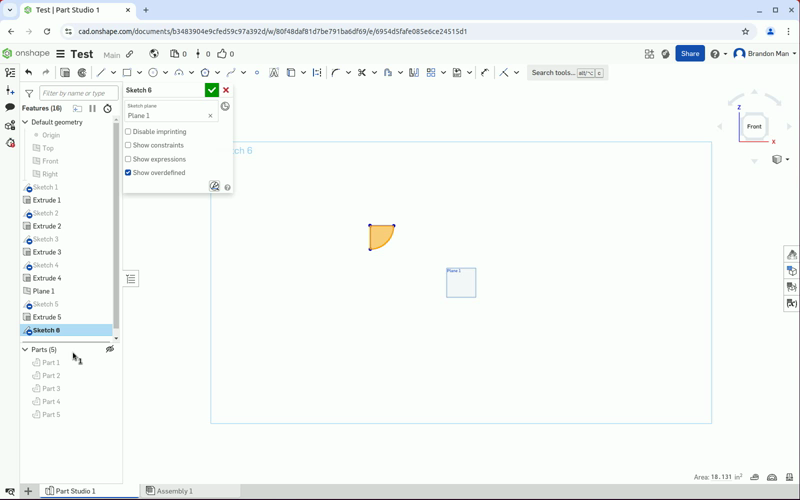
key(shift+y)
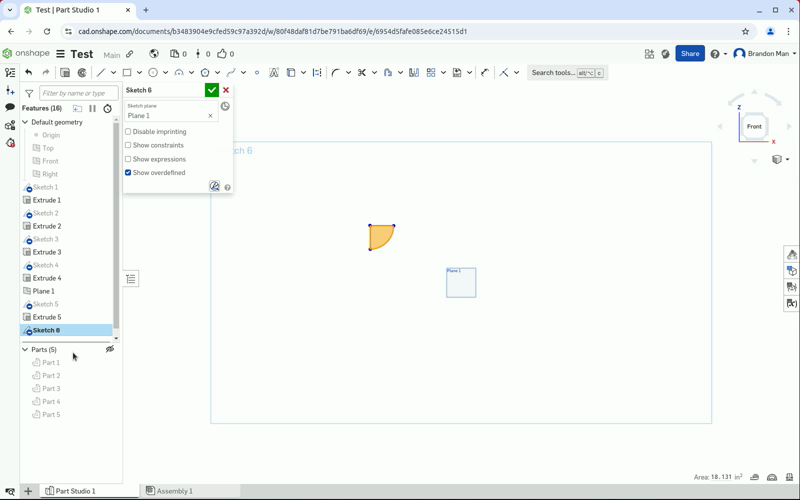
key(shift+e)
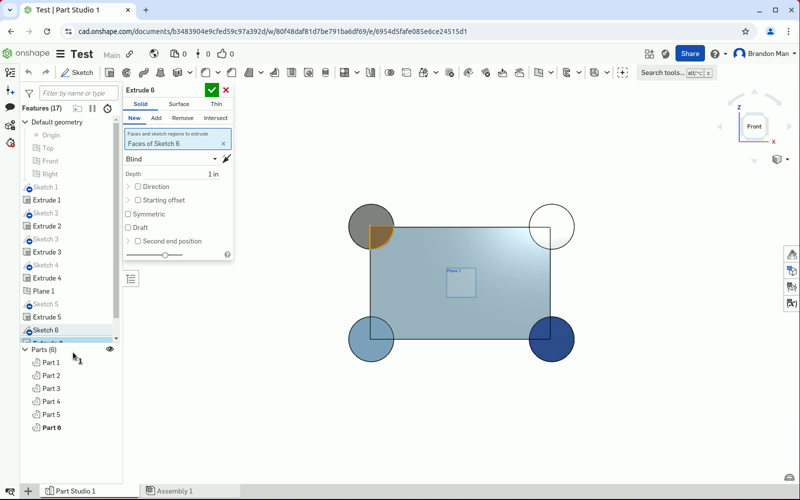
mouse_move(143, 106)
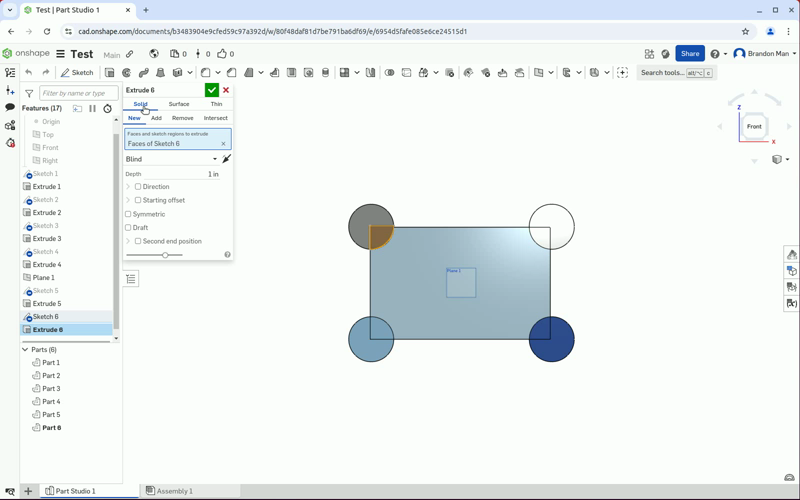
click(143, 106)
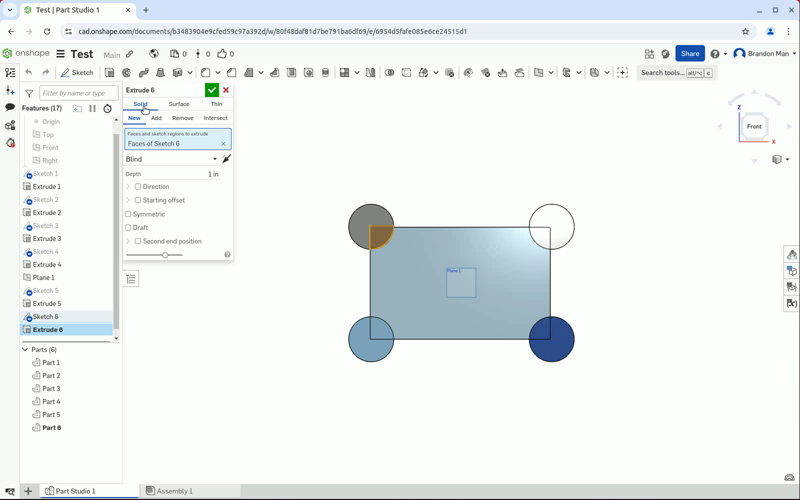
mouse_move(137, 120)
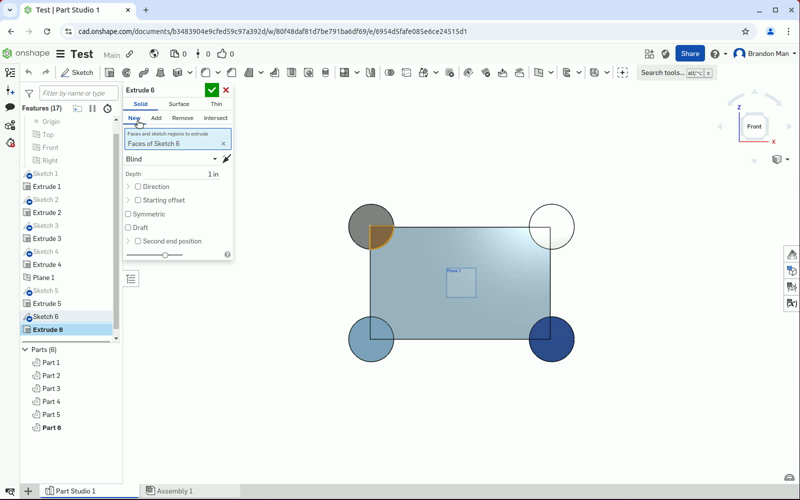
click(137, 120)
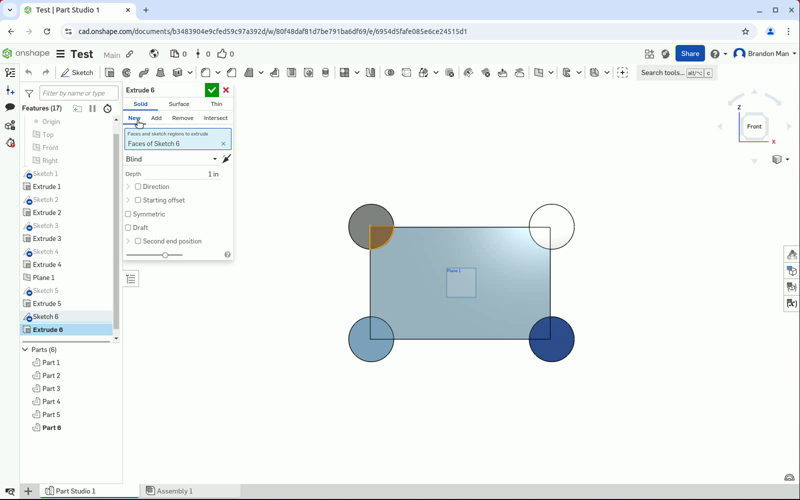
key(tab, 4)
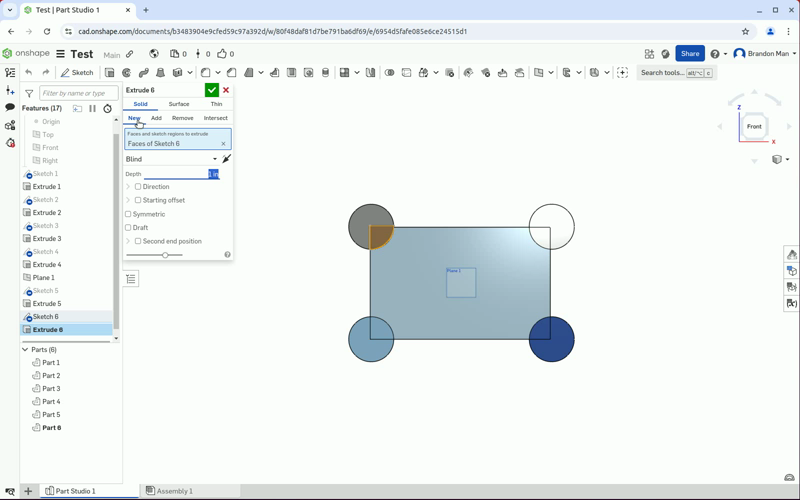
text(-0.241)
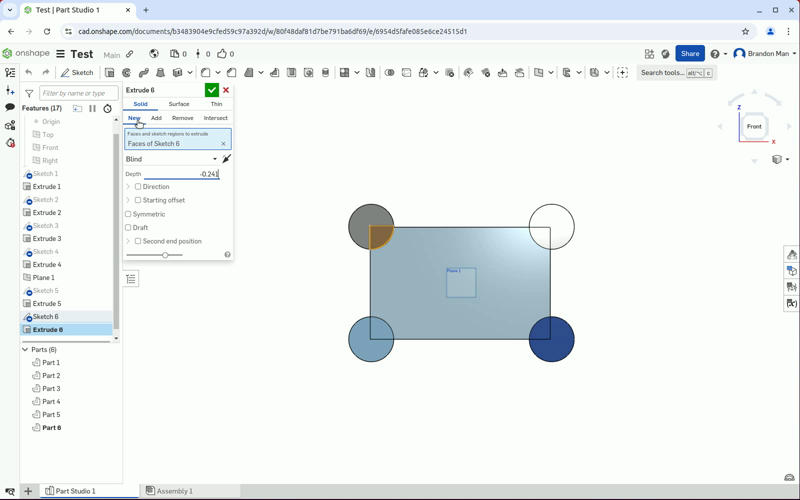
key(enter)
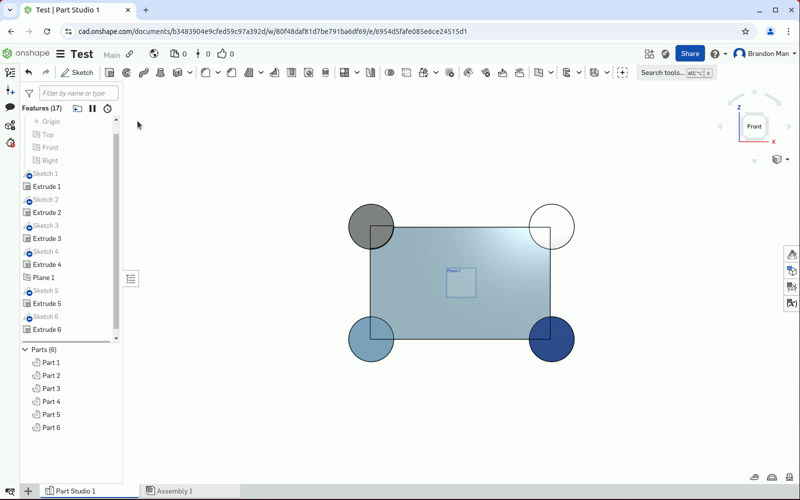
key(shift+h)
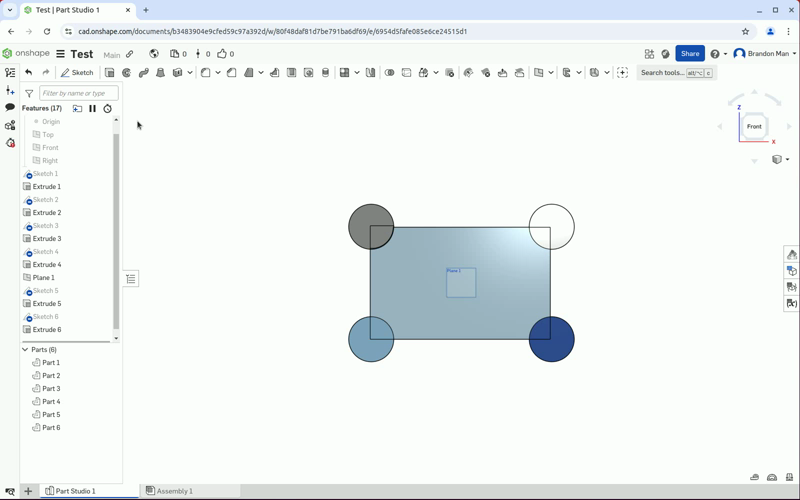
key(shift+h)
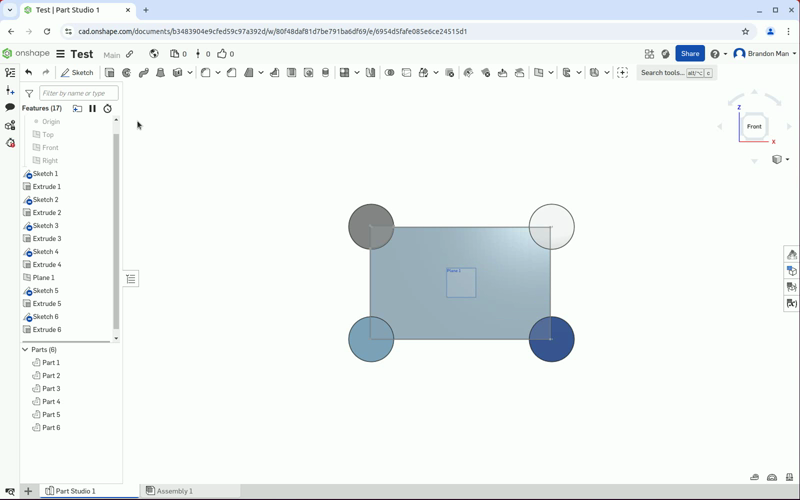
key(shift+7)
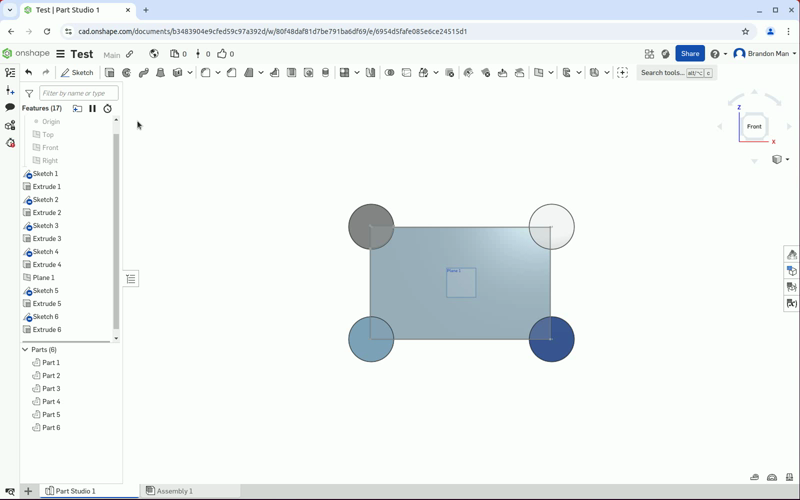
key(left, 2)
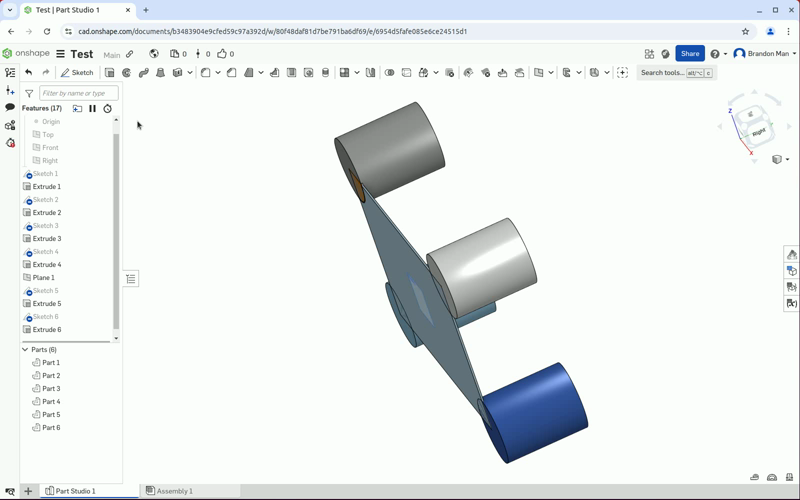
key(down, 2)
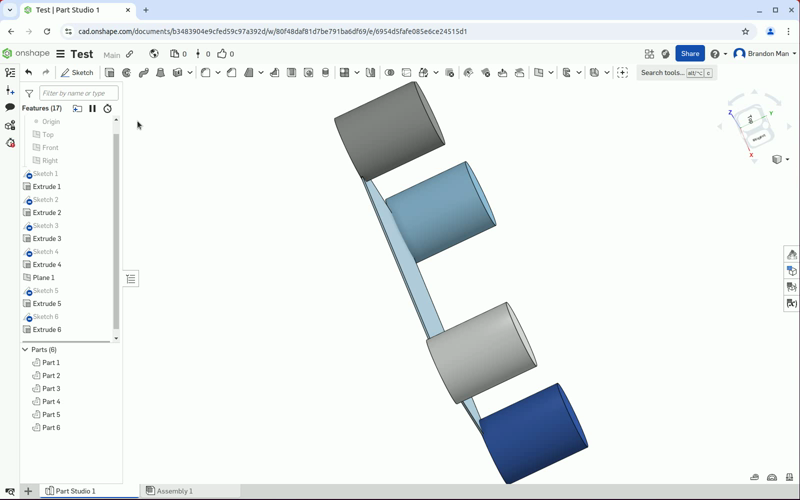
key(up, 2)
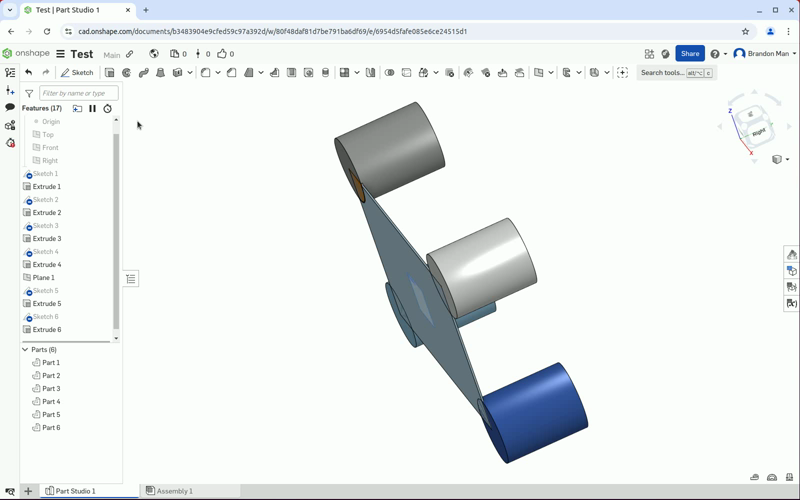
key(right, 2)
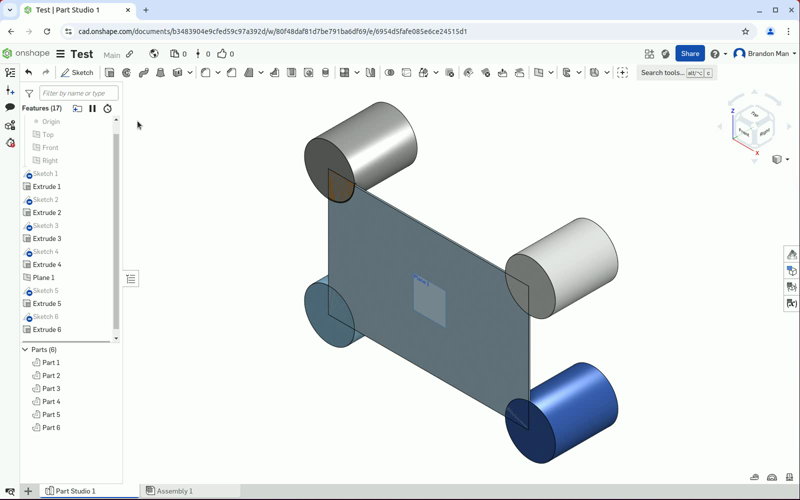
mouse_move(69, 176)
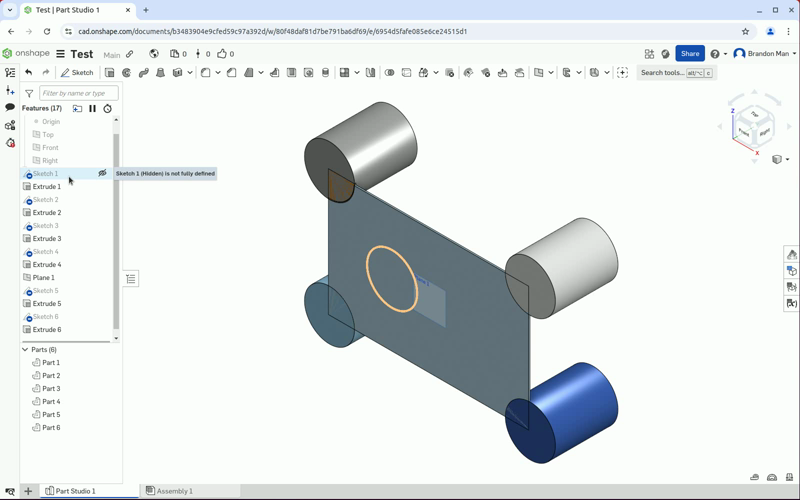
click(69, 176)